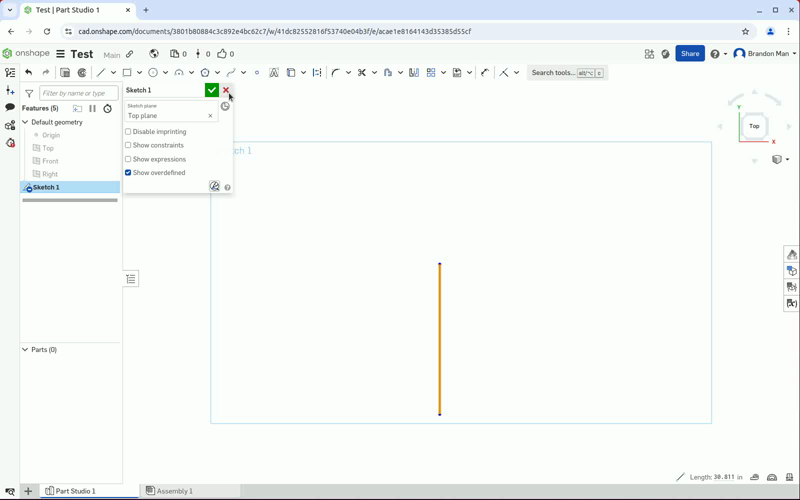
key(shift+h)
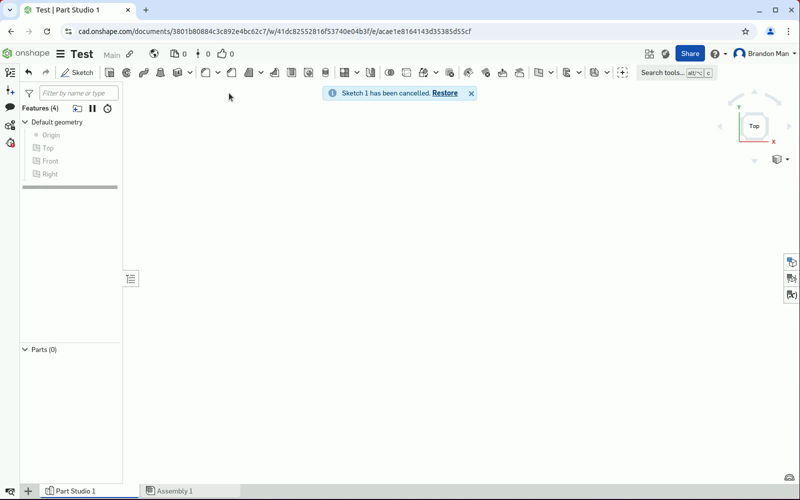
mouse_move(73, 352)
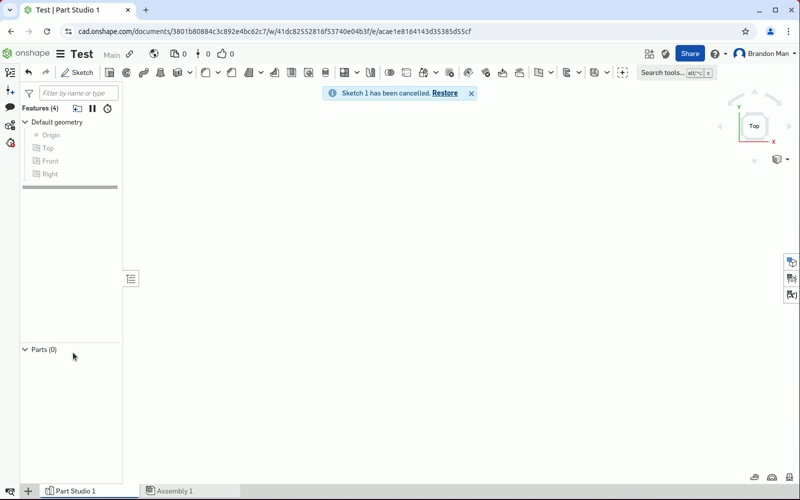
key(y)
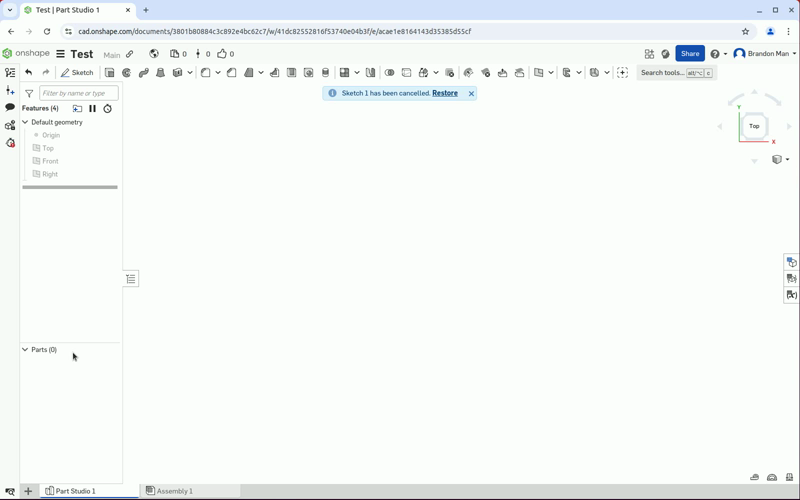
key(shift+p)
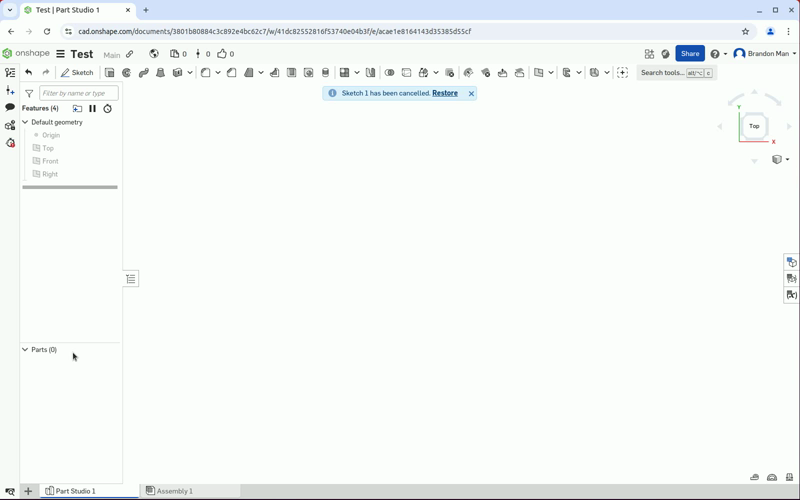
key(space)
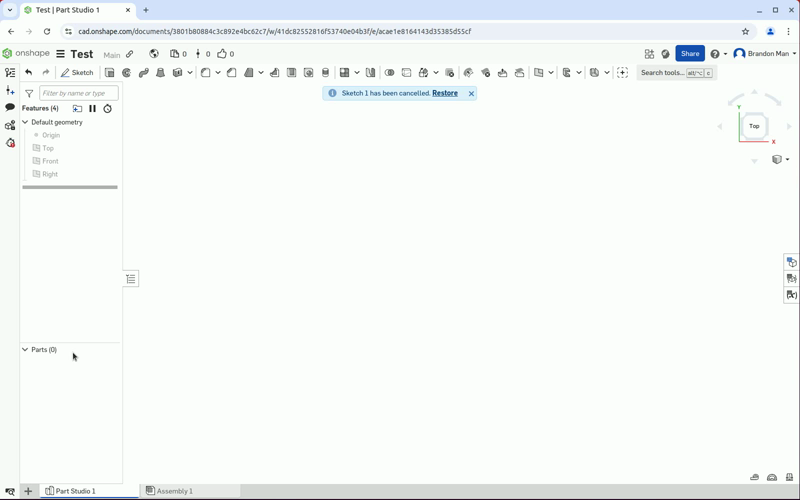
key_down(shift)
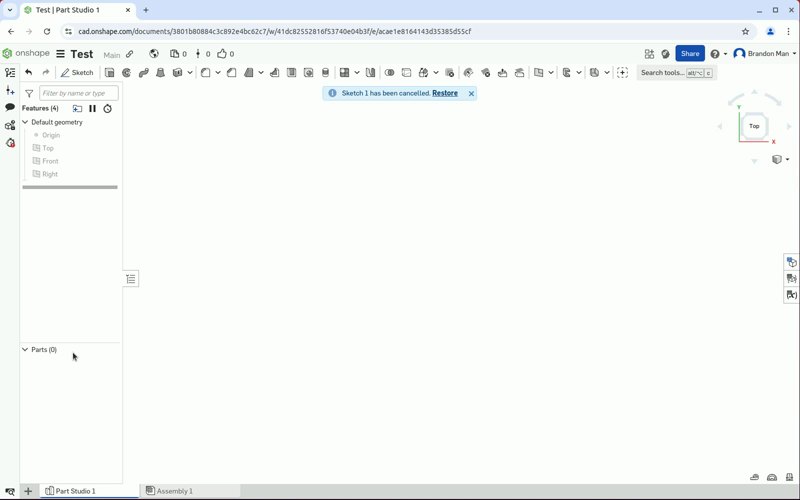
key(up)
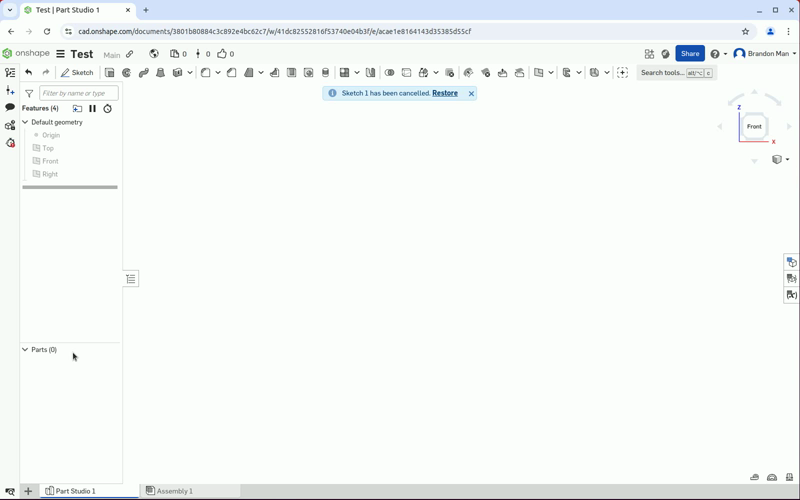
key_up(shift)
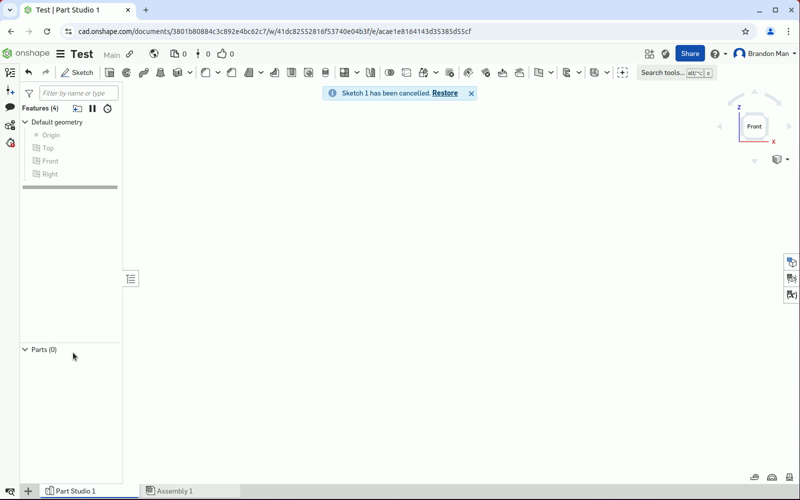
mouse_move(73, 352)
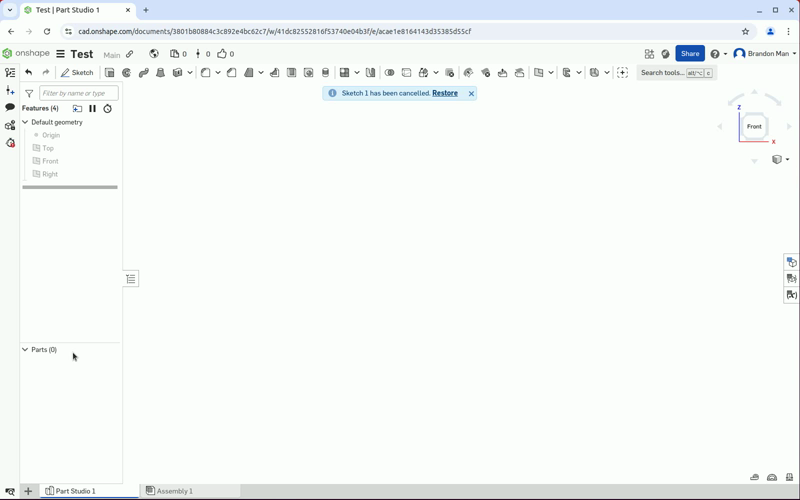
key(shift+y)
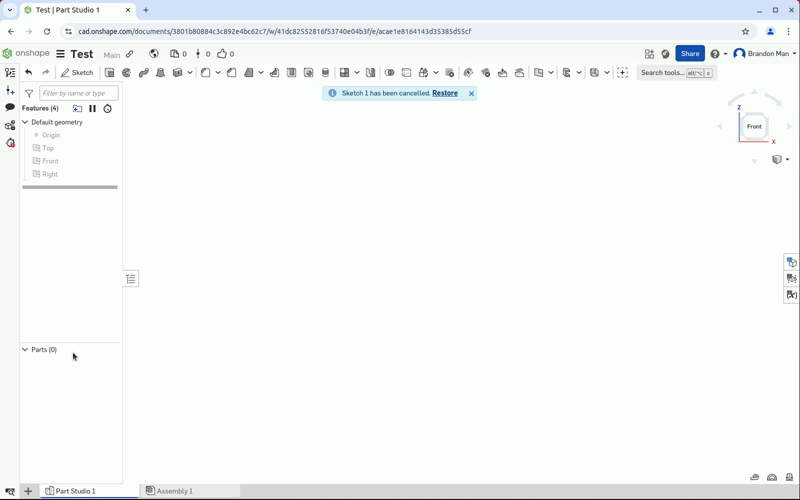
key(shift+s)
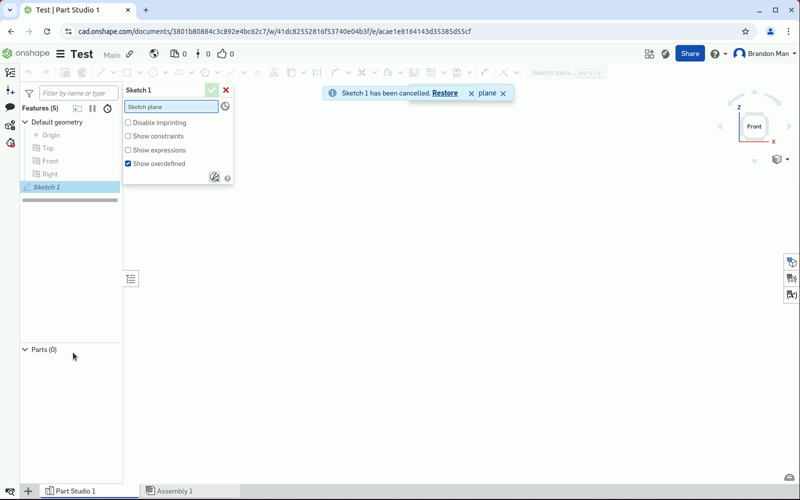
mouse_move(73, 163)
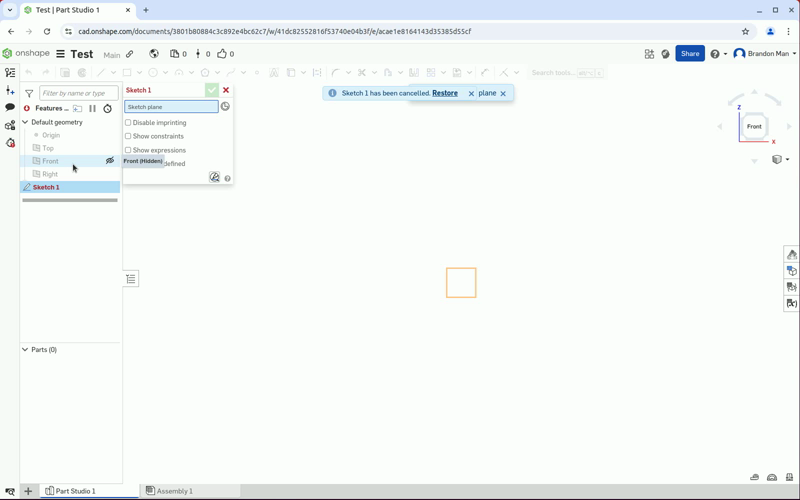
click(73, 163)
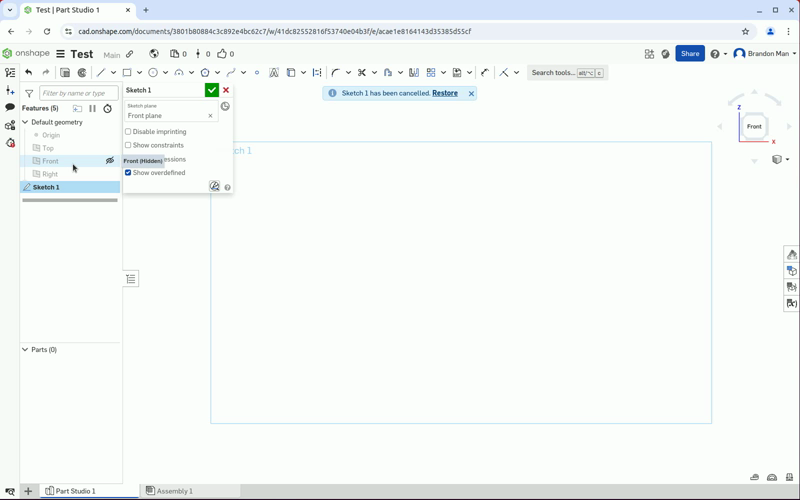
mouse_move(73, 352)
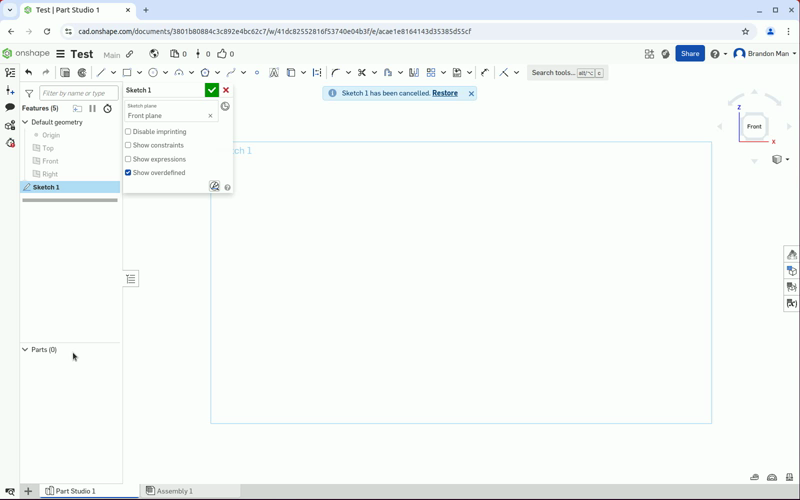
key(y)
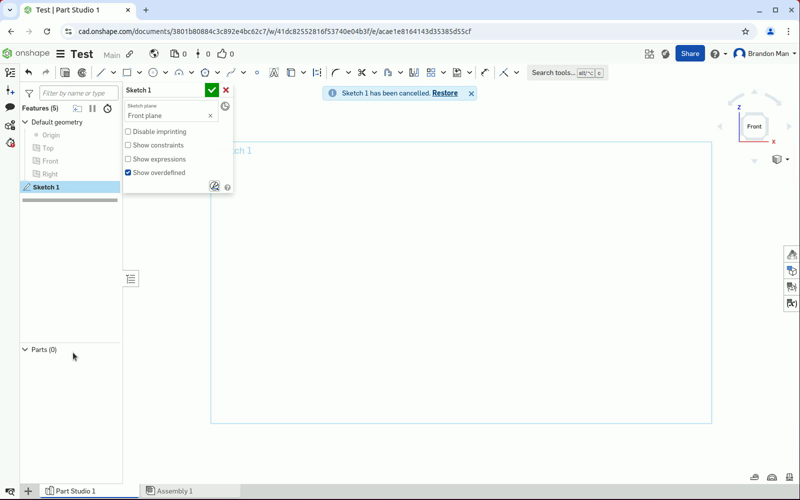
key(c)
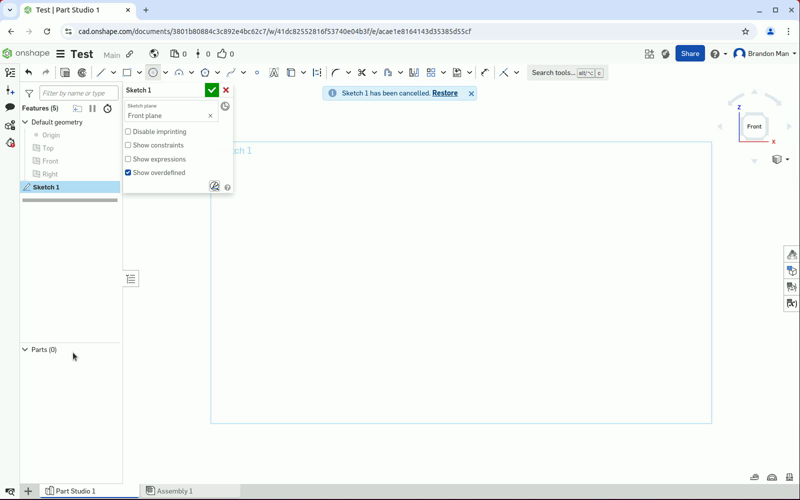
key_down(shift)
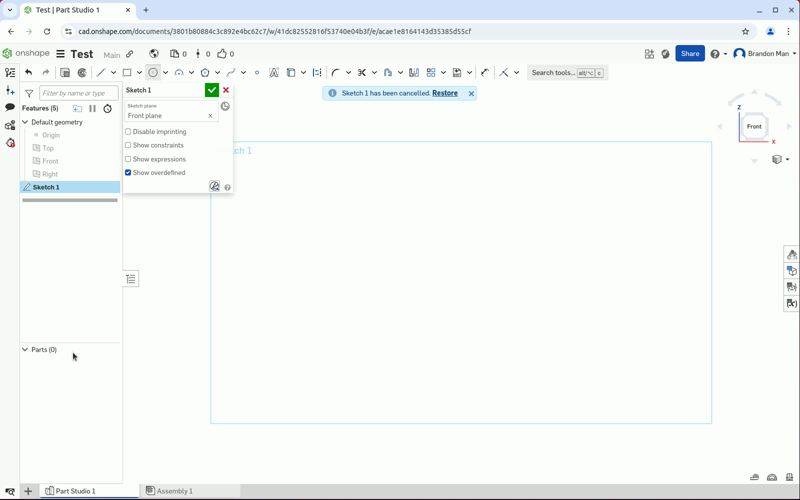
mouse_move(460, 282)
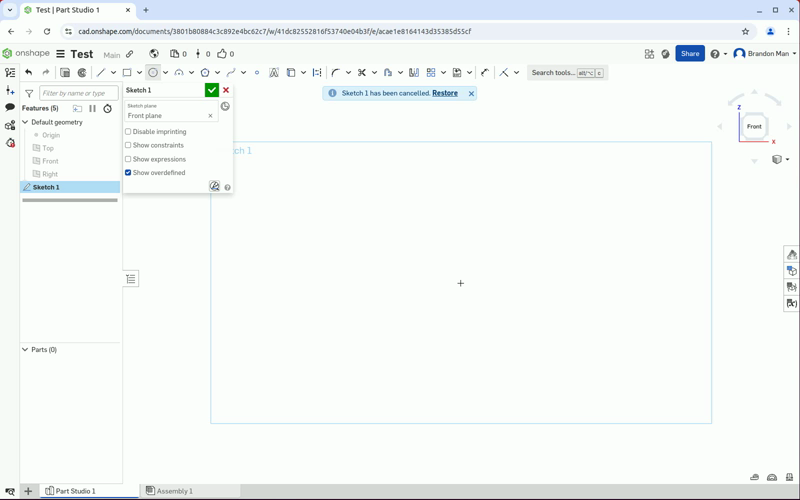
click(460, 282)
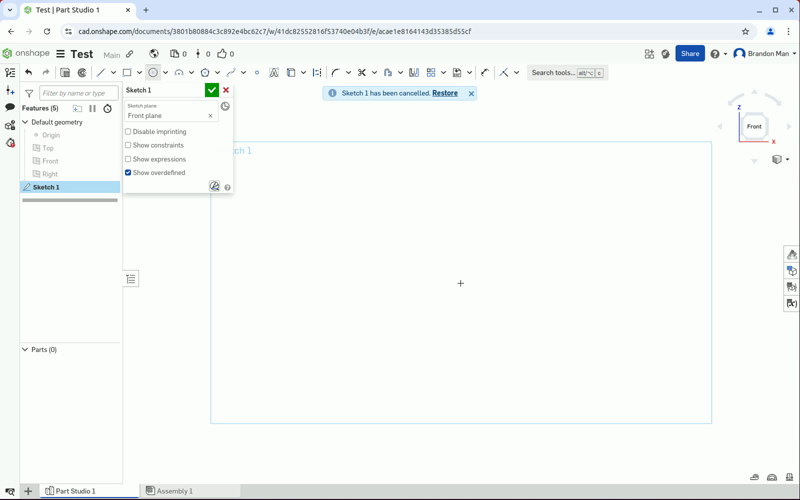
key_up(shift)
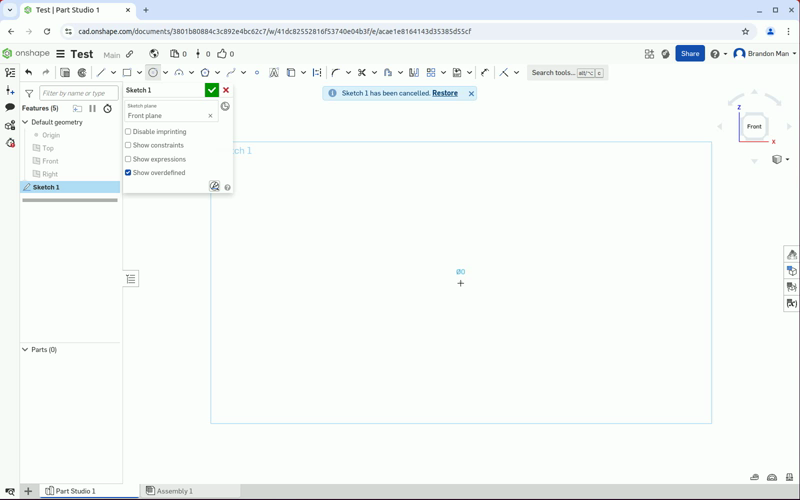
mouse_move(476, 282)
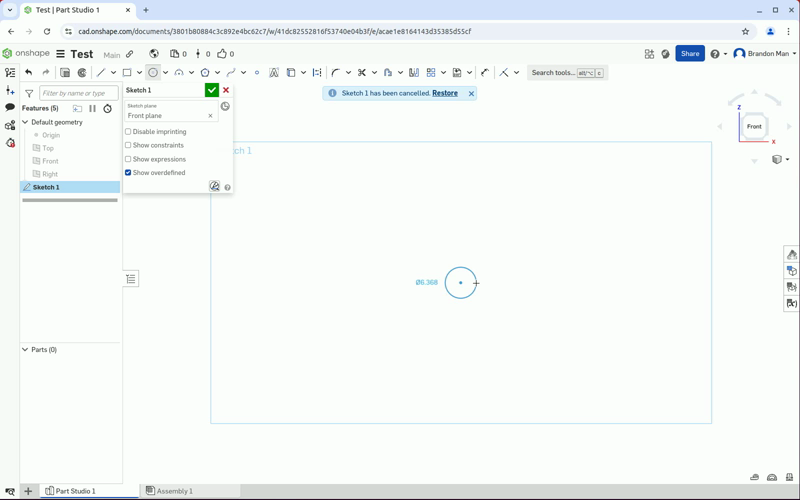
click(476, 282)
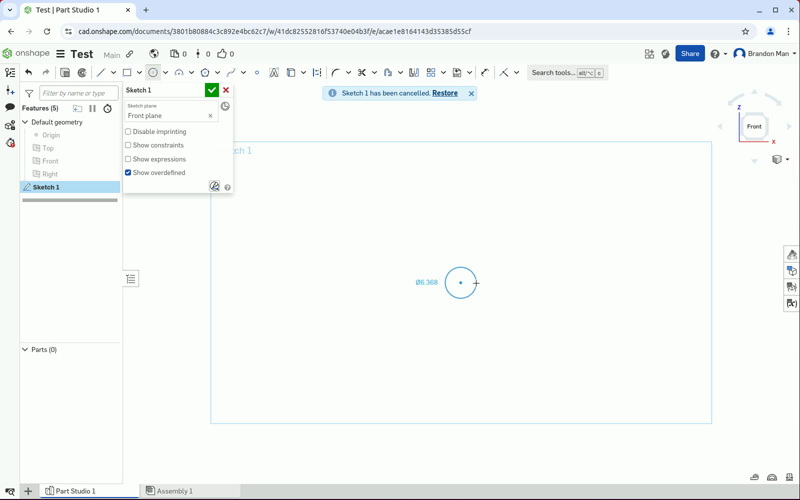
key(esc)
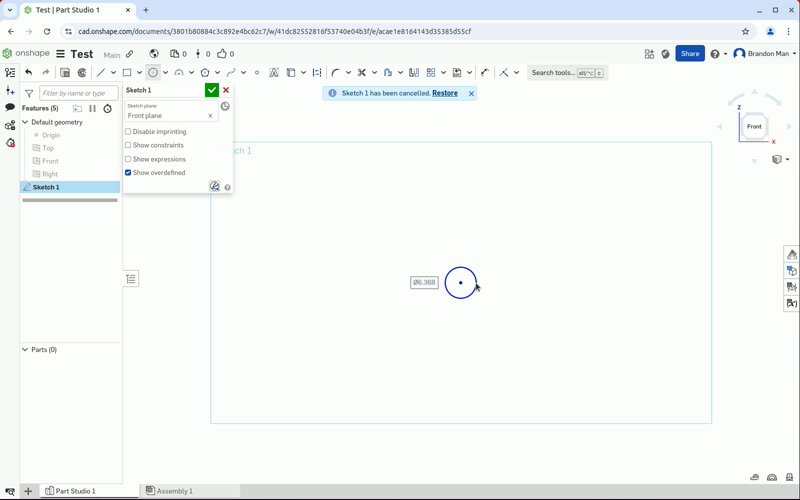
key(c)
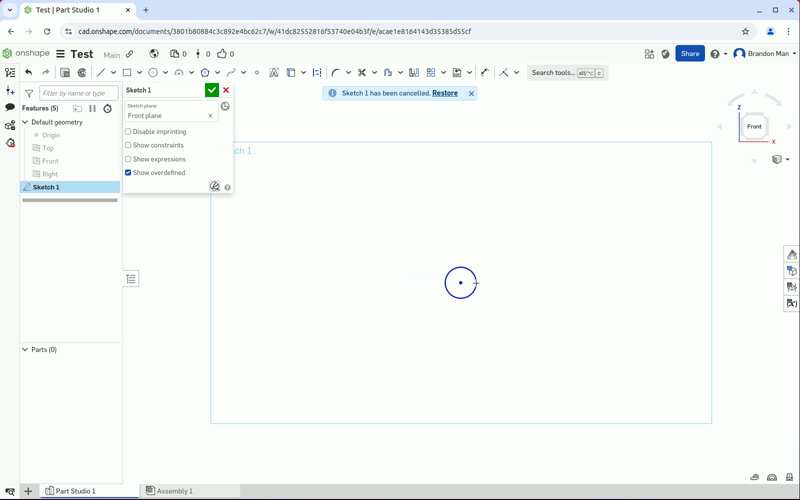
key_down(shift)
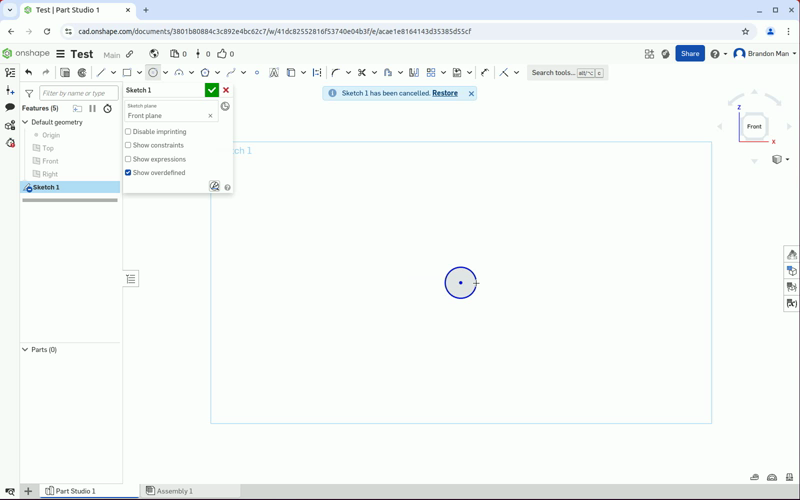
mouse_move(460, 282)
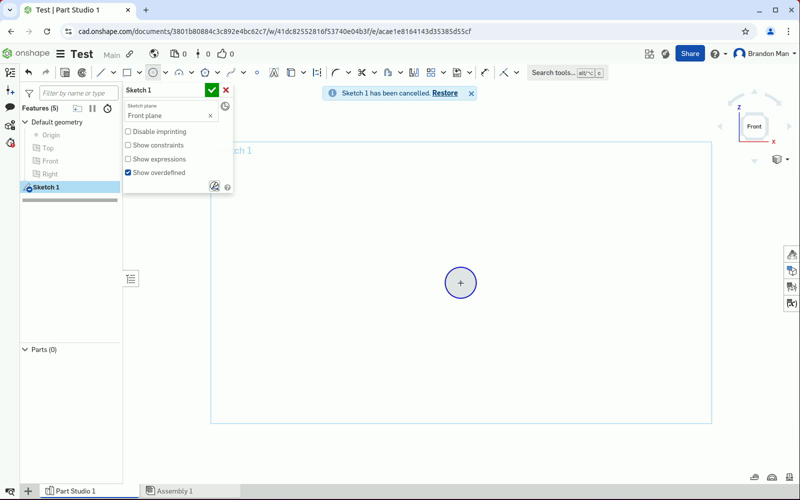
click(460, 282)
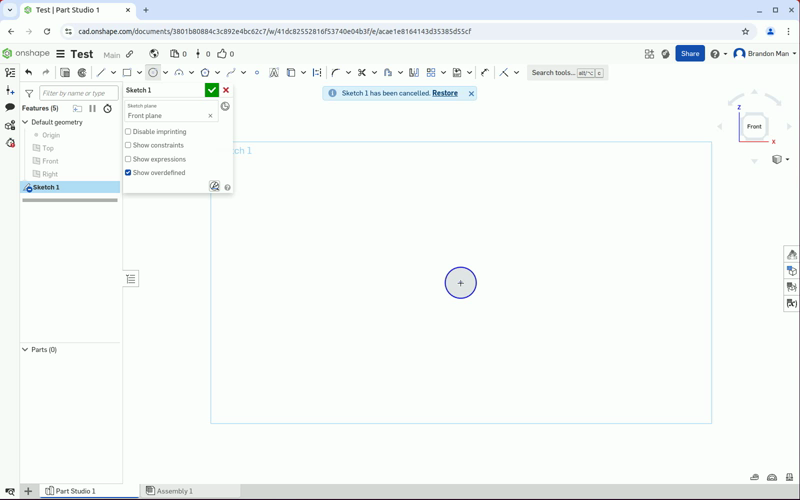
key_up(shift)
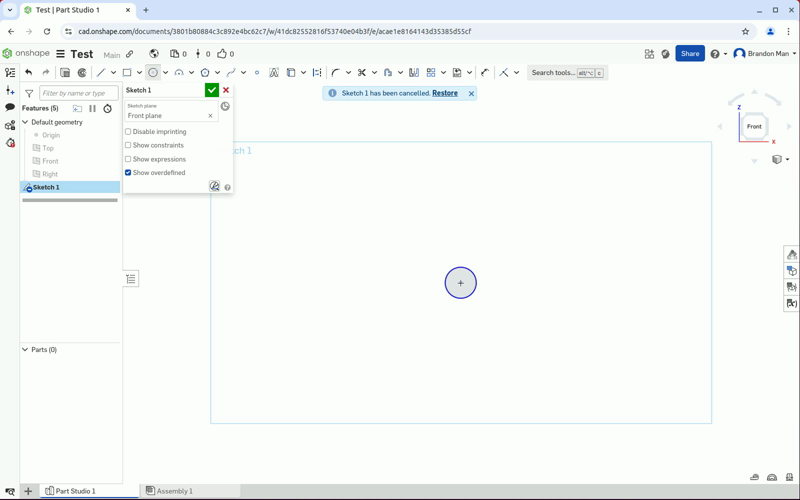
mouse_move(466, 282)
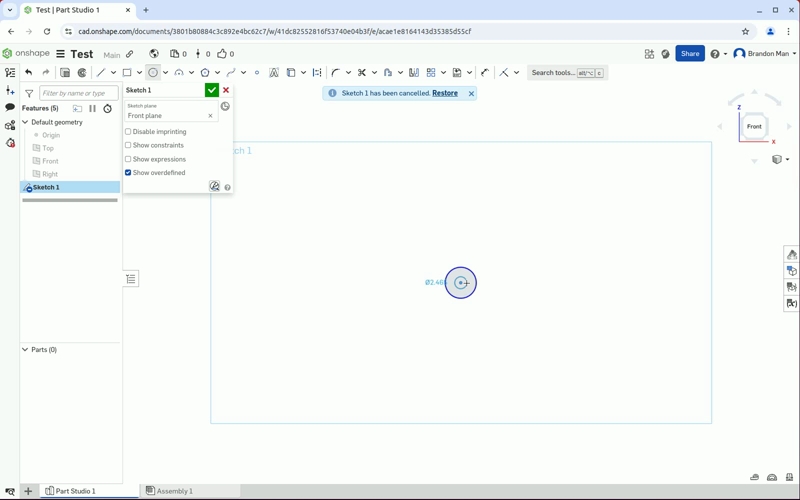
click(466, 282)
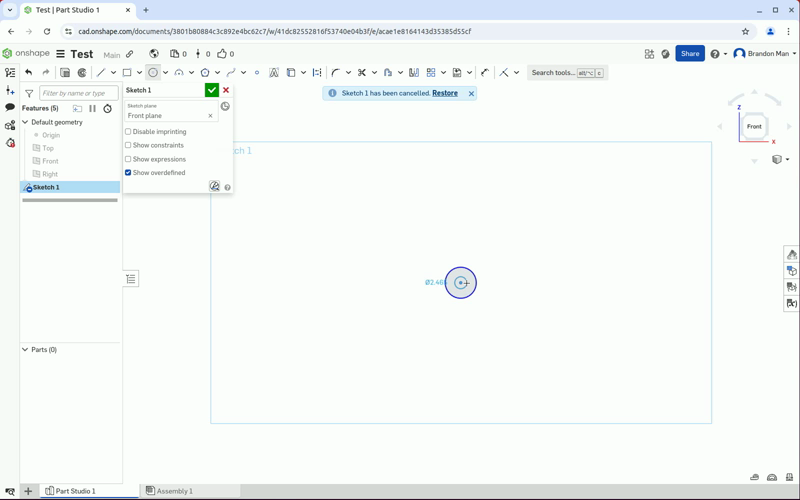
key(esc)
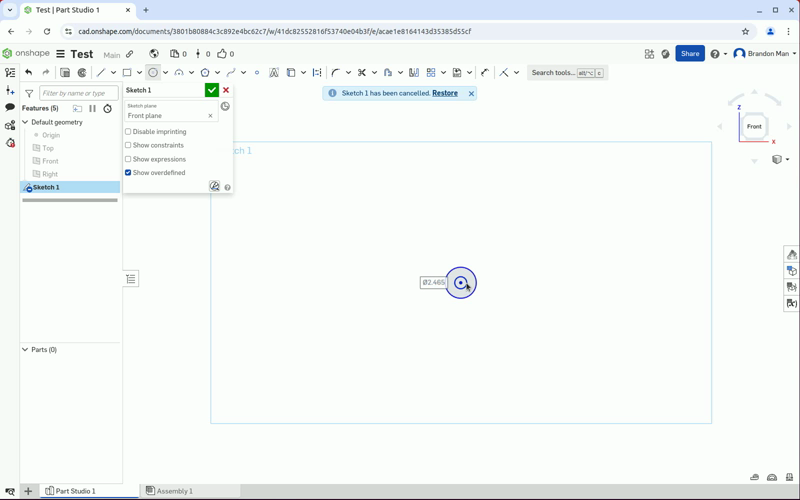
mouse_move(465, 272)
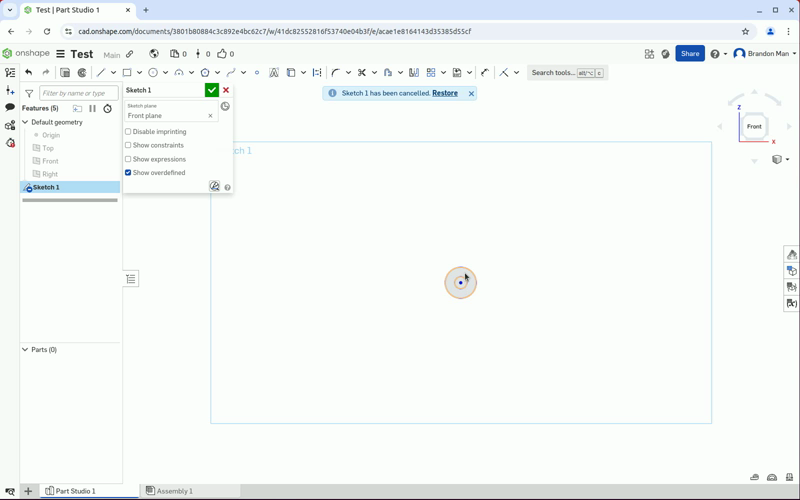
scroll(6)
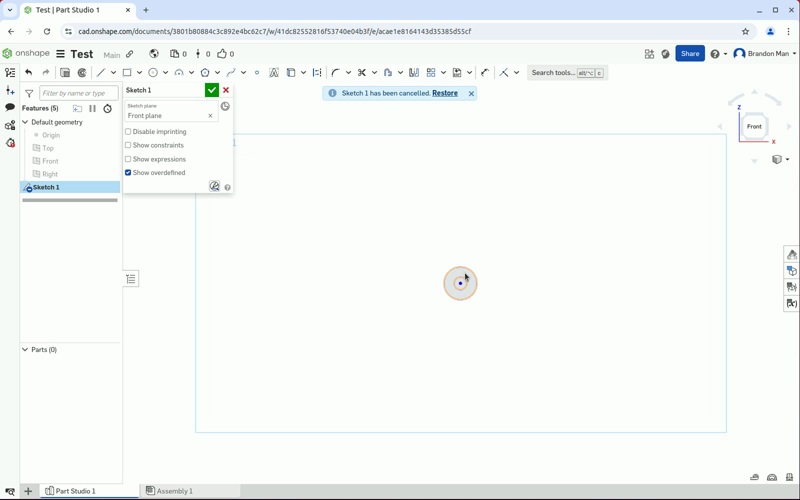
scroll(6)
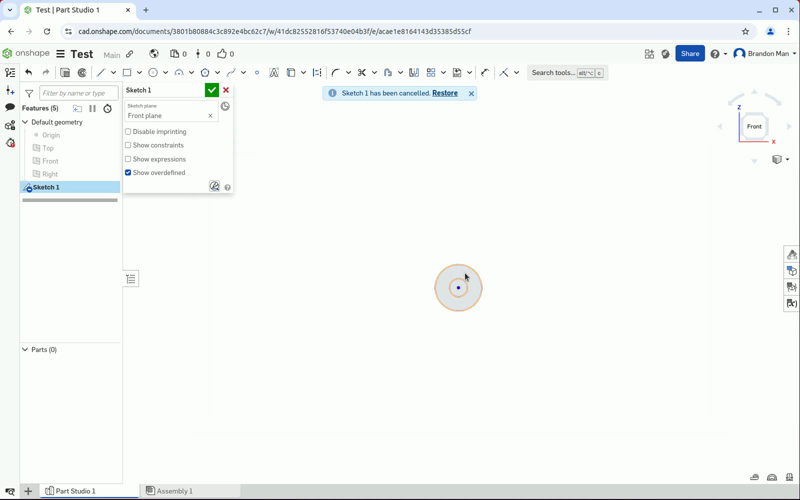
scroll(6)
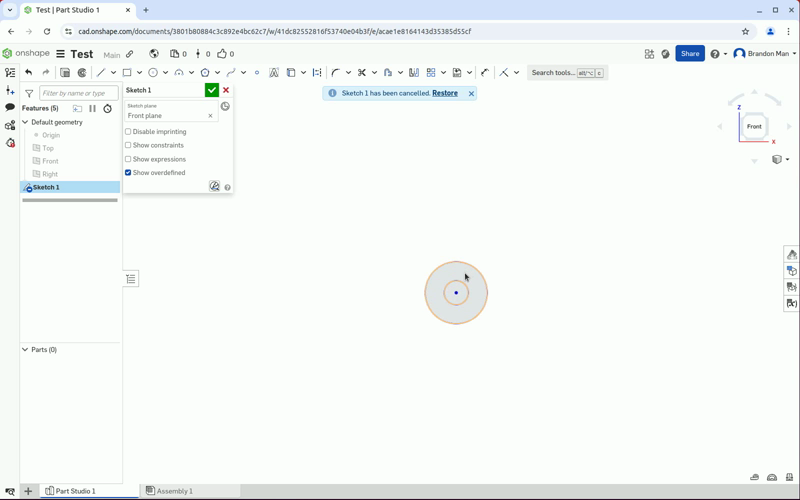
scroll(6)
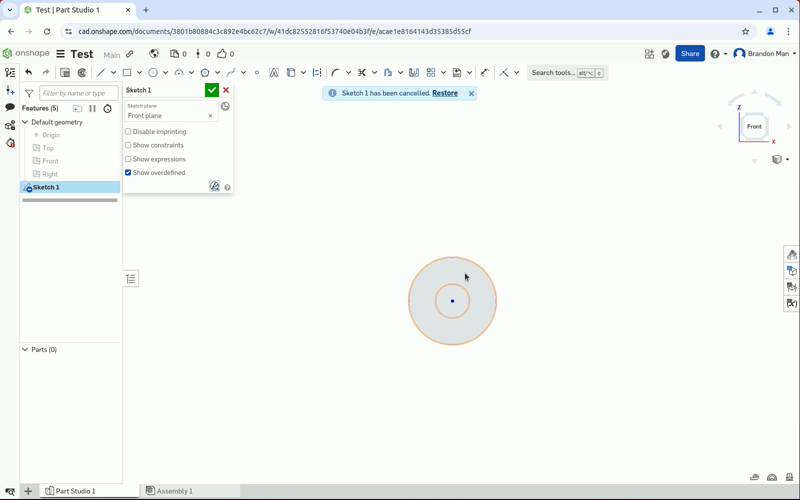
scroll(6)
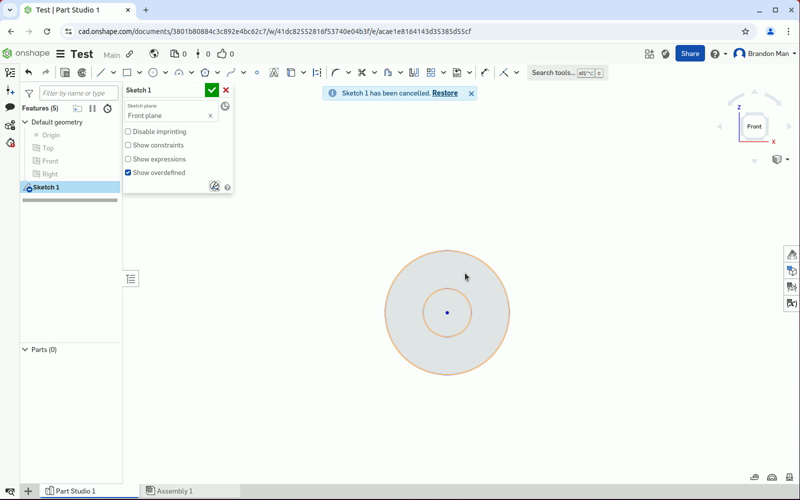
scroll(6)
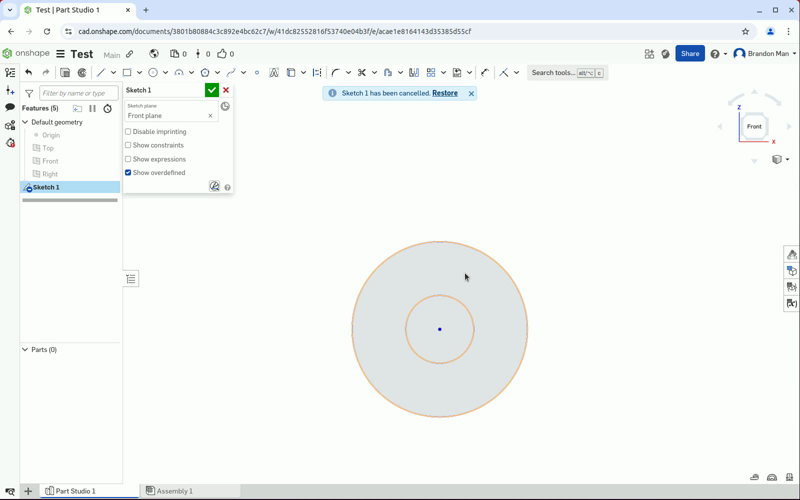
scroll(6)
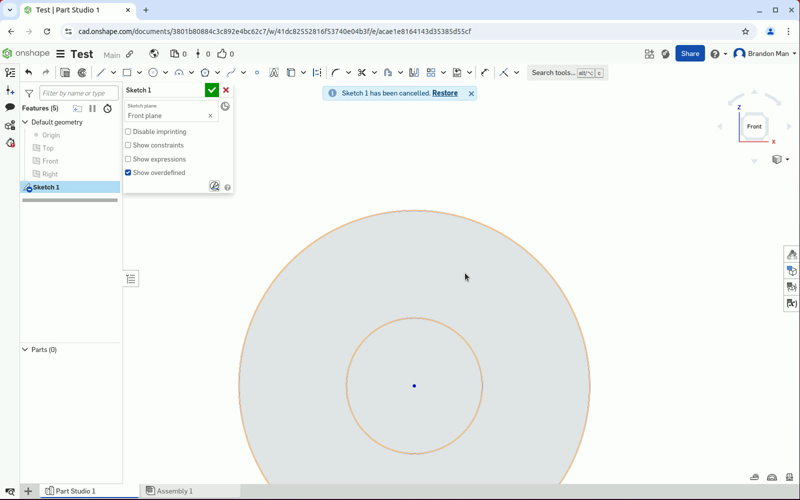
click(465, 272)
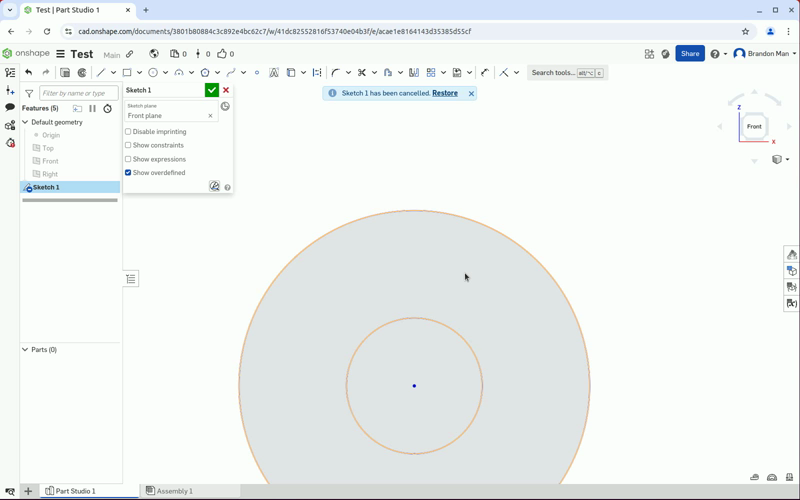
scroll(-6)
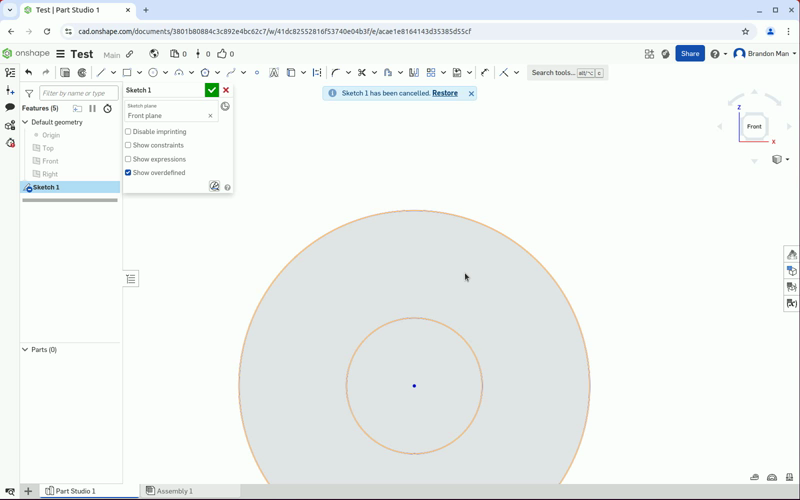
scroll(-6)
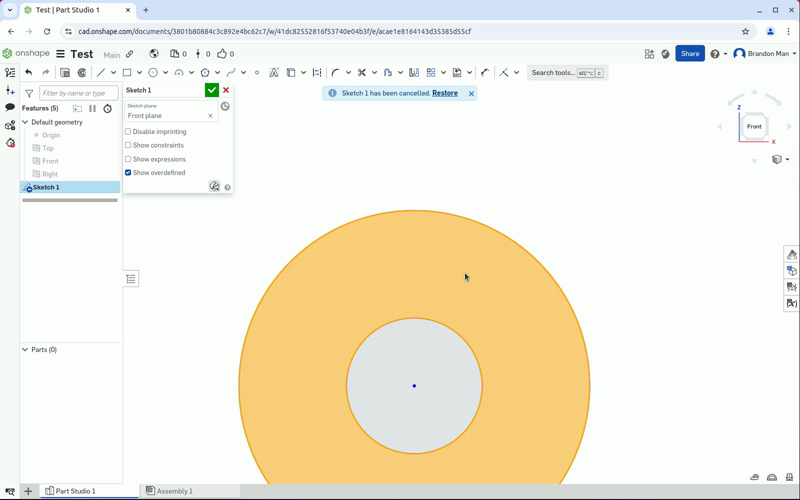
scroll(-6)
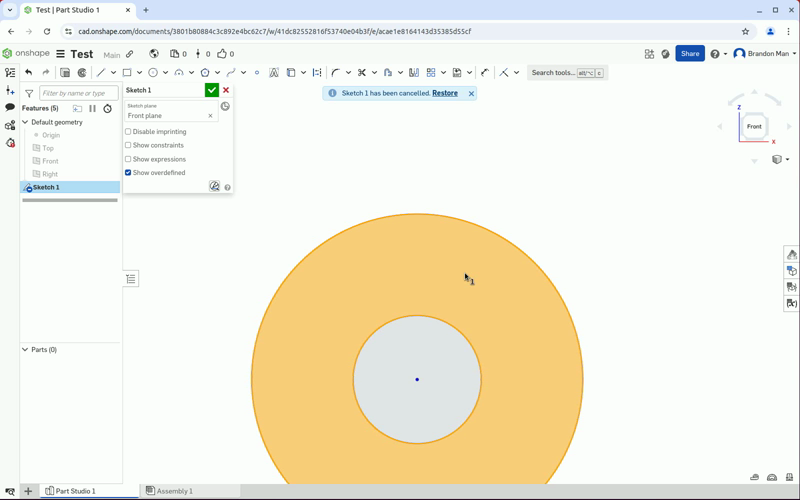
scroll(-6)
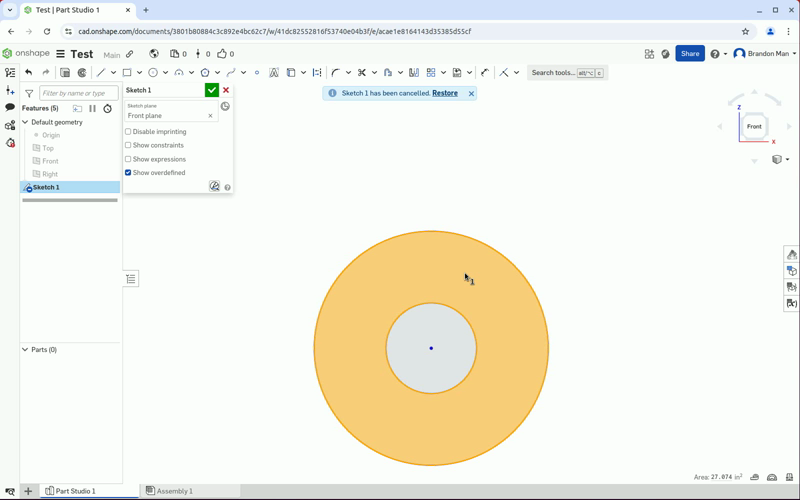
scroll(-6)
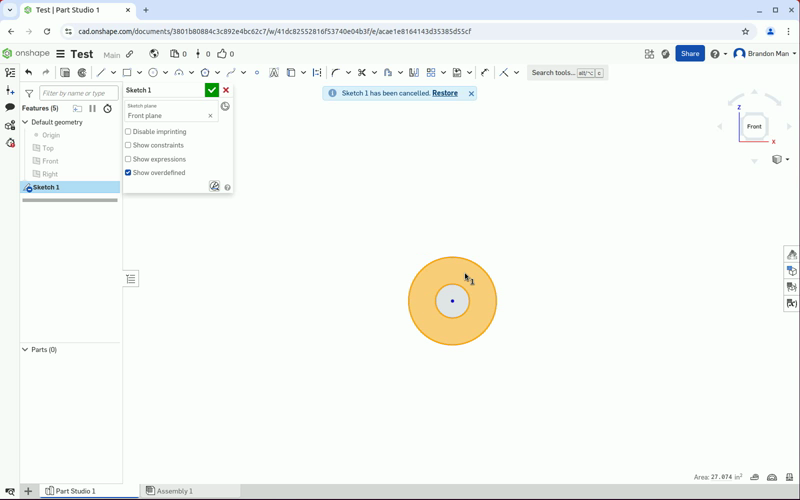
scroll(-6)
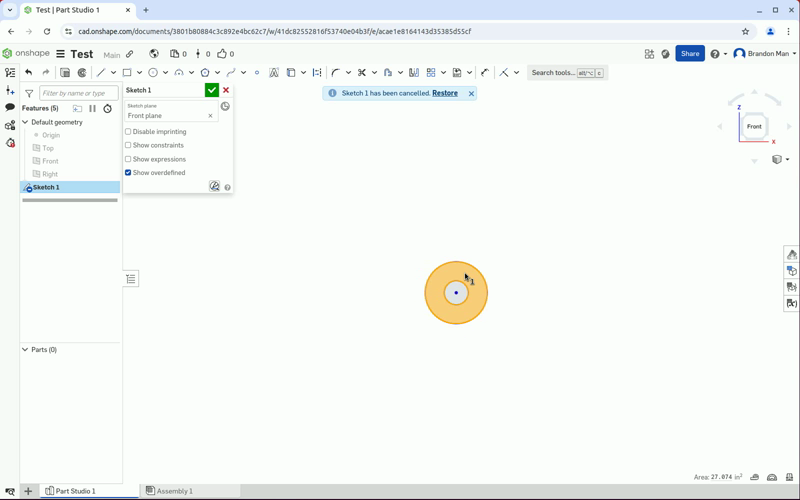
scroll(-6)
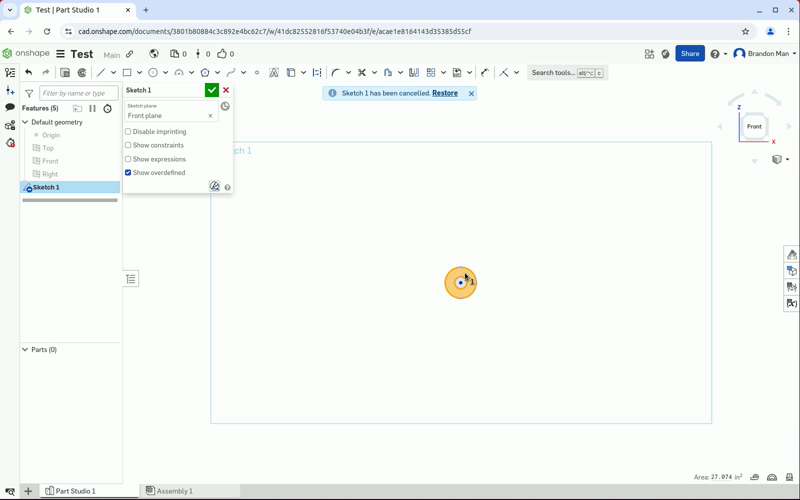
mouse_move(73, 352)
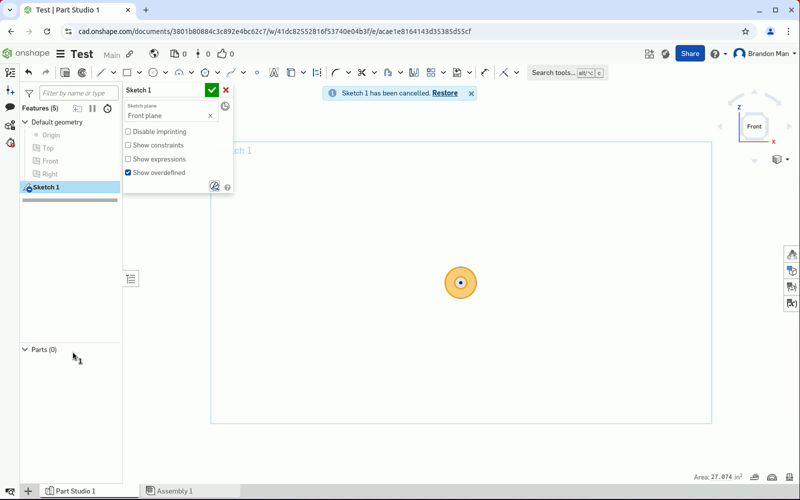
key(shift+y)
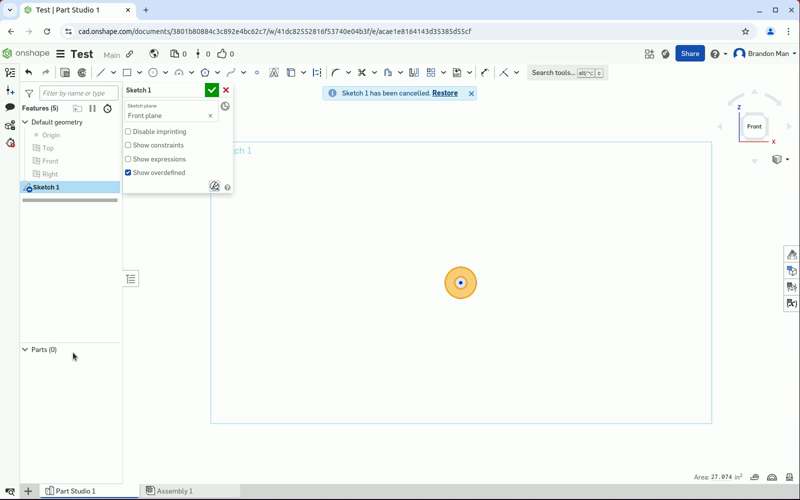
key(shift+e)
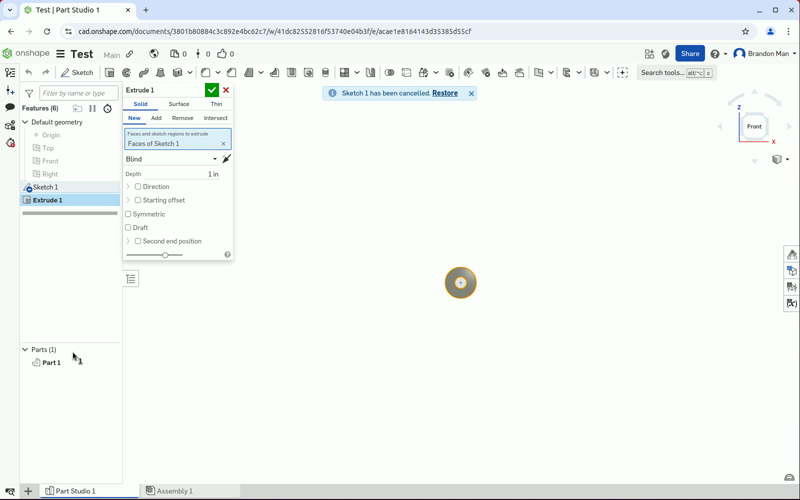
mouse_move(143, 106)
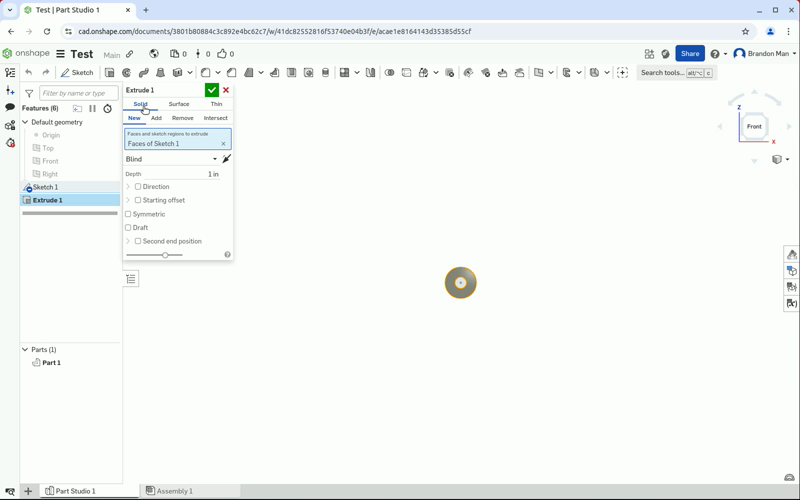
click(143, 106)
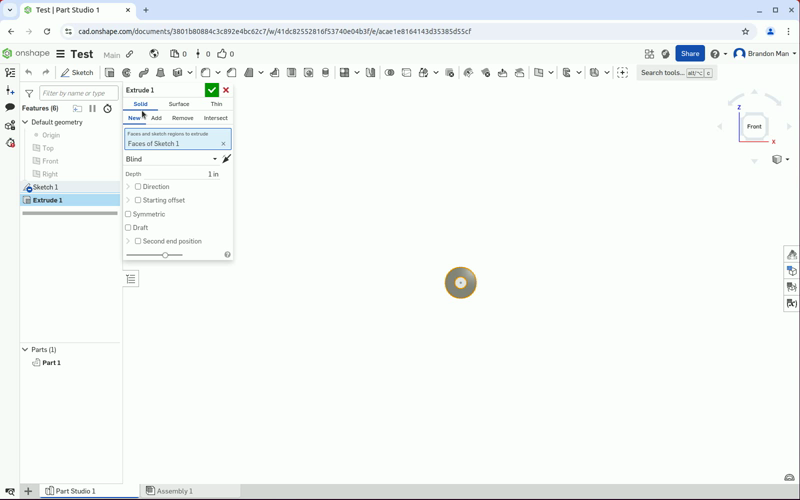
mouse_move(137, 120)
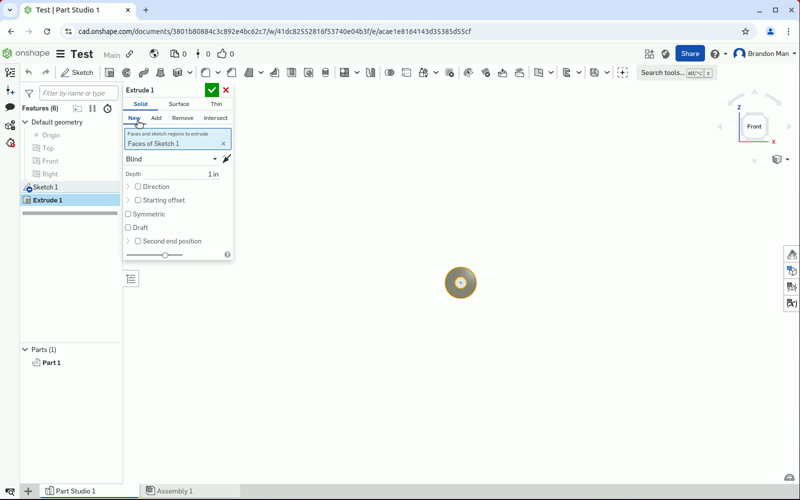
click(137, 120)
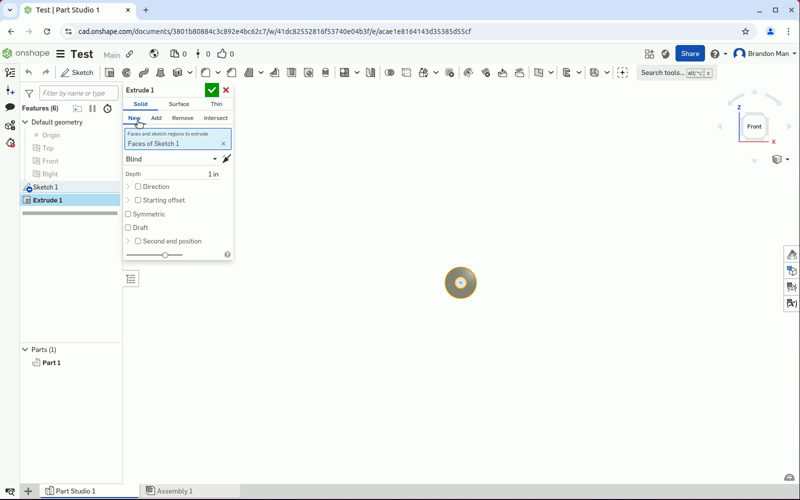
key(tab, 4)
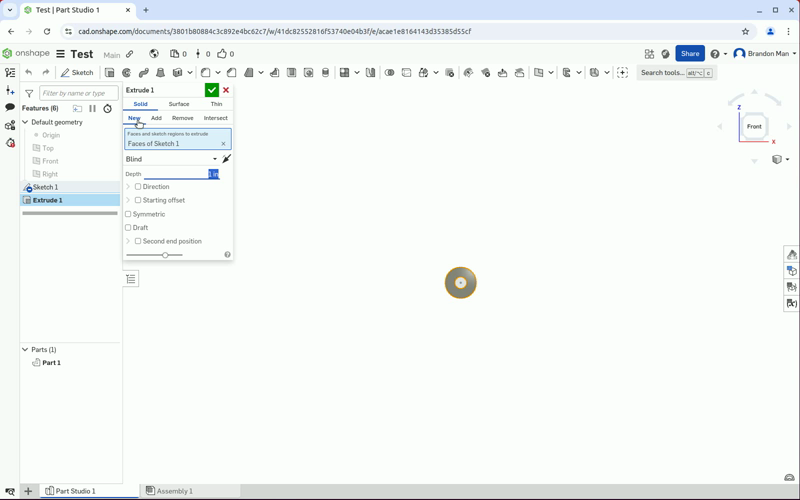
text(6.018)
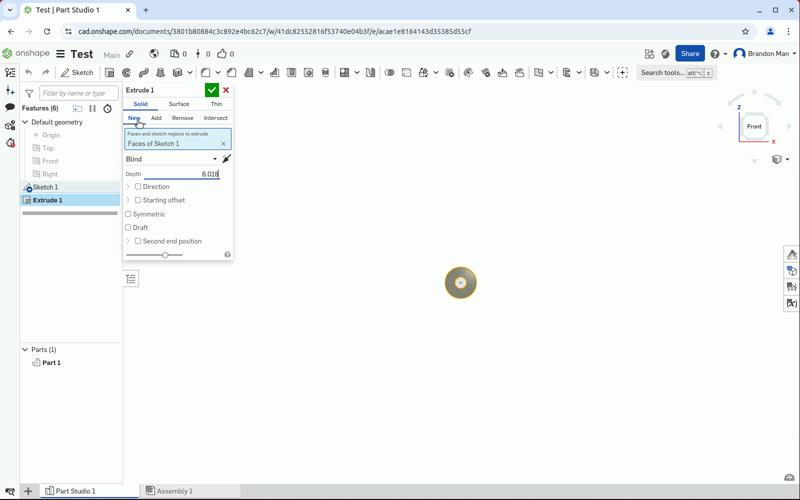
key(enter)
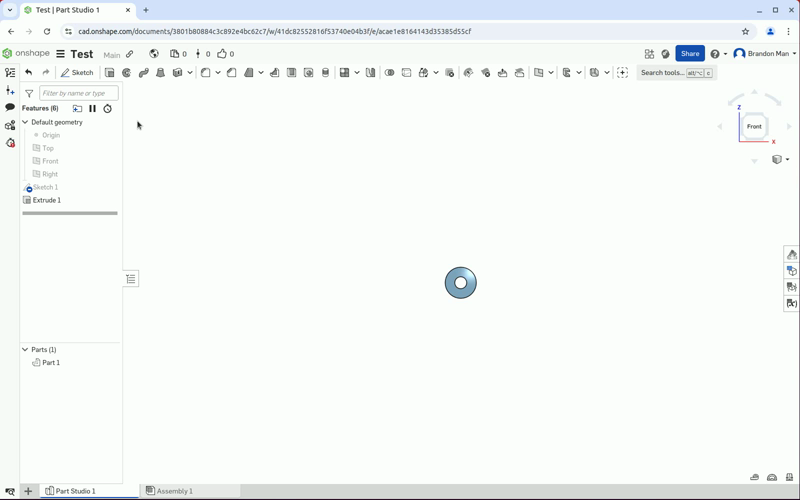
key(shift+h)
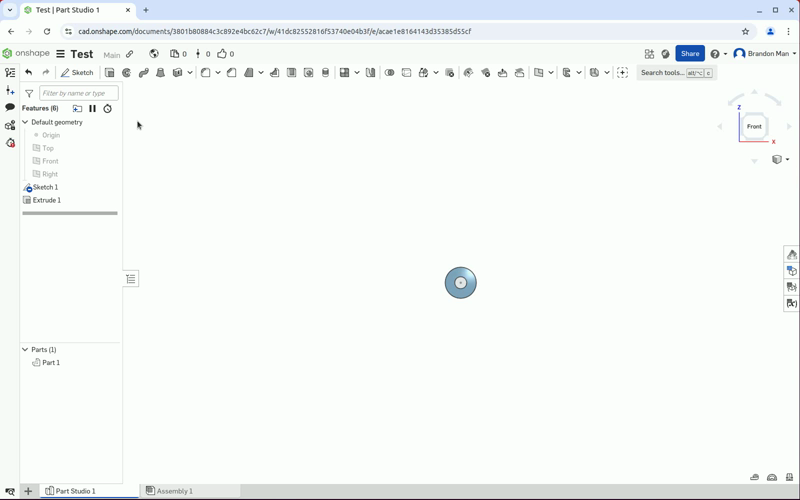
key(shift+h)
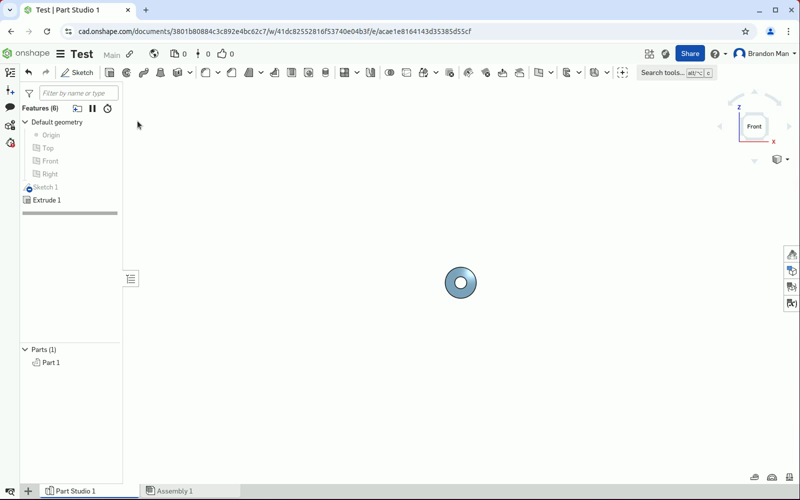
mouse_move(73, 189)
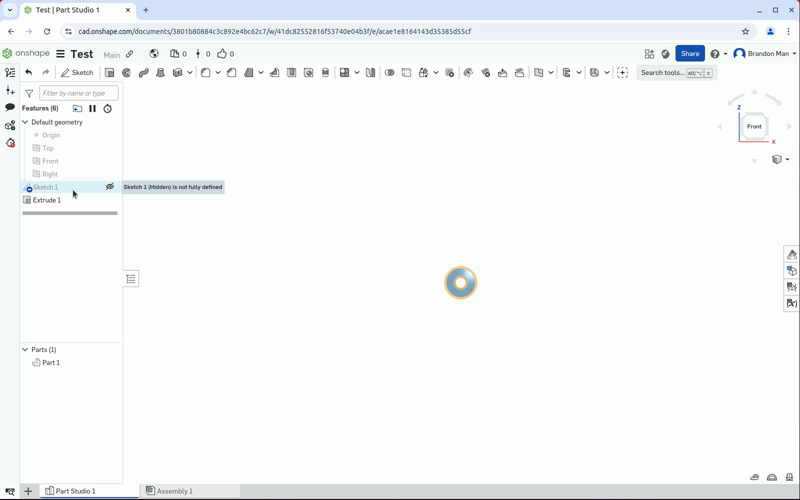
click(73, 189)
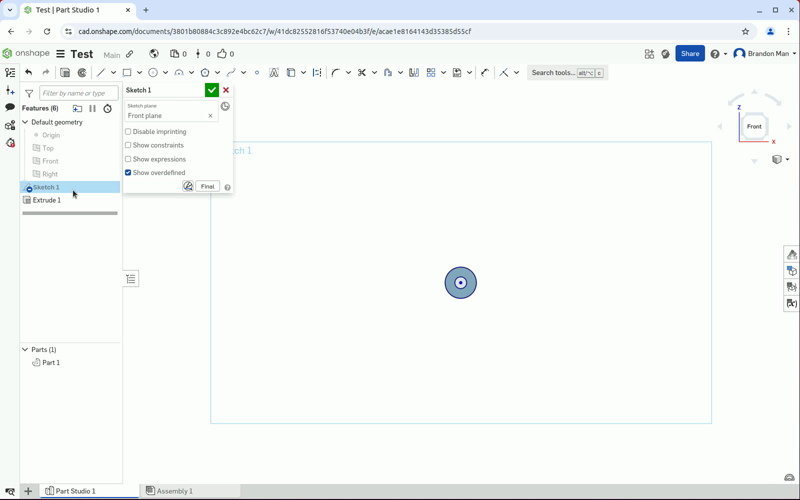
mouse_move(229, 92)
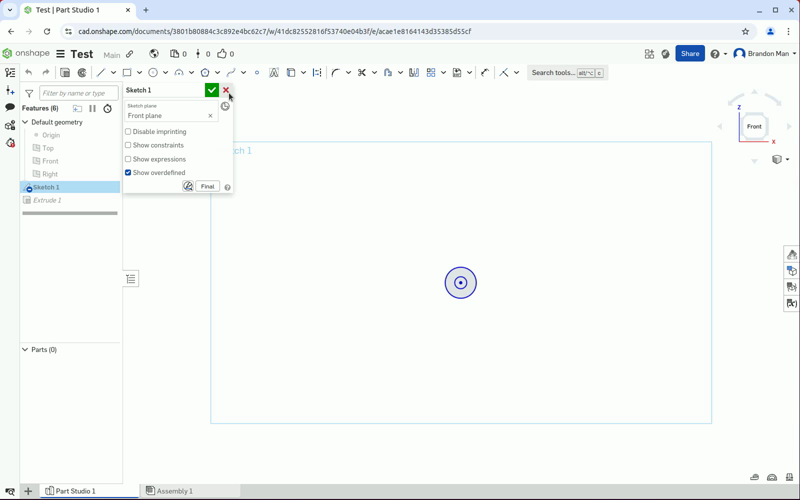
click(229, 92)
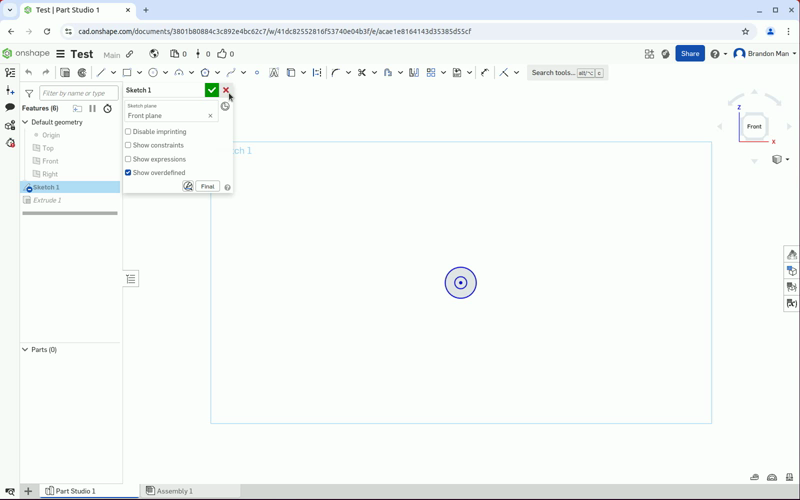
key(shift+s)
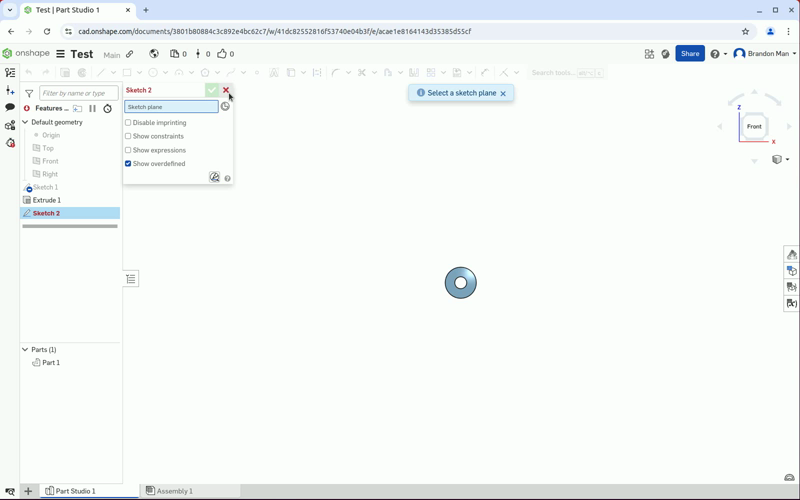
mouse_move(73, 163)
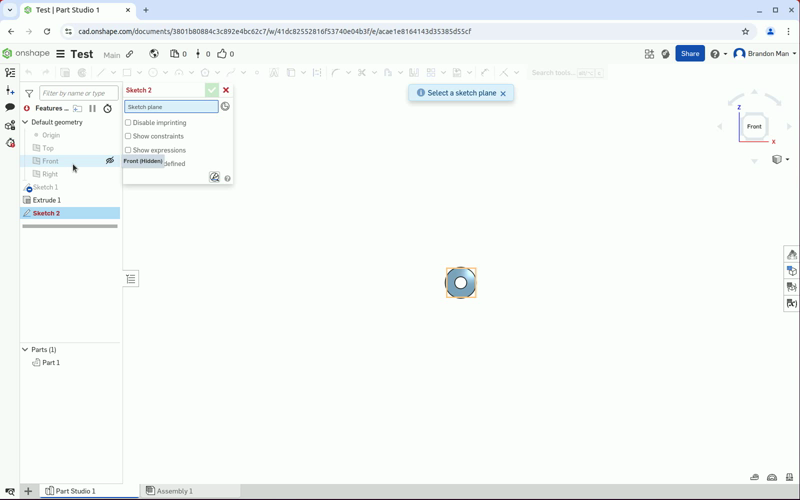
click(73, 163)
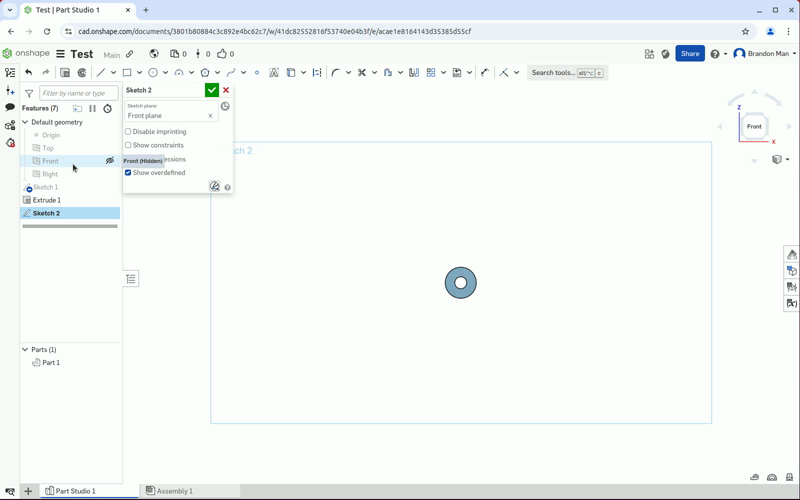
mouse_move(73, 352)
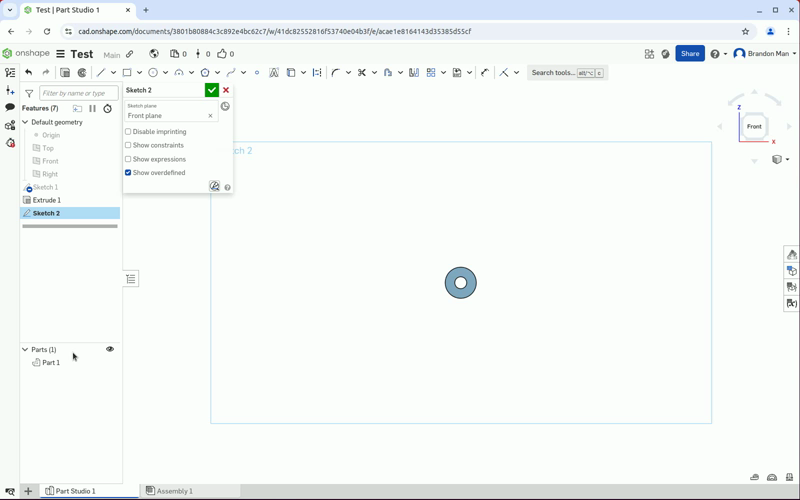
key(y)
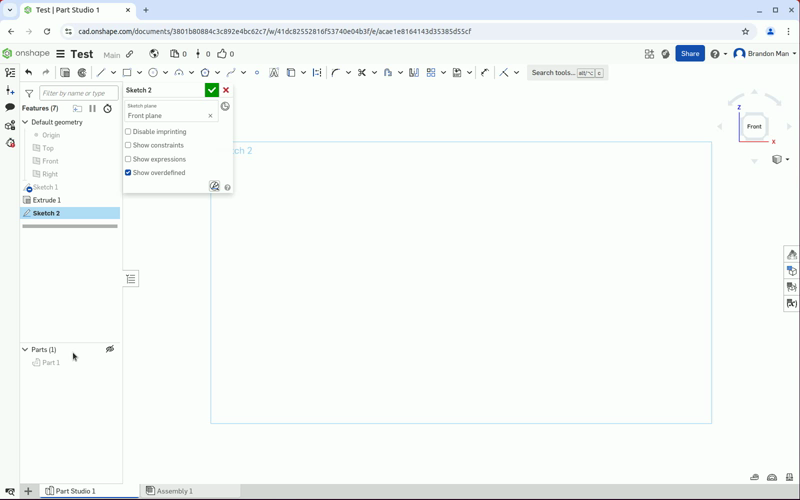
key(l)
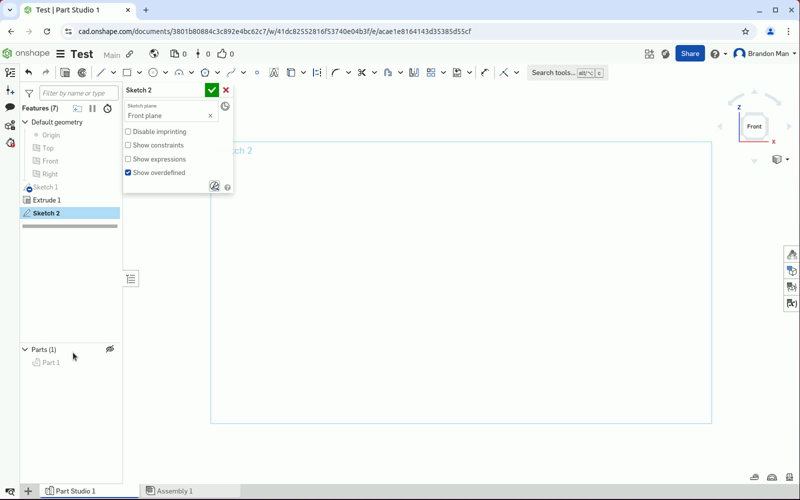
key_down(shift)
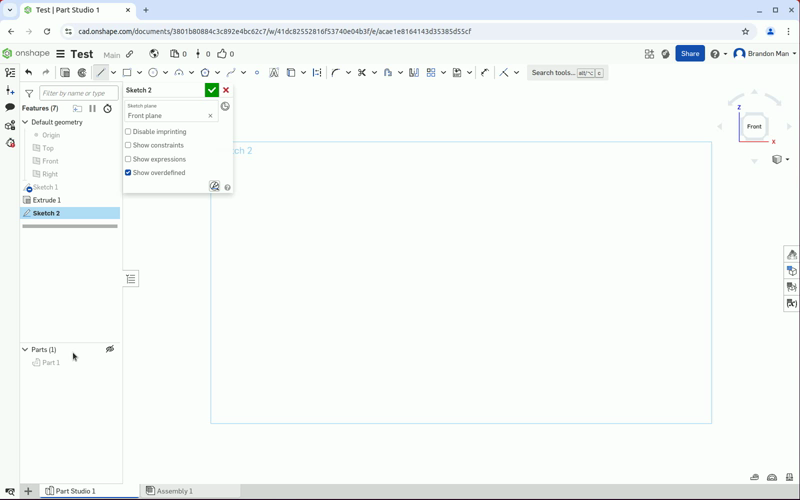
mouse_move(472, 292)
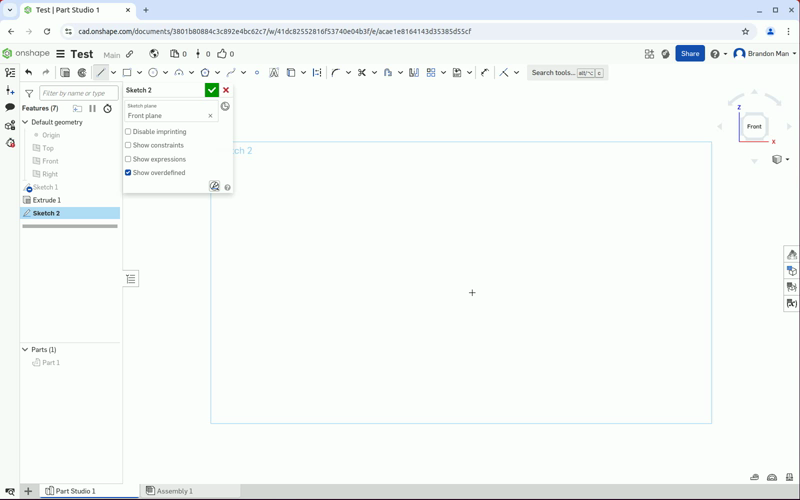
click(472, 292)
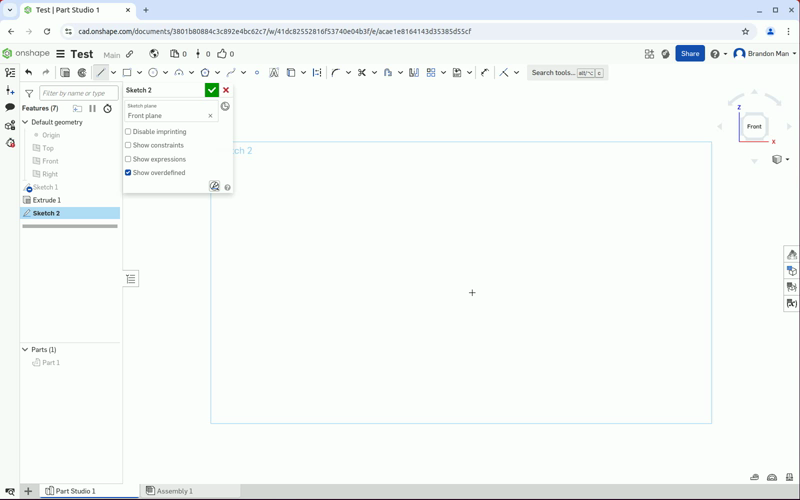
key_up(shift)
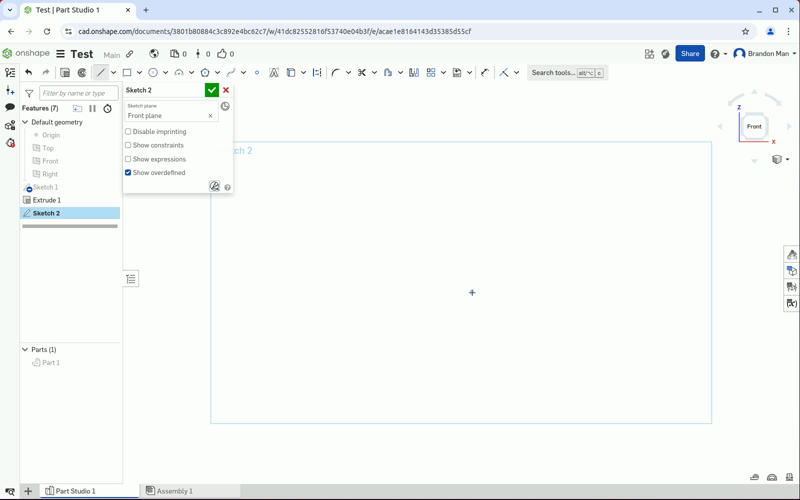
key_down(shift)
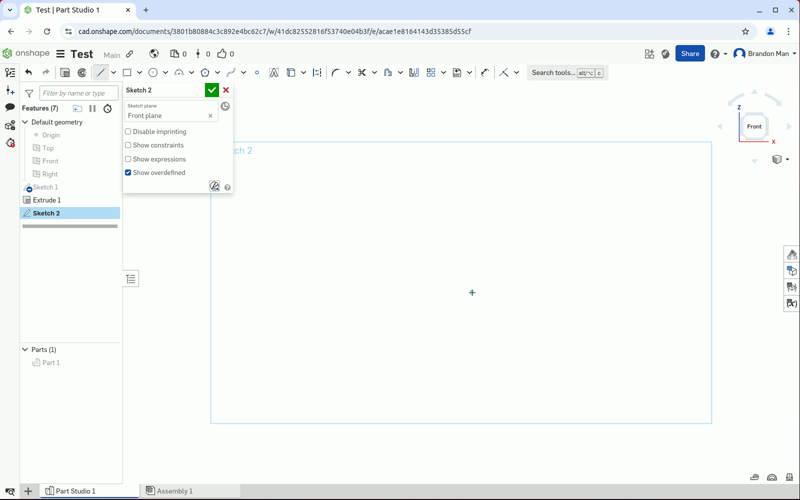
mouse_move(554, 292)
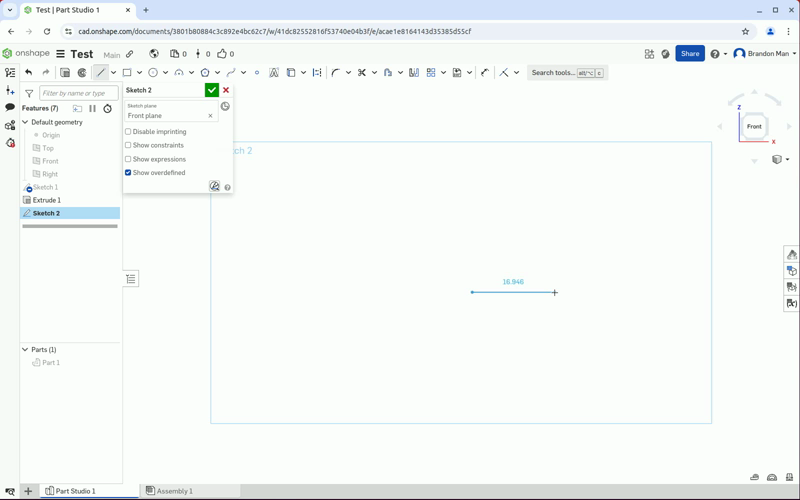
click(554, 292)
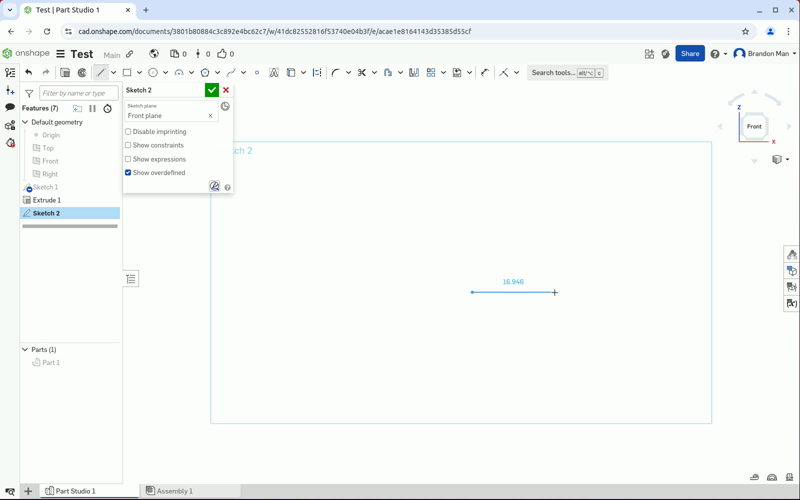
key_up(shift)
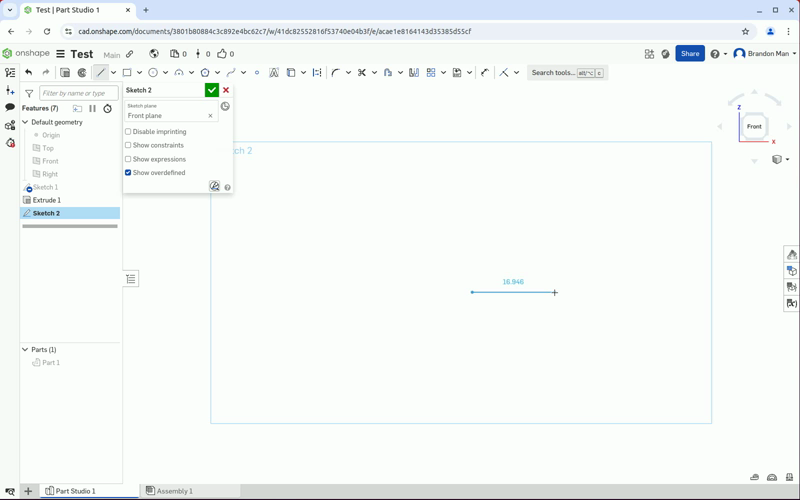
key(esc)
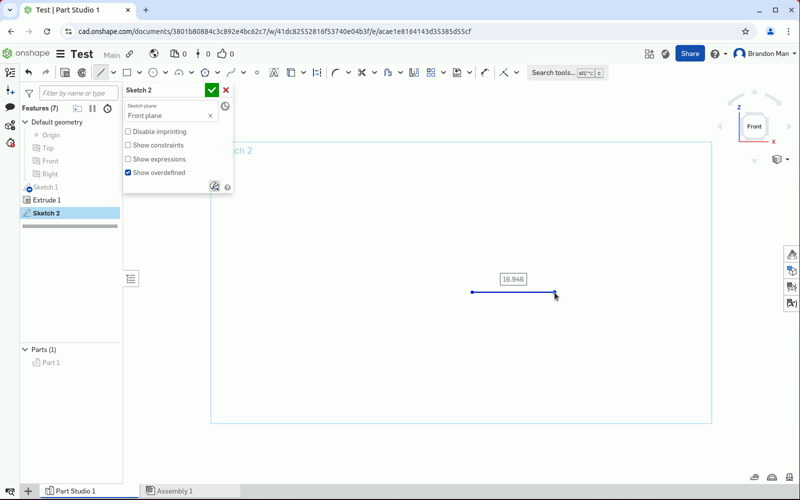
key(a)
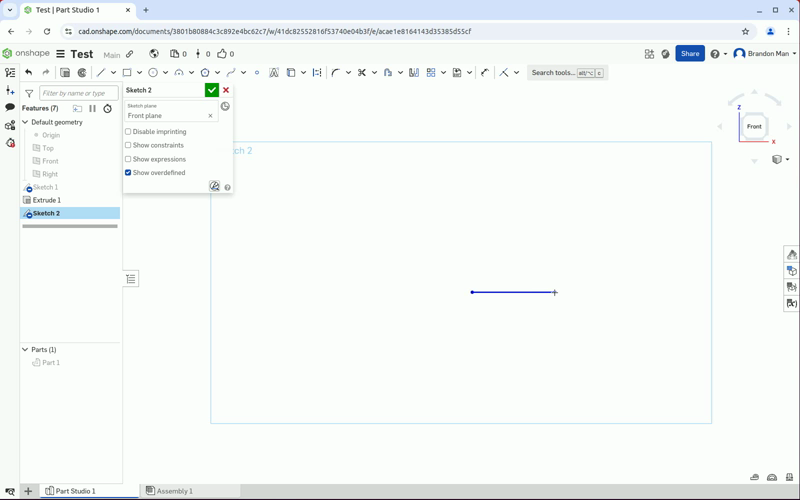
mouse_move(554, 292)
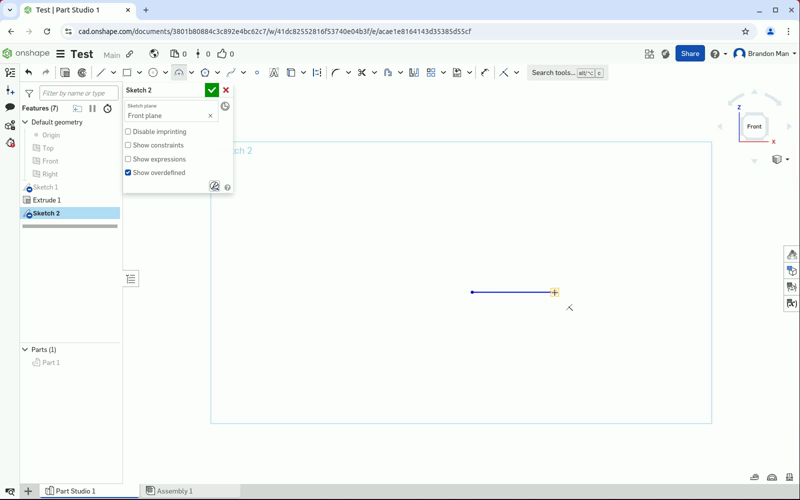
click(554, 292)
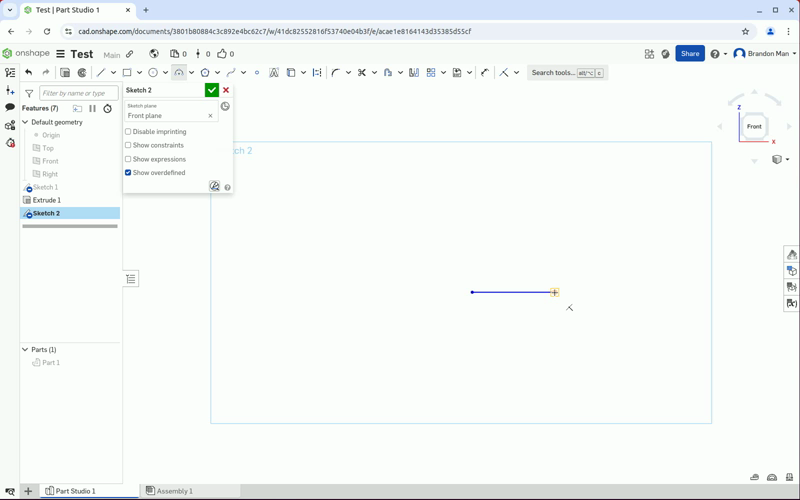
key_down(shift)
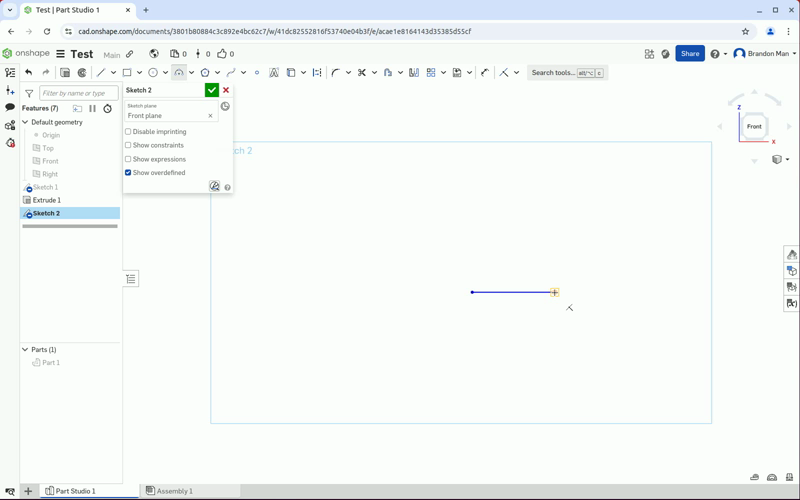
mouse_move(554, 273)
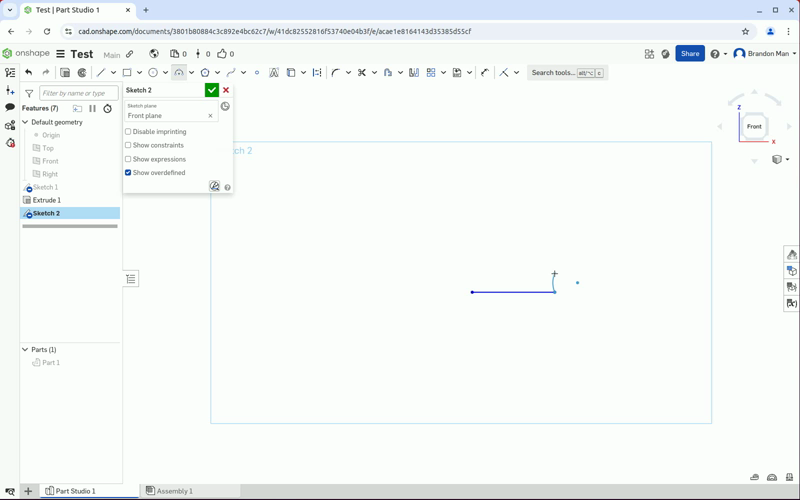
click(554, 273)
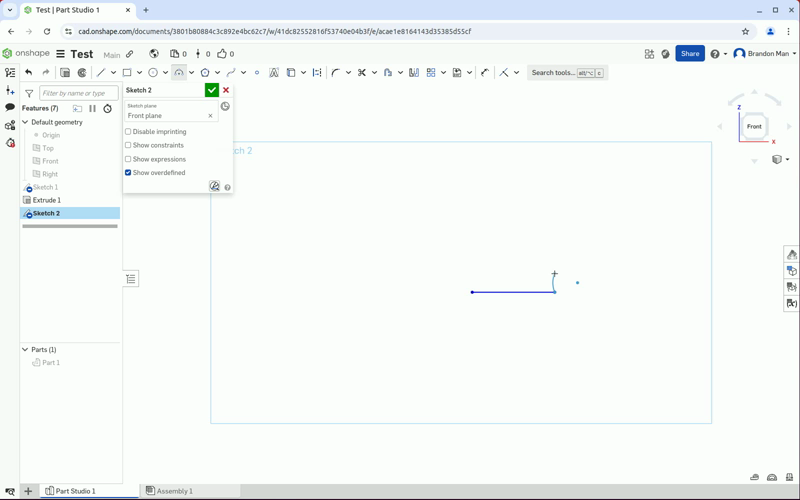
mouse_move(549, 282)
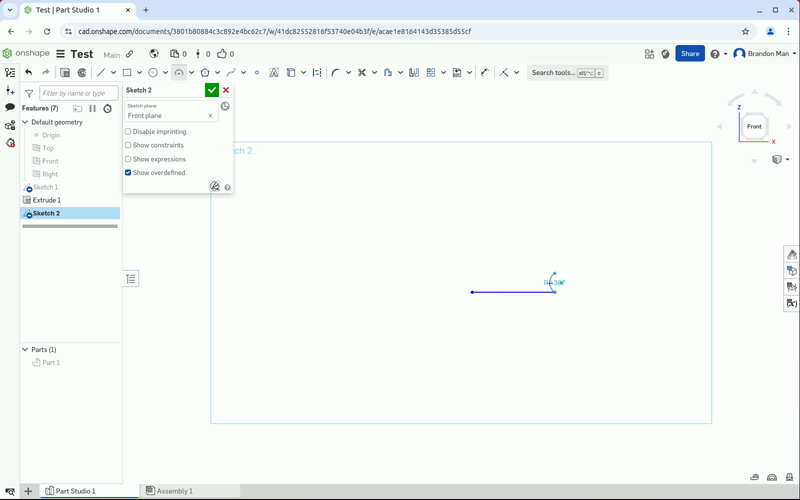
click(549, 282)
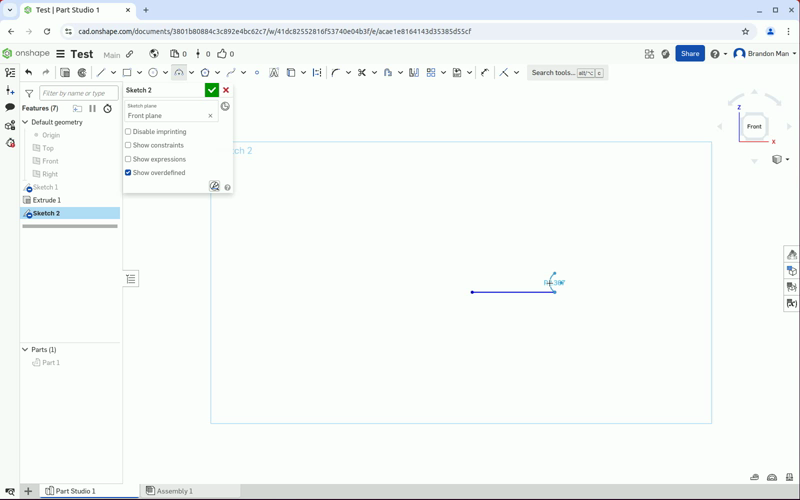
key_up(shift)
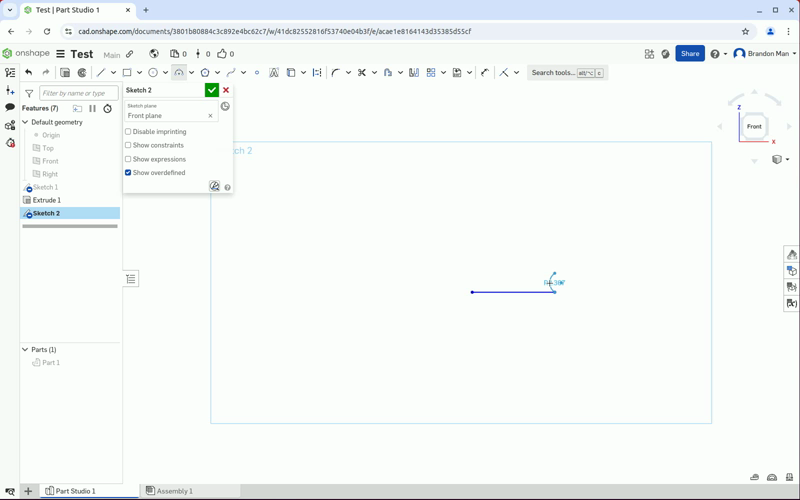
key(esc)
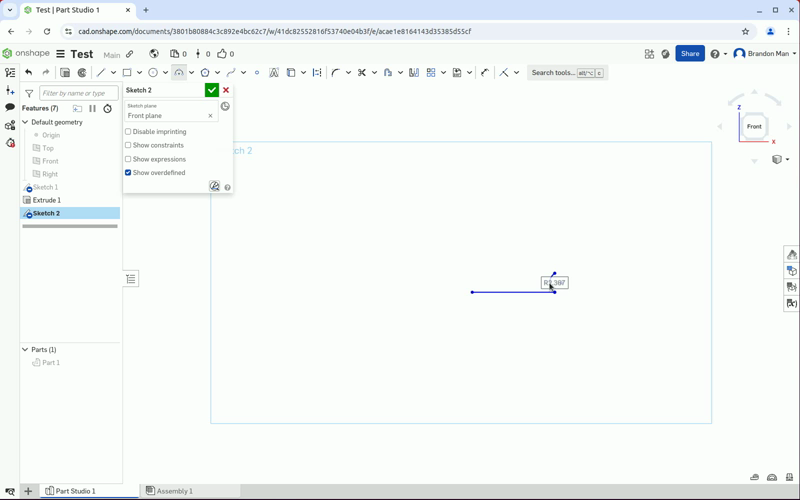
key(l)
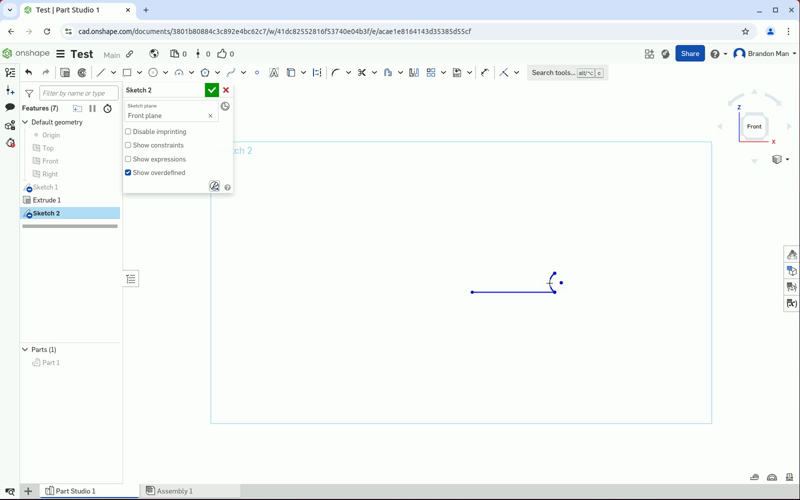
mouse_move(554, 273)
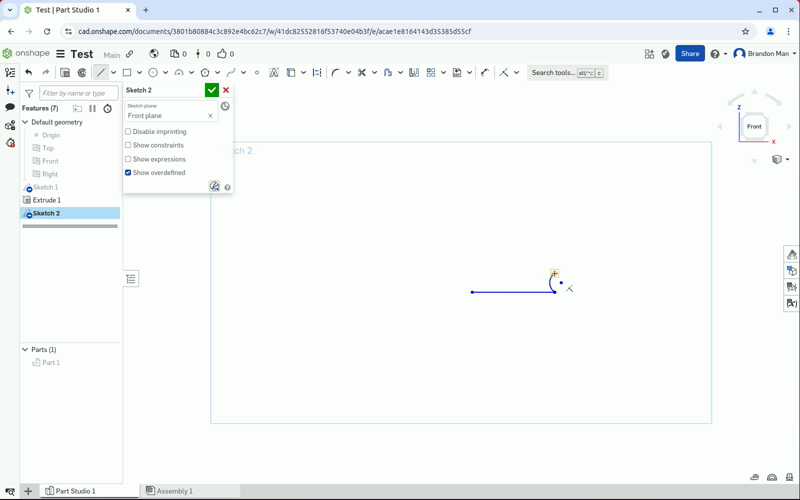
click(554, 273)
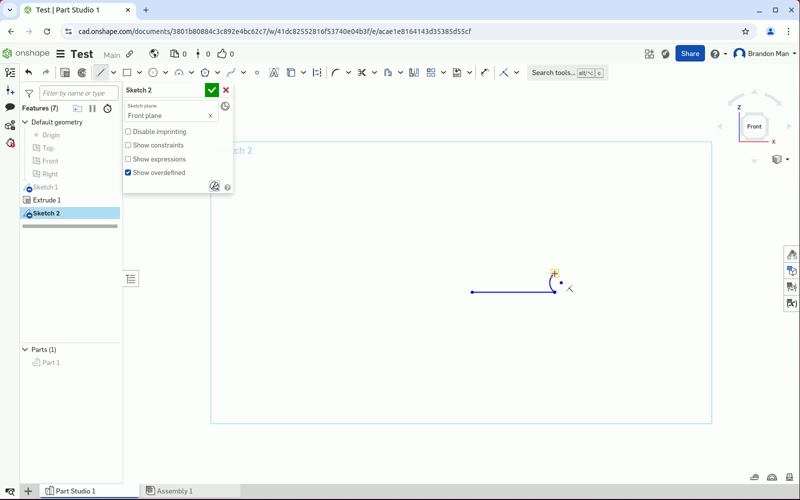
key_down(shift)
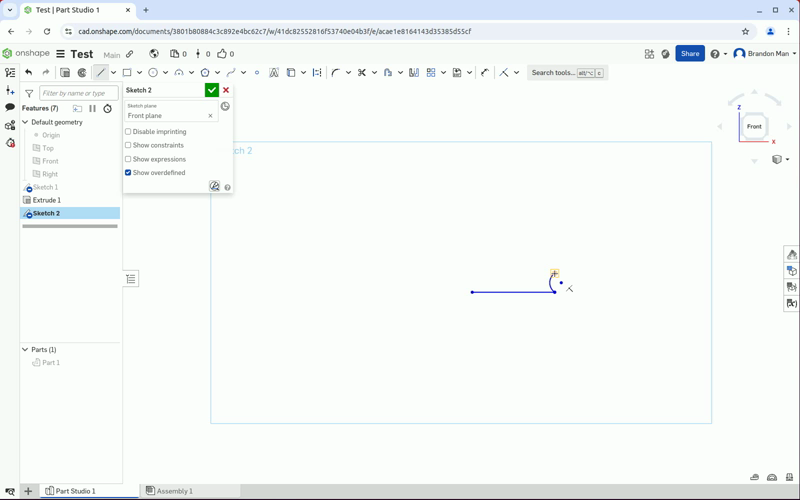
mouse_move(472, 273)
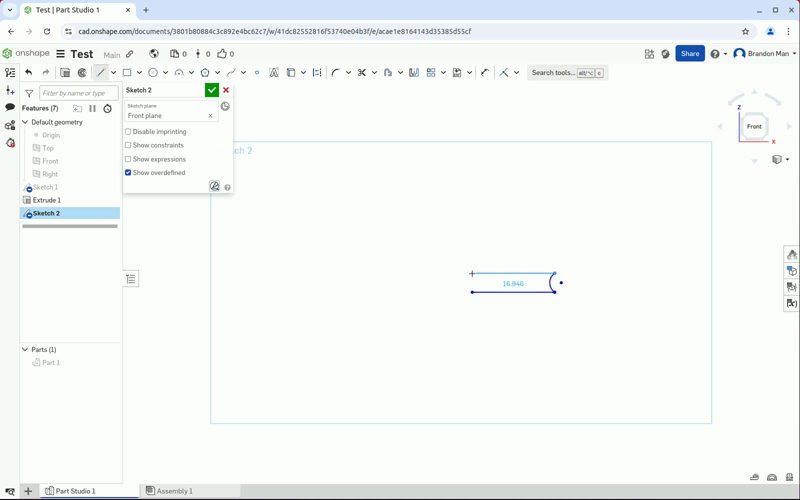
click(472, 273)
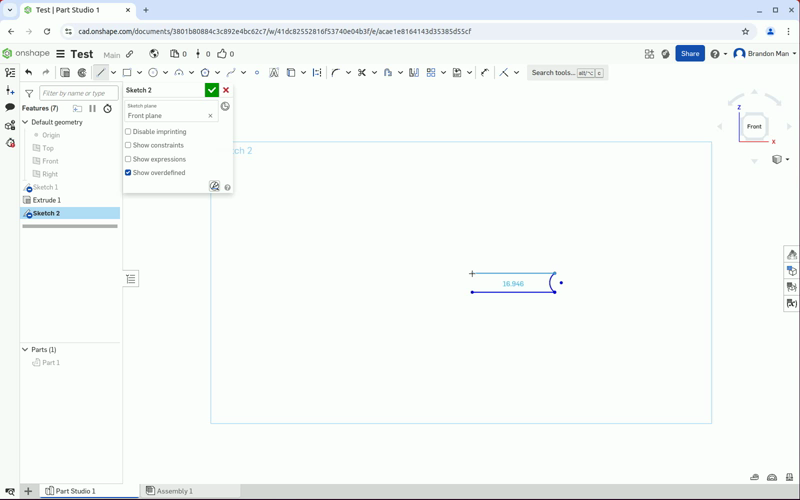
key_up(shift)
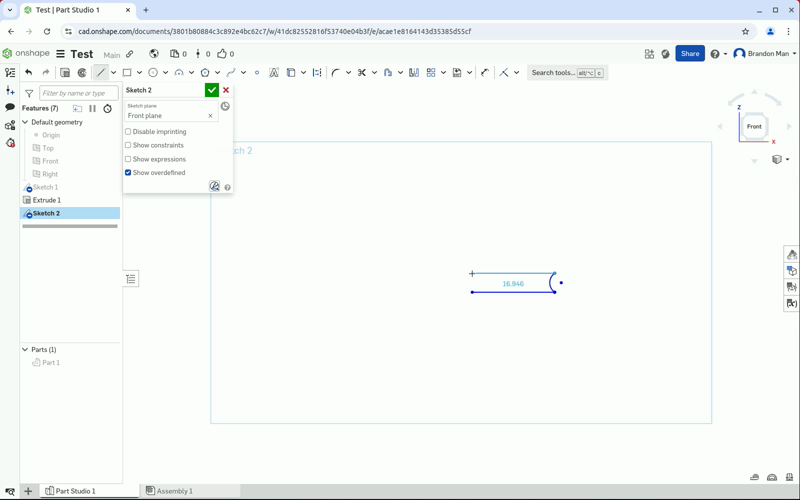
key(esc)
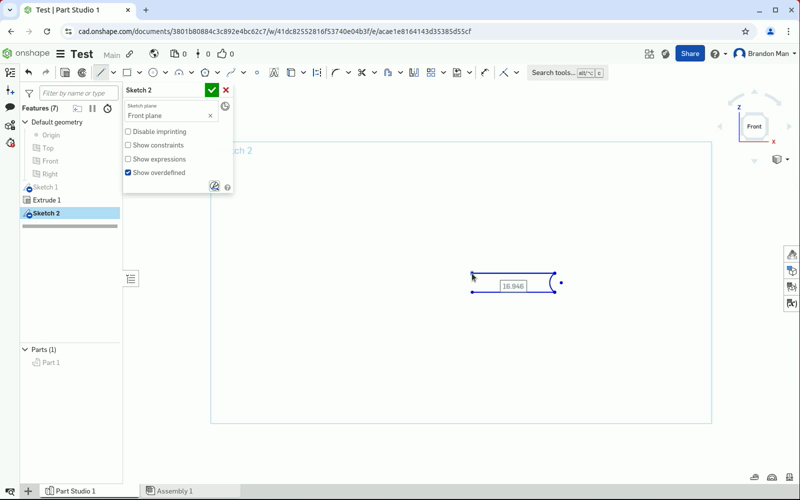
key(a)
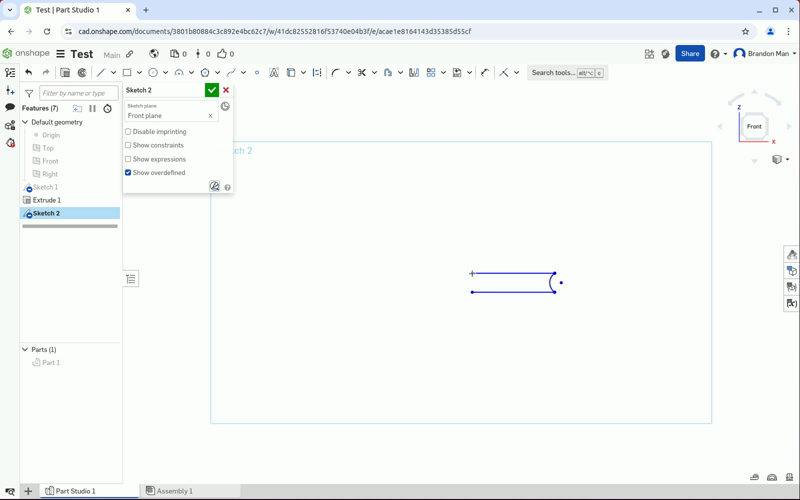
mouse_move(472, 273)
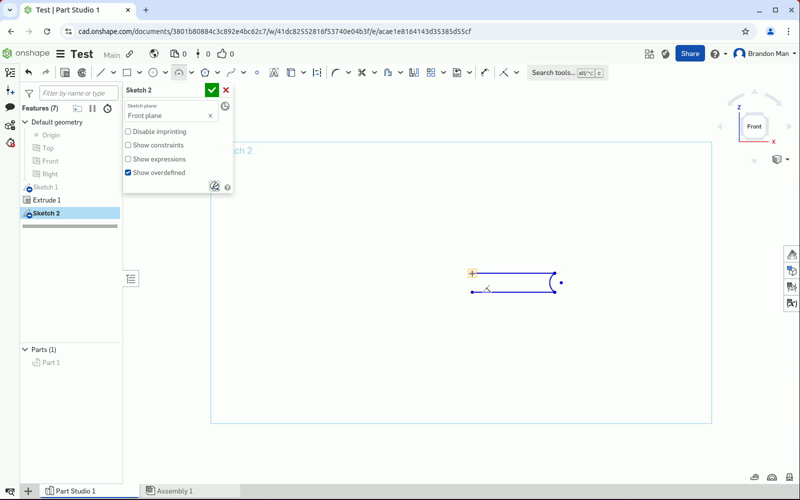
click(472, 273)
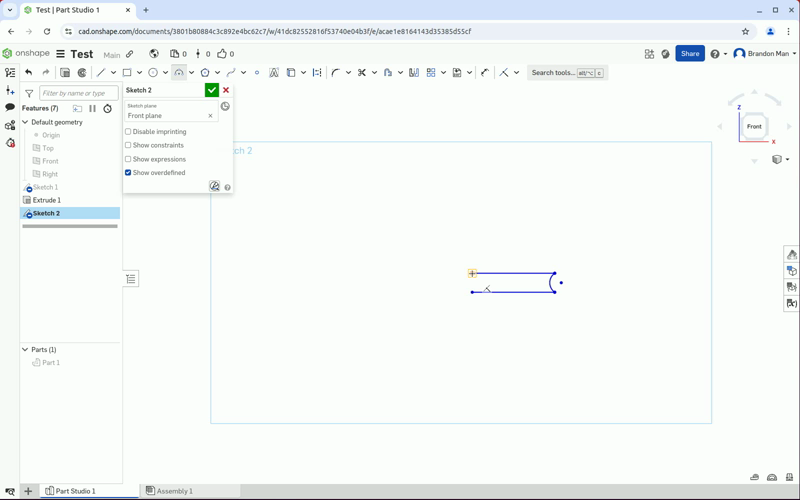
mouse_move(472, 292)
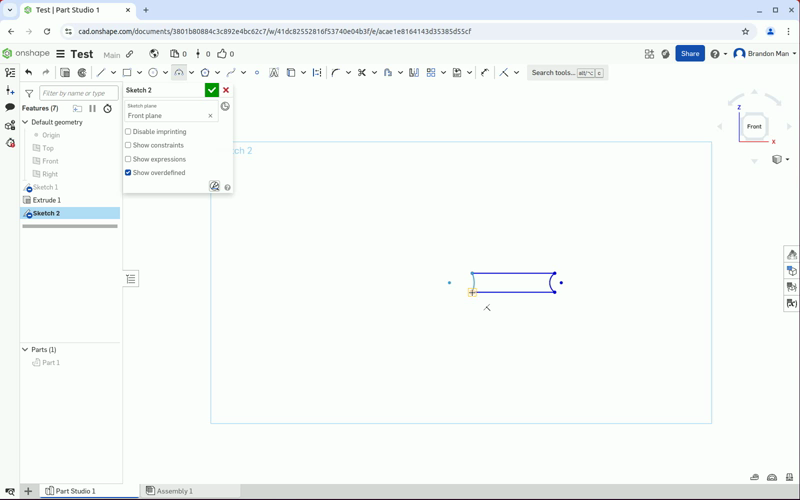
click(472, 292)
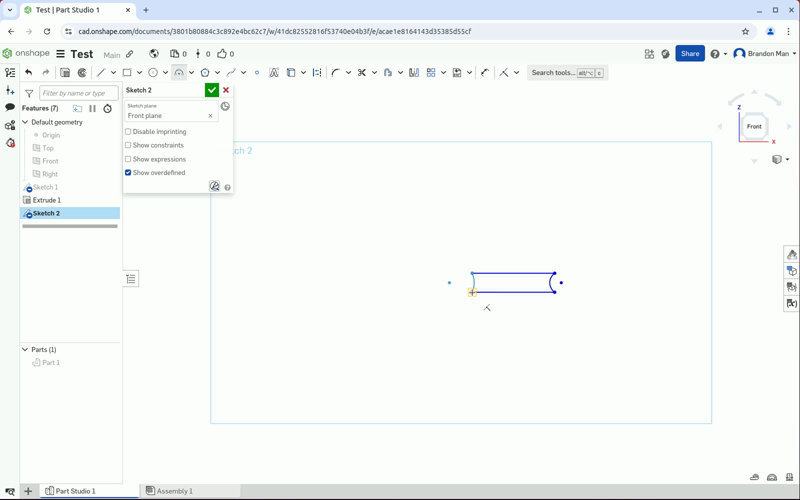
key_down(shift)
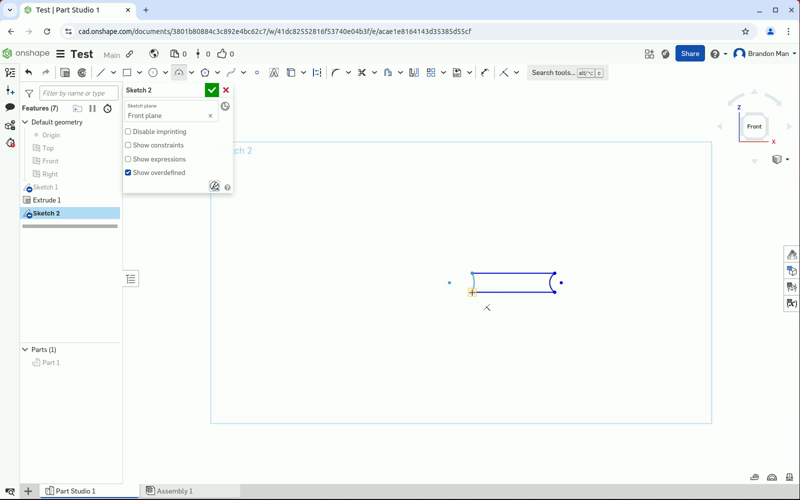
mouse_move(476, 282)
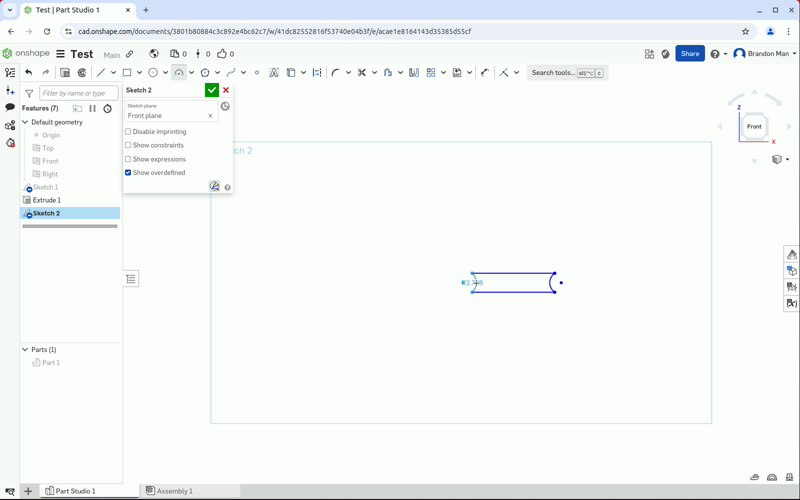
click(476, 282)
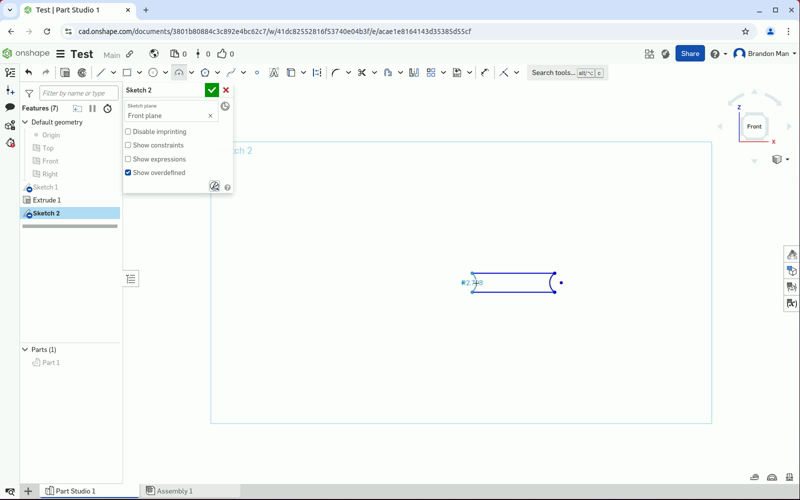
key_up(shift)
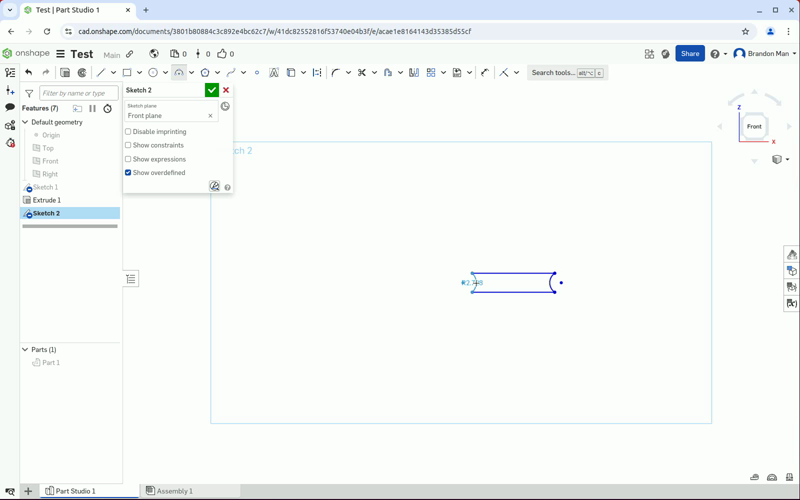
key(esc)
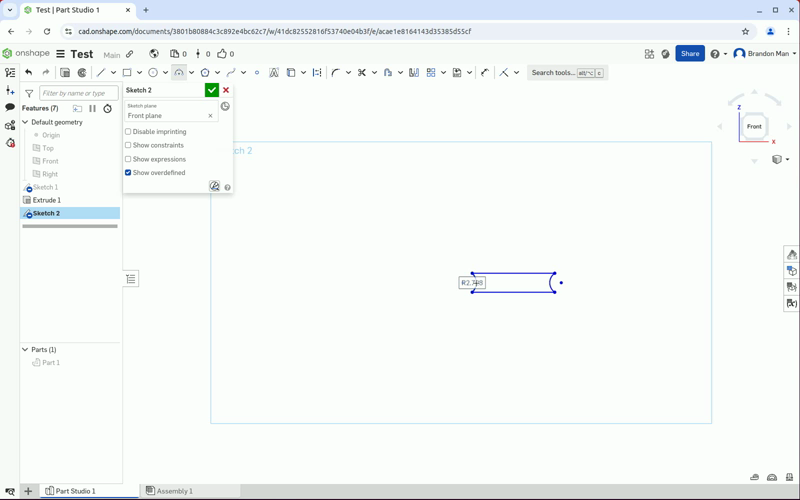
mouse_move(487, 274)
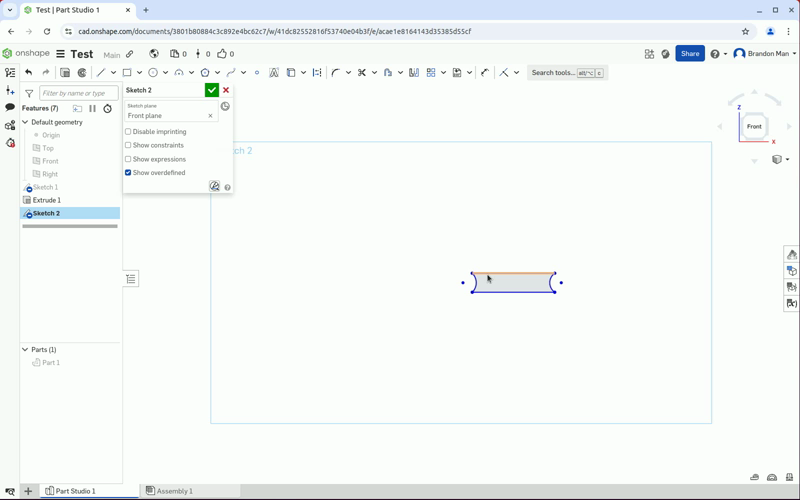
scroll(6)
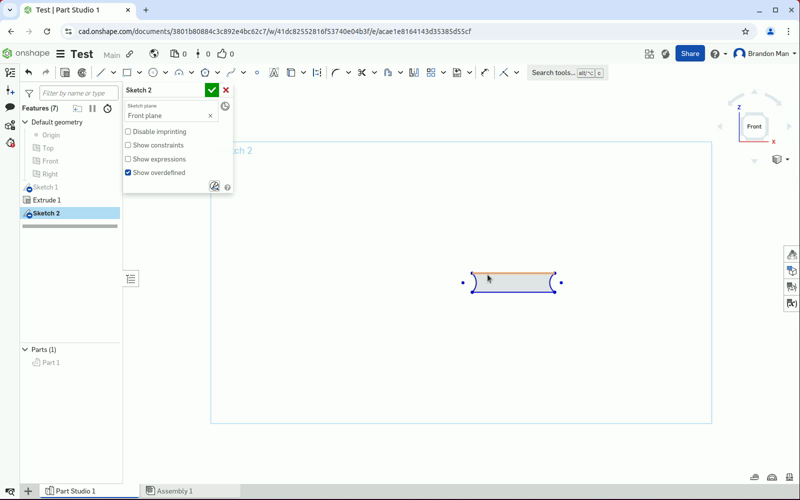
scroll(6)
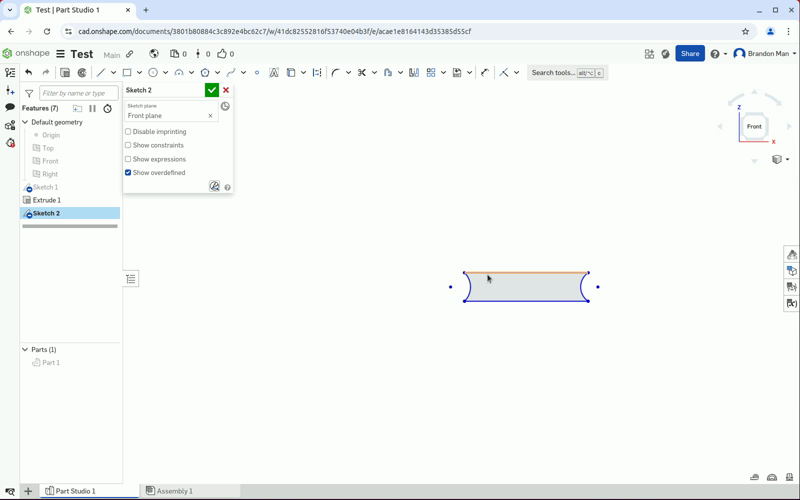
scroll(6)
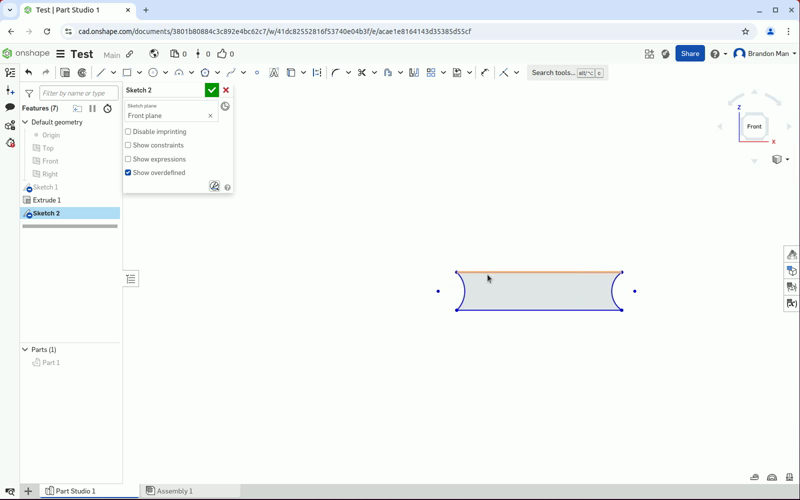
scroll(6)
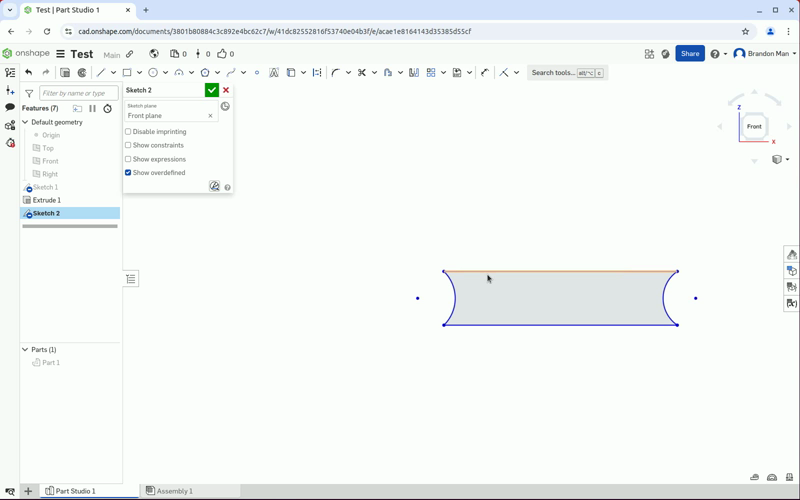
scroll(6)
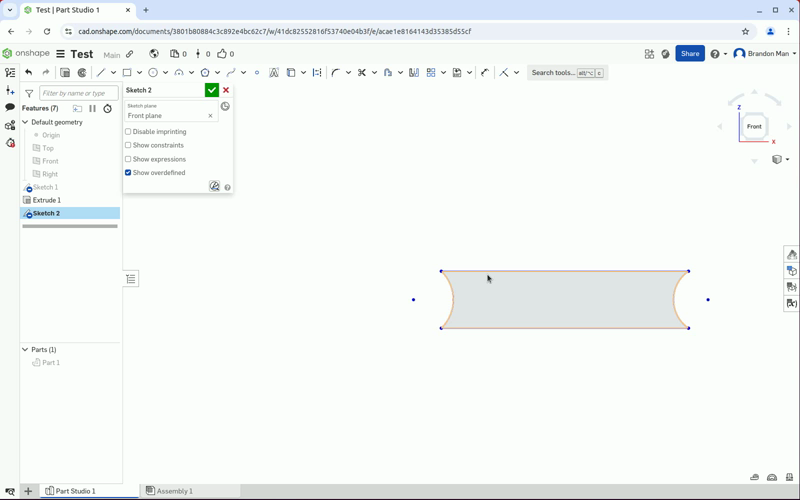
scroll(6)
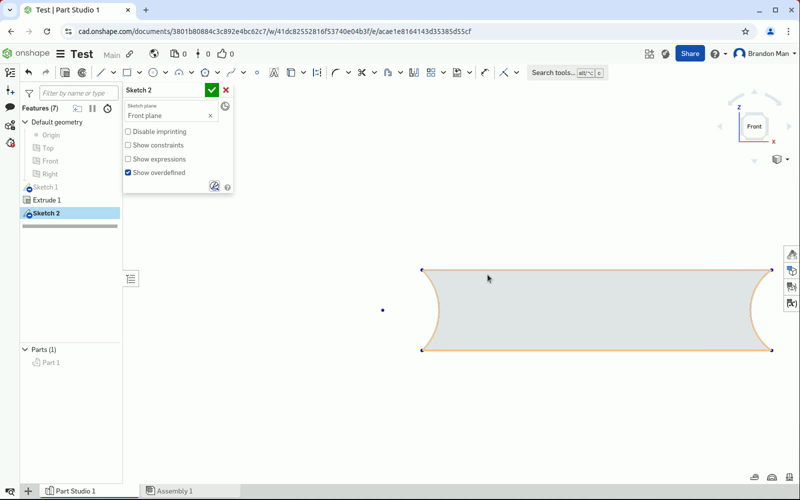
scroll(6)
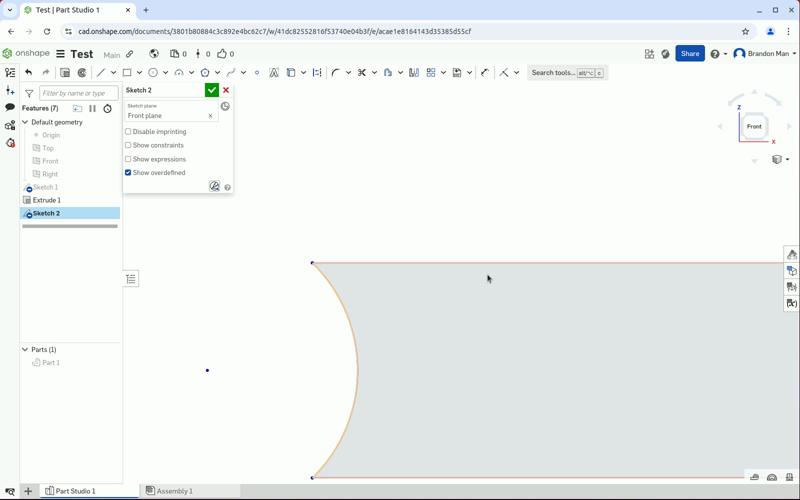
click(487, 274)
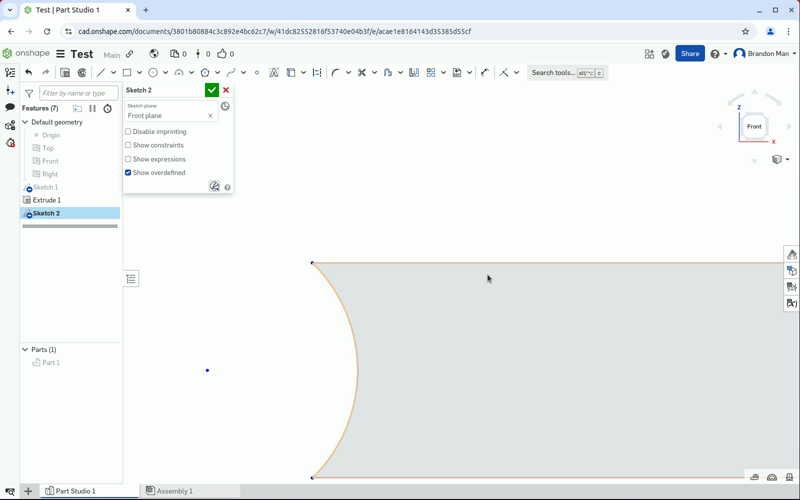
scroll(-6)
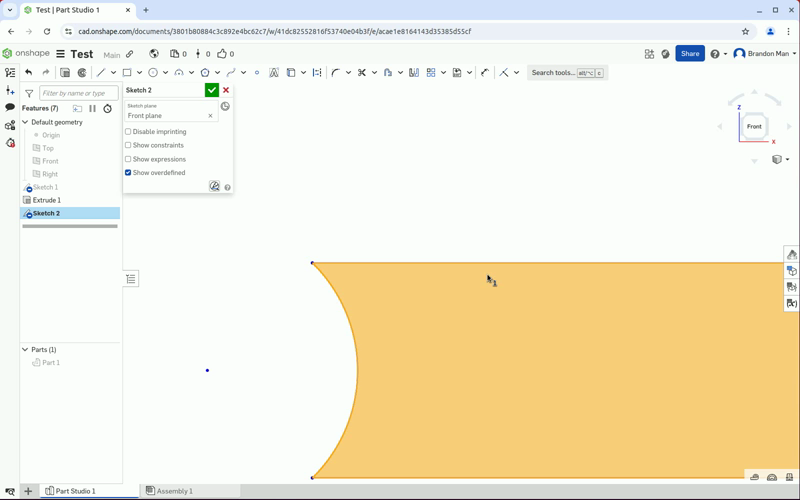
scroll(-6)
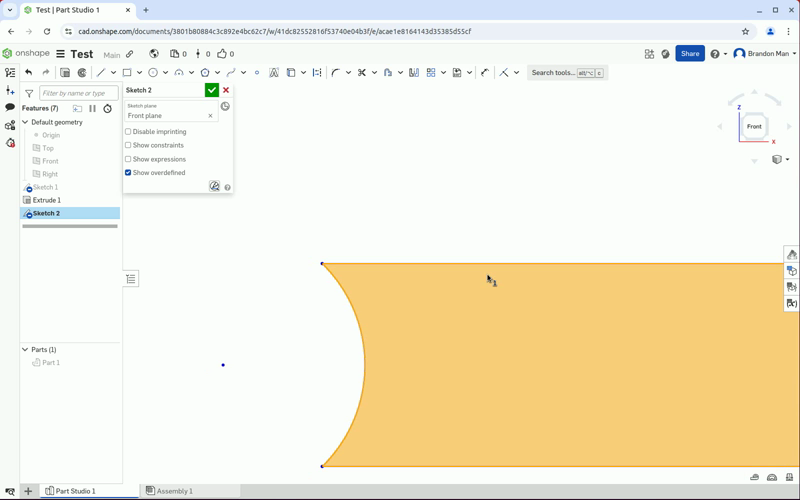
scroll(-6)
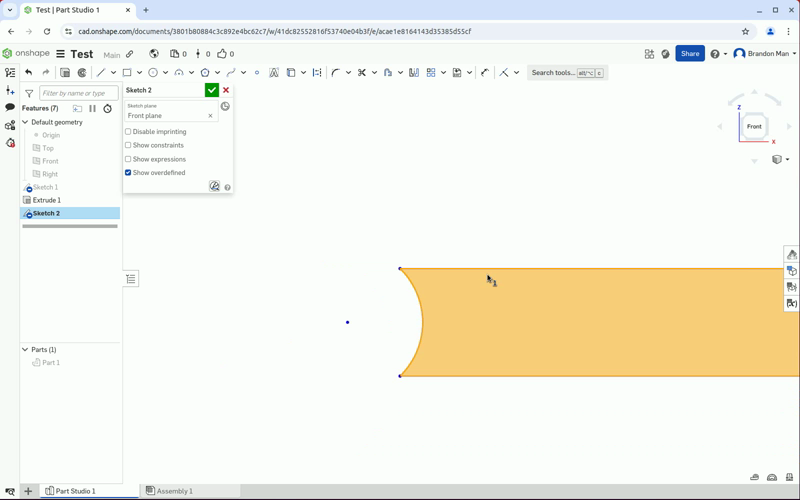
scroll(-6)
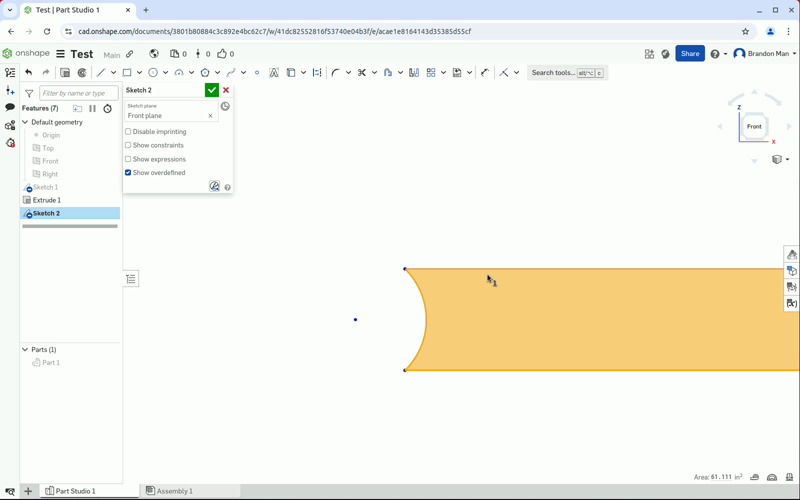
scroll(-6)
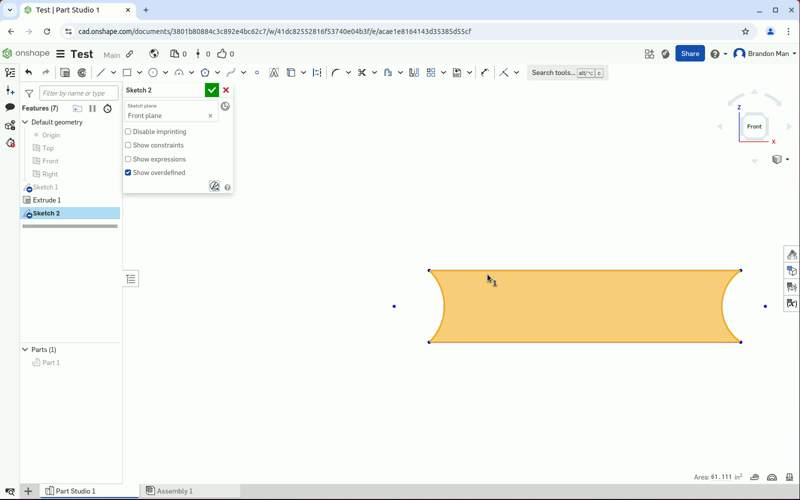
scroll(-6)
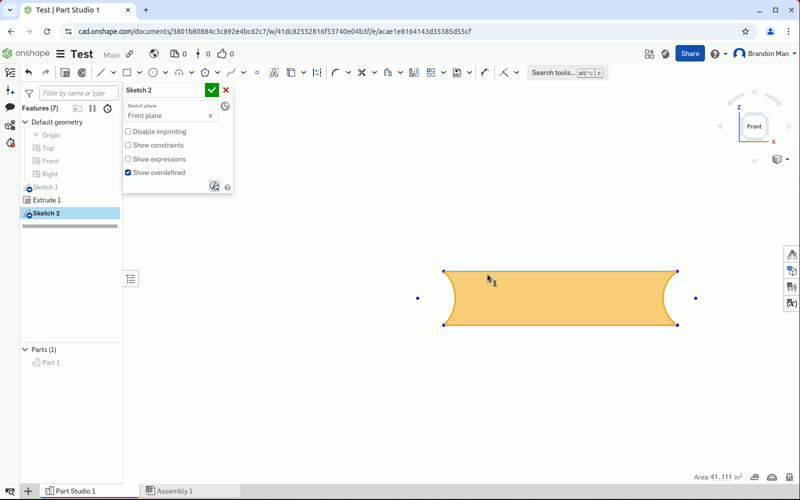
scroll(-6)
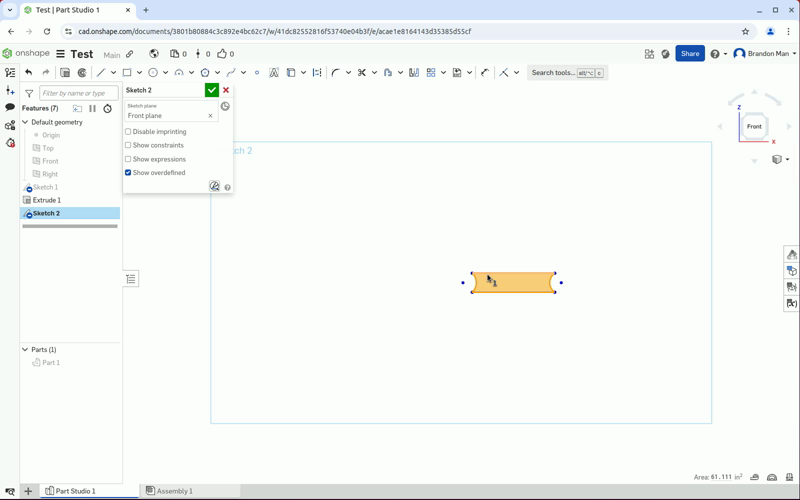
mouse_move(73, 352)
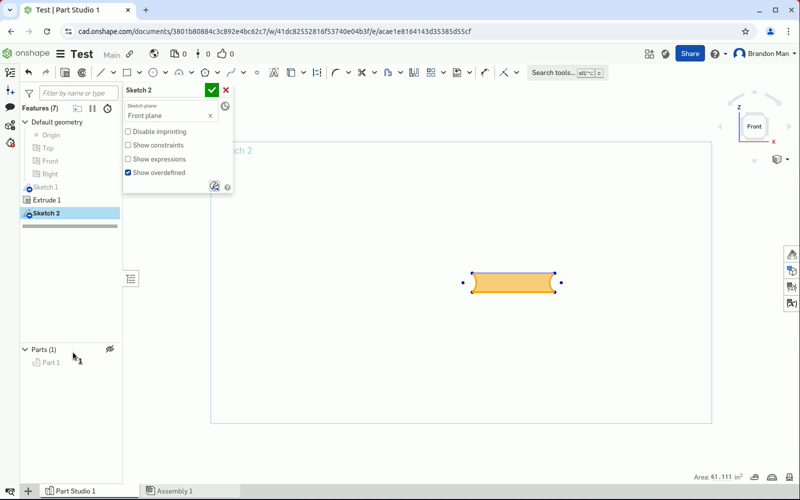
key(shift+y)
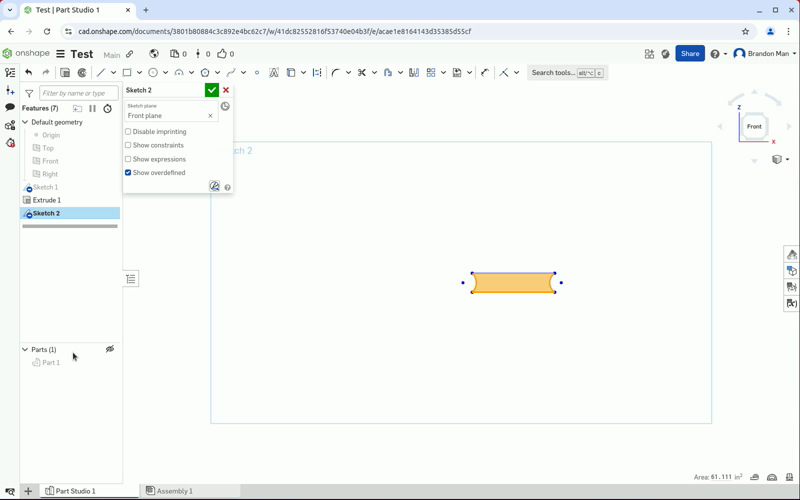
key(shift+e)
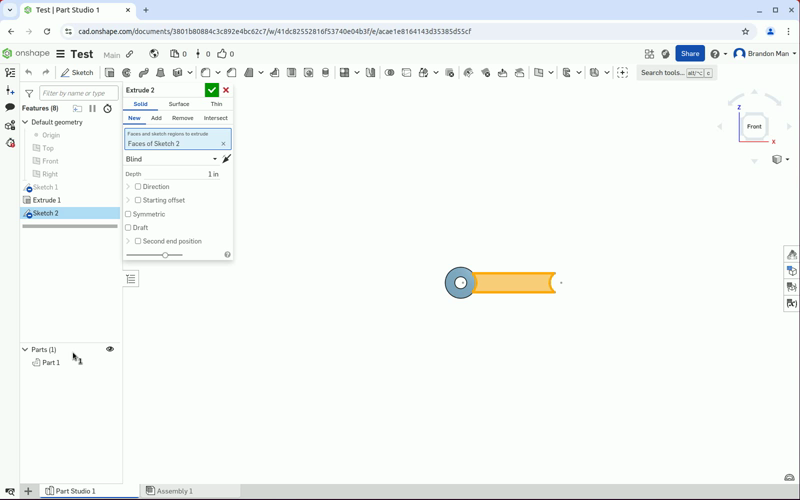
mouse_move(143, 106)
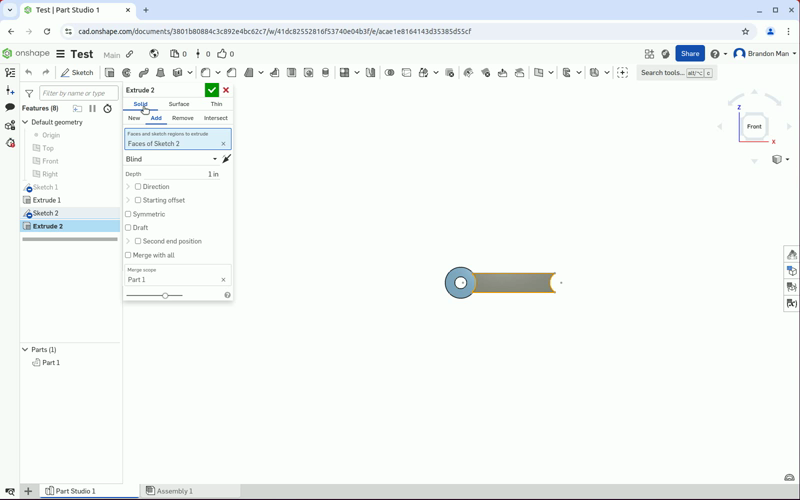
click(143, 106)
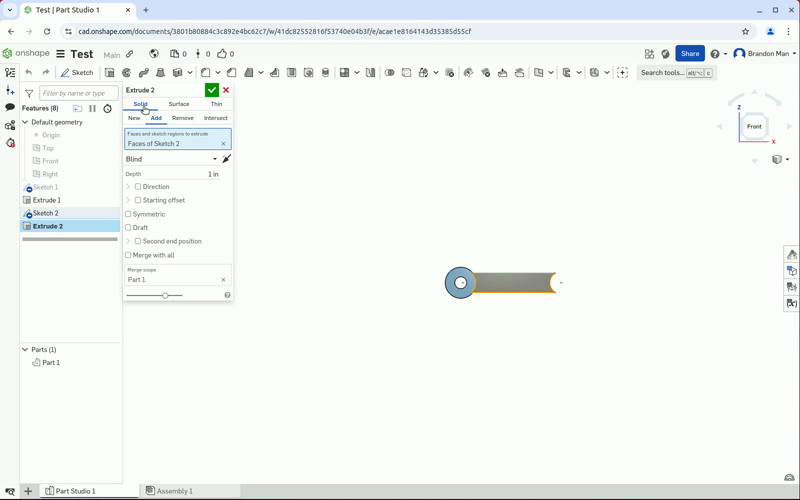
mouse_move(137, 120)
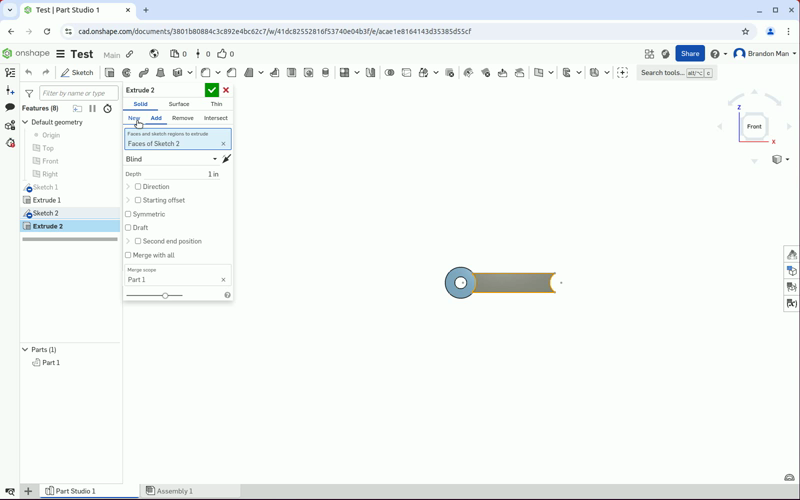
click(137, 120)
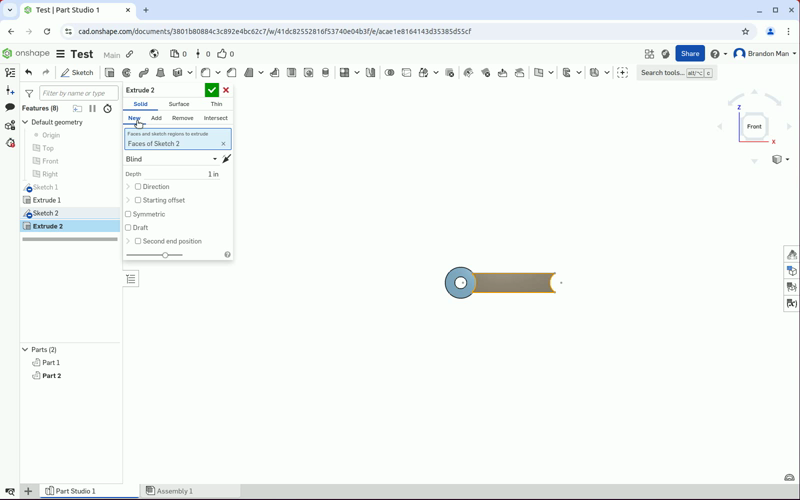
key(tab, 4)
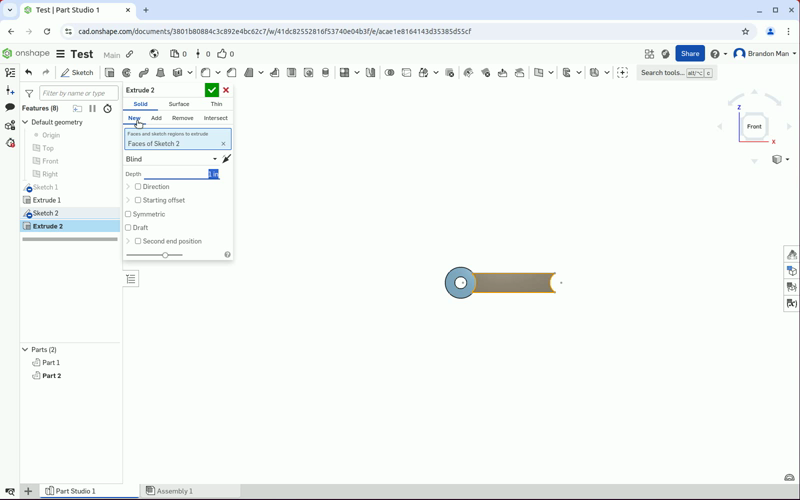
text(6.018)
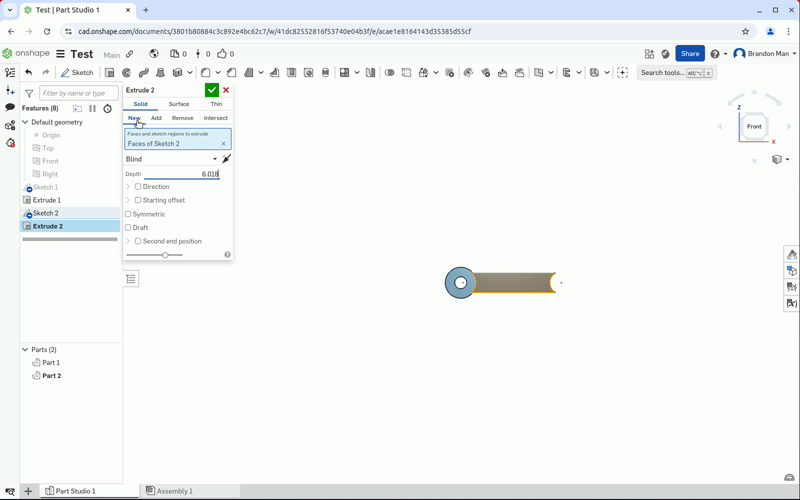
key(enter)
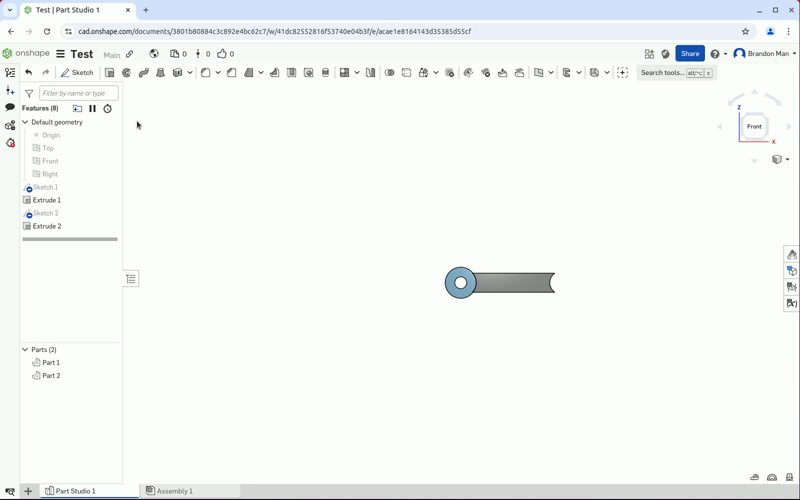
key(shift+h)
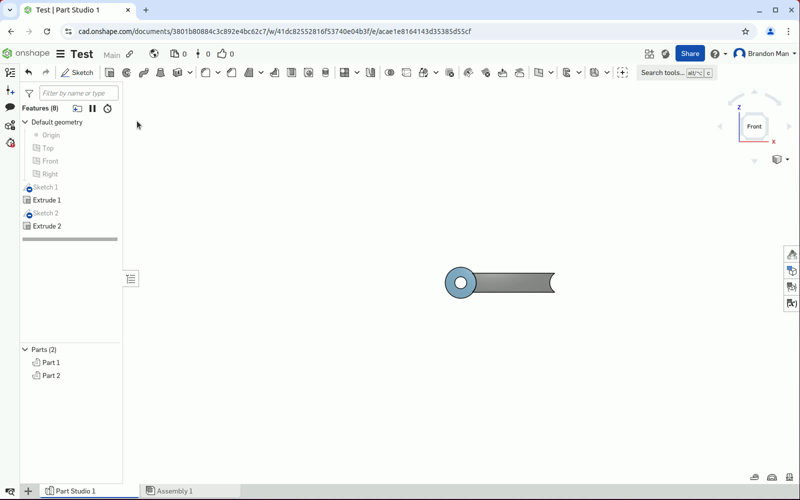
key(shift+h)
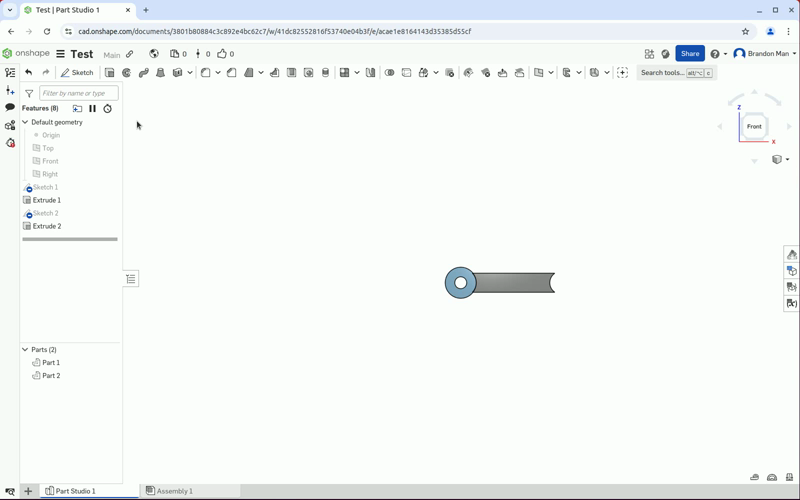
mouse_move(73, 189)
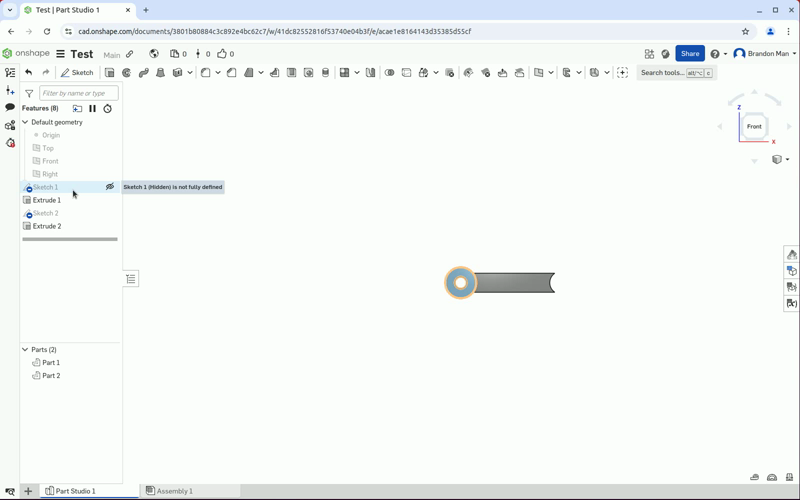
click(73, 189)
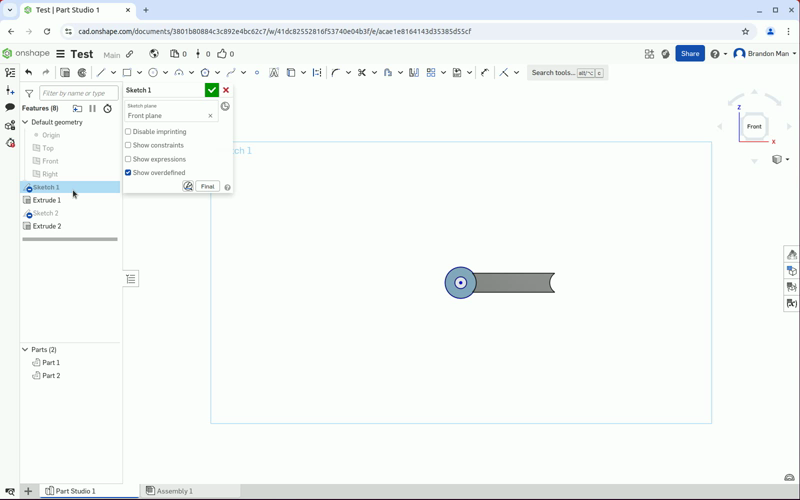
mouse_move(229, 92)
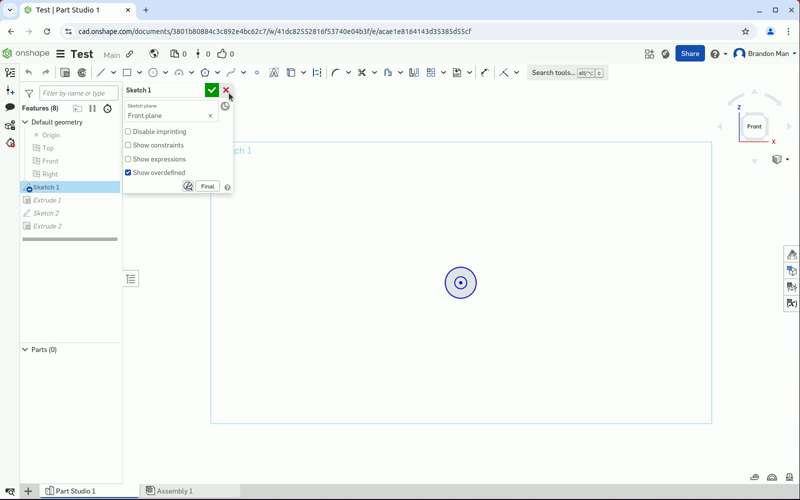
click(229, 92)
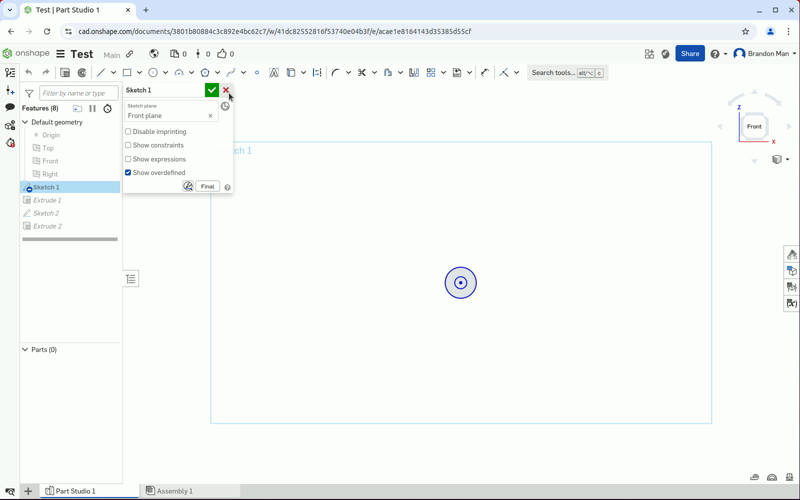
key(shift+s)
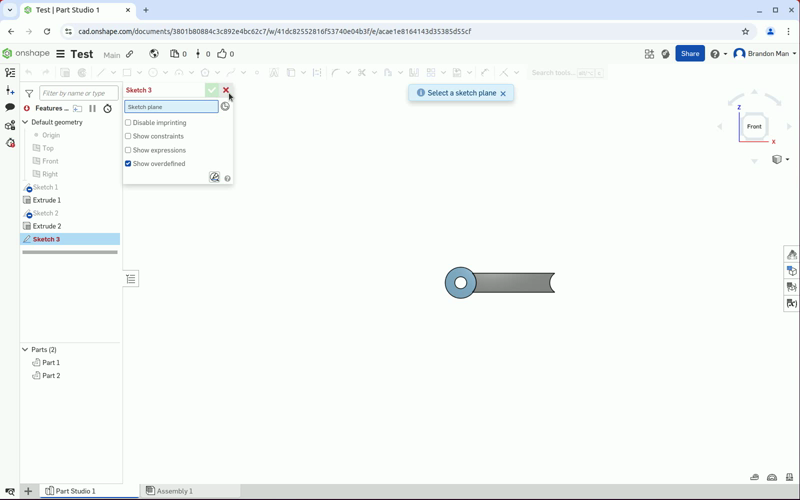
mouse_move(73, 163)
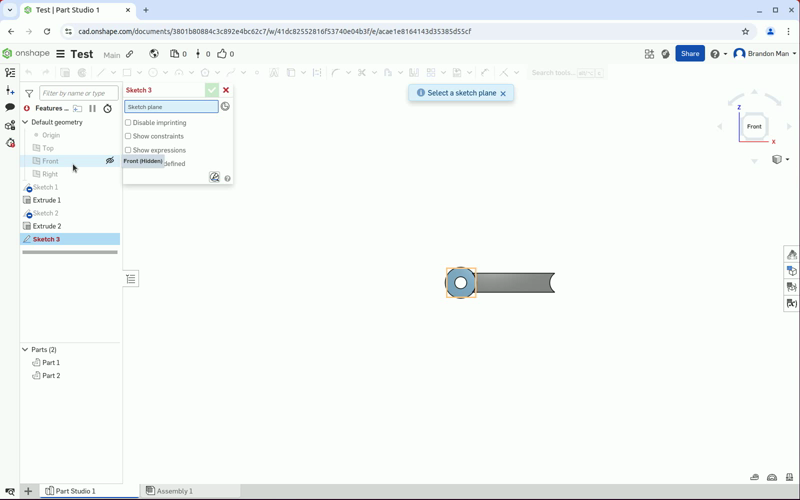
click(73, 163)
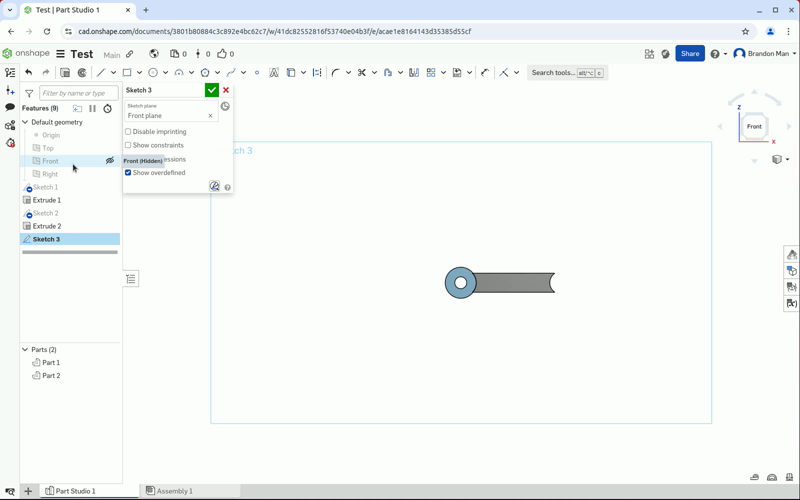
mouse_move(73, 352)
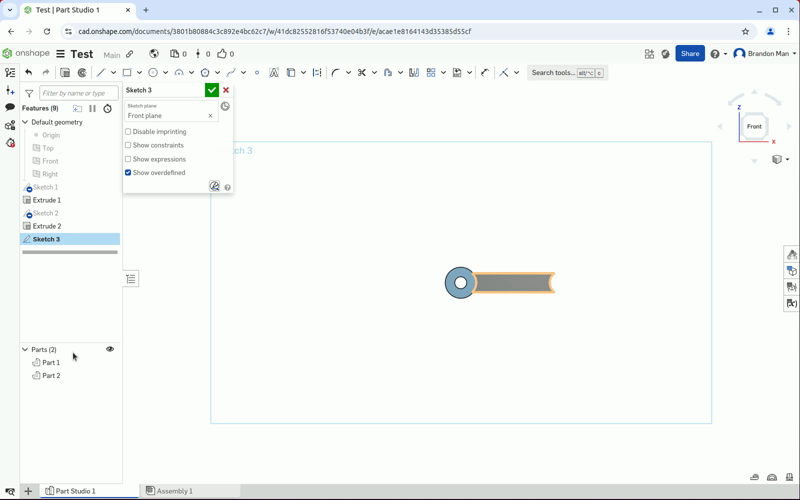
key(y)
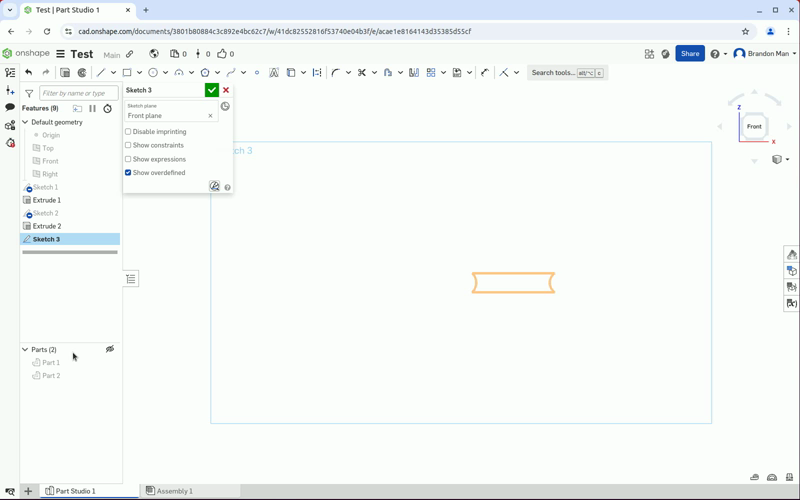
key(c)
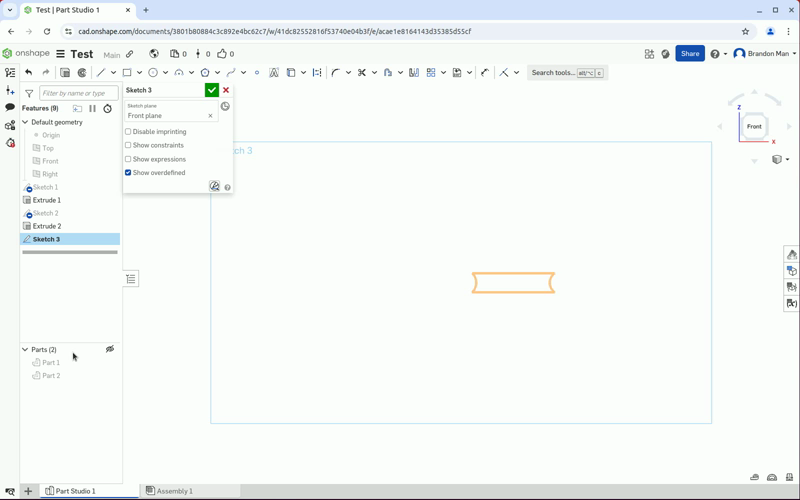
key_down(shift)
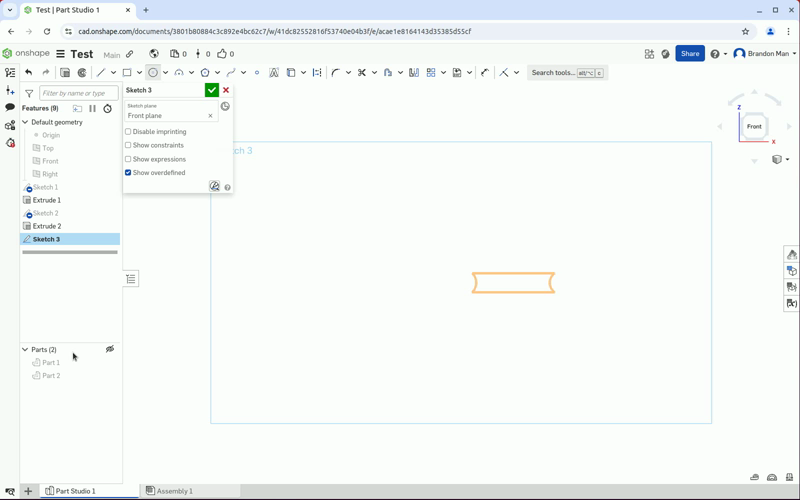
mouse_move(562, 282)
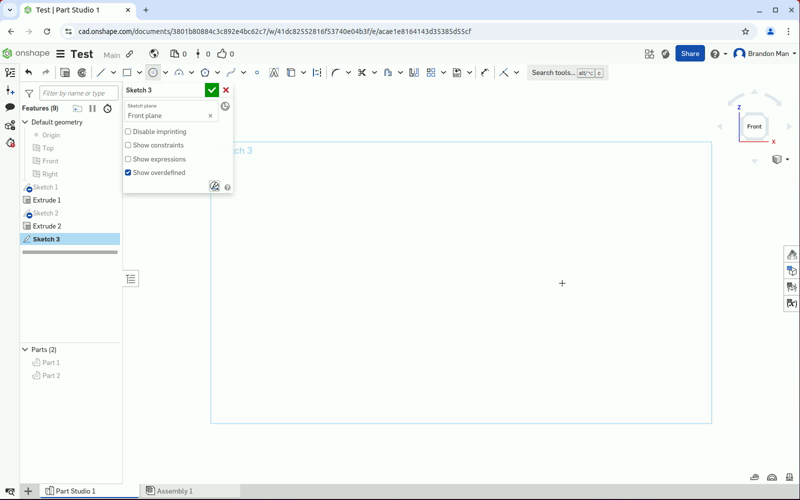
click(562, 282)
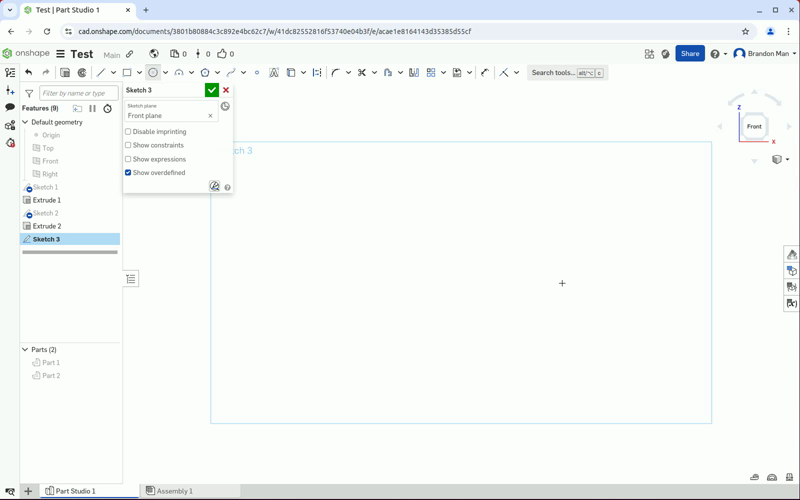
key_up(shift)
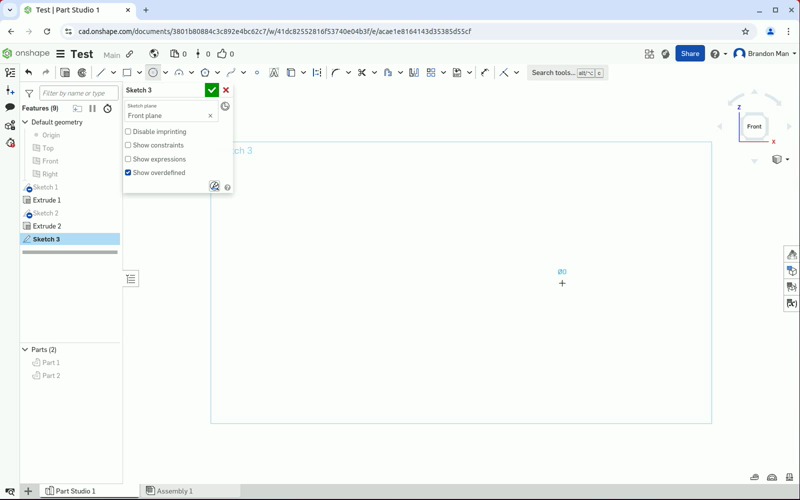
mouse_move(574, 282)
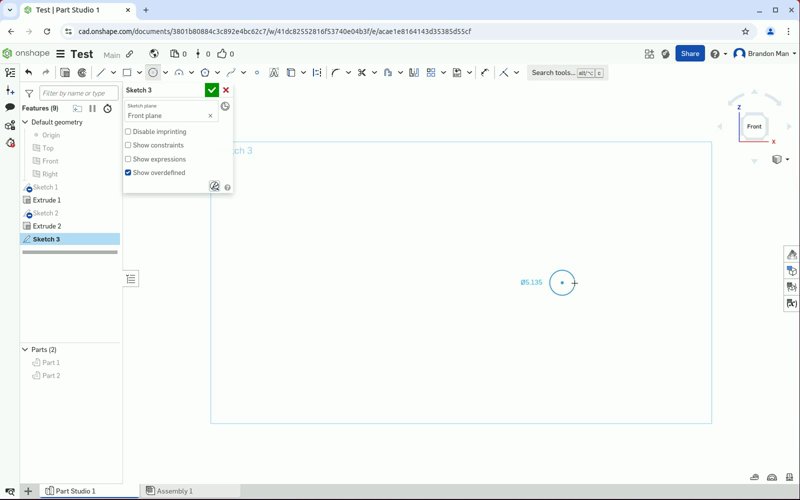
click(574, 282)
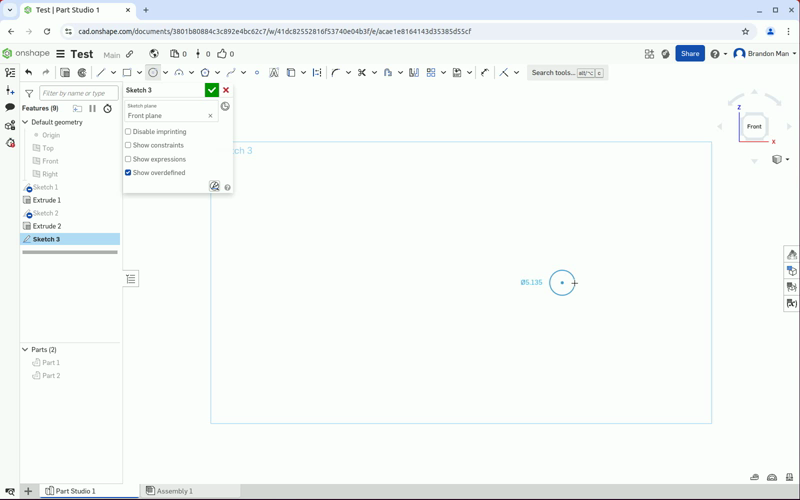
key(esc)
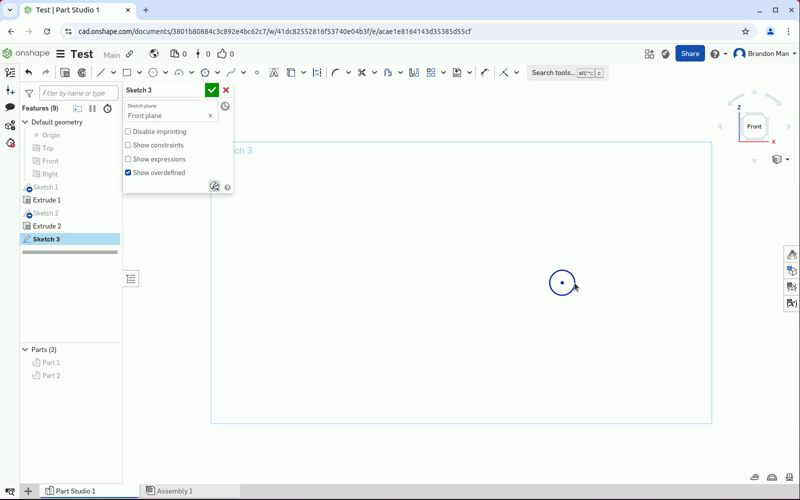
key(c)
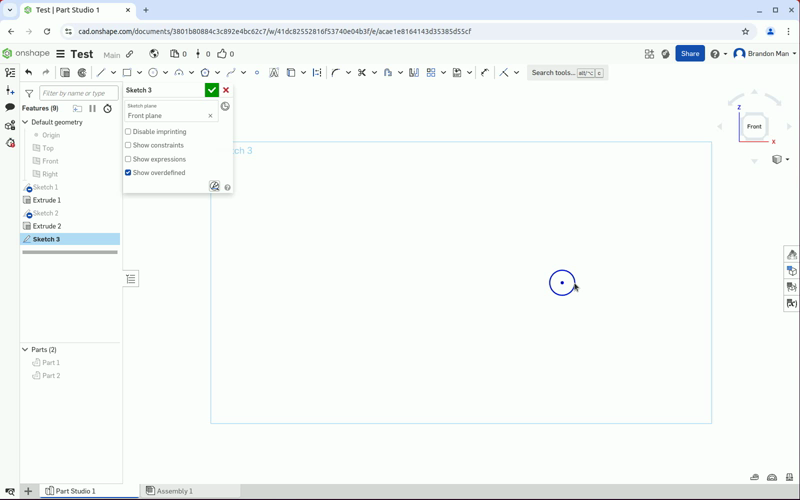
key_down(shift)
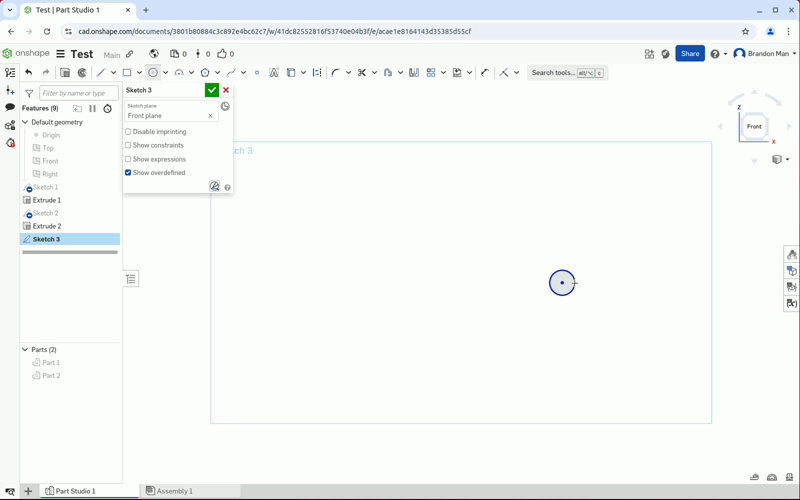
mouse_move(562, 282)
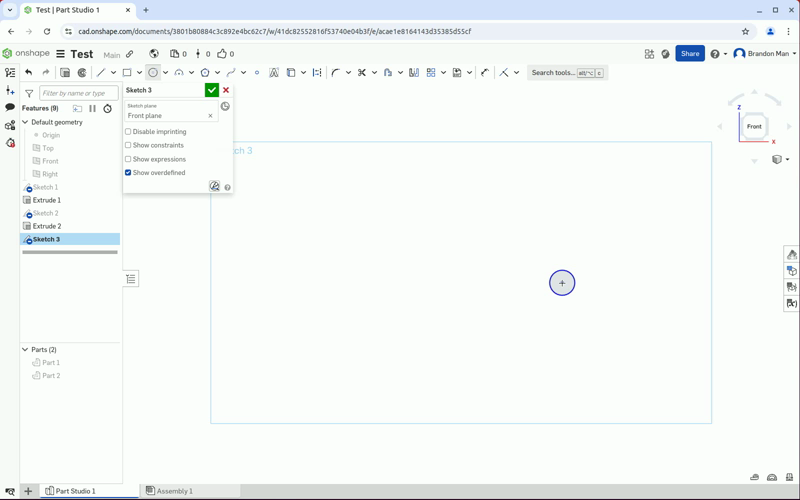
click(562, 282)
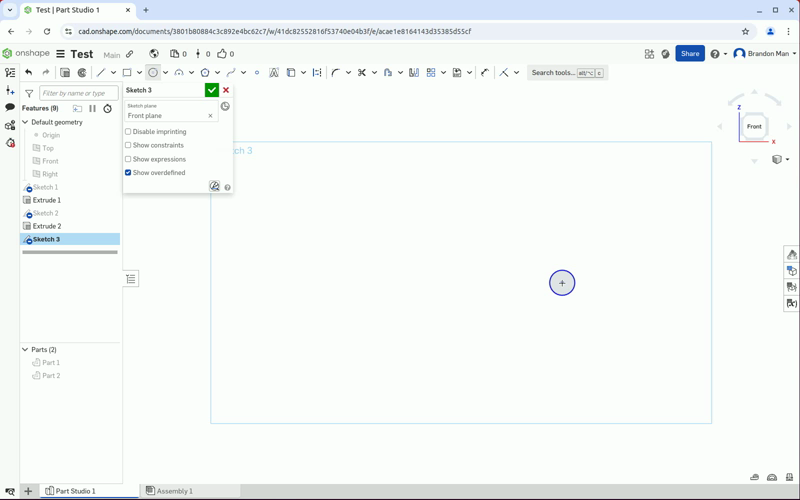
key_up(shift)
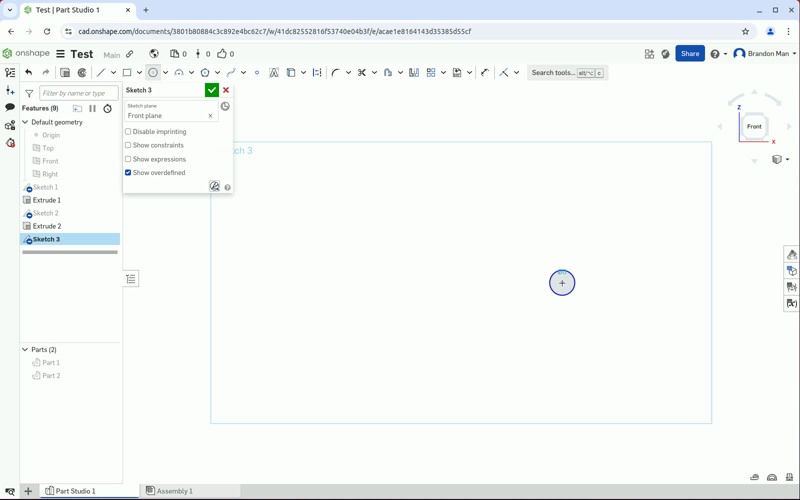
mouse_move(568, 282)
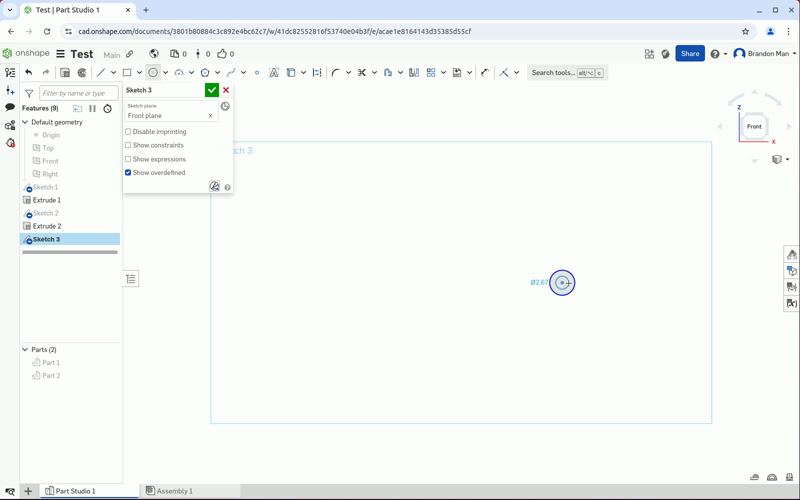
click(568, 282)
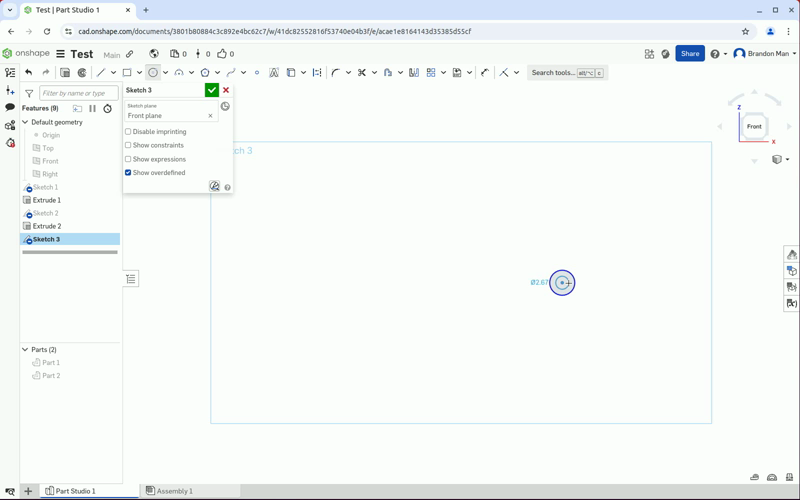
key(esc)
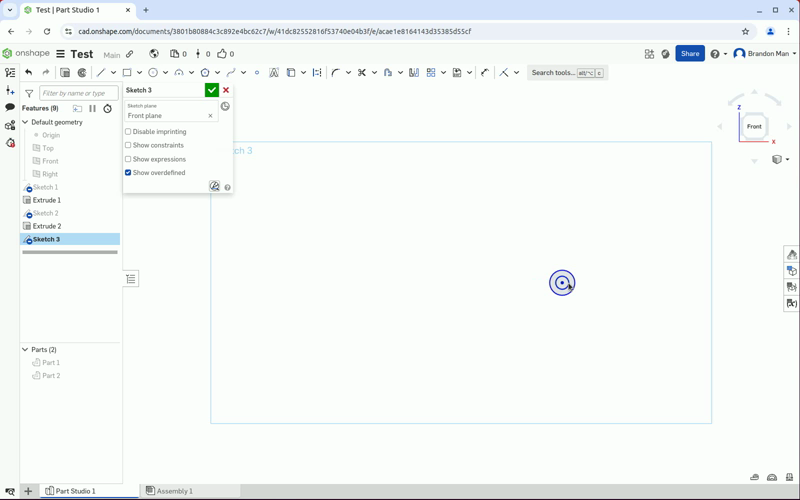
mouse_move(569, 276)
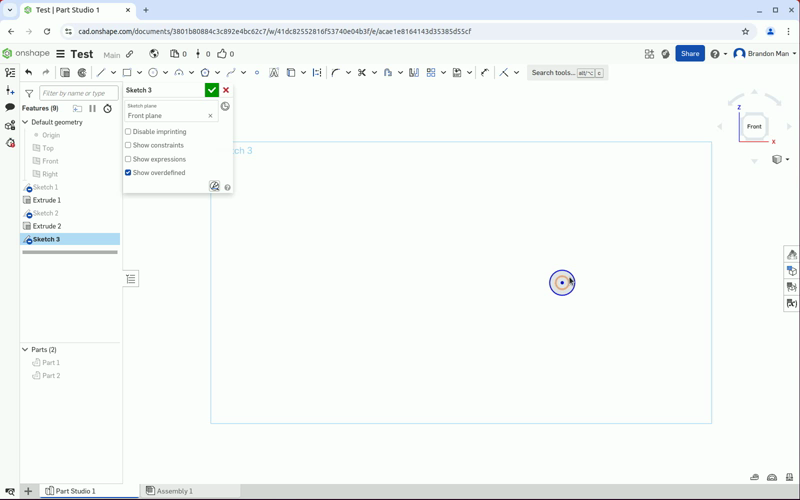
scroll(6)
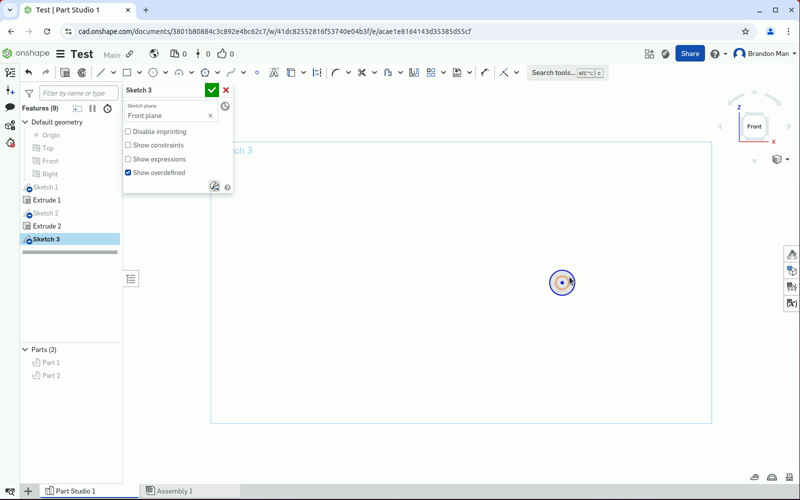
scroll(6)
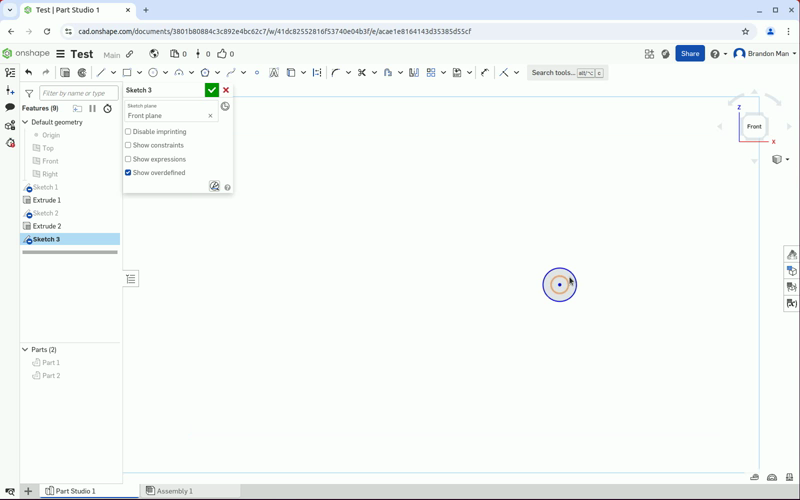
scroll(6)
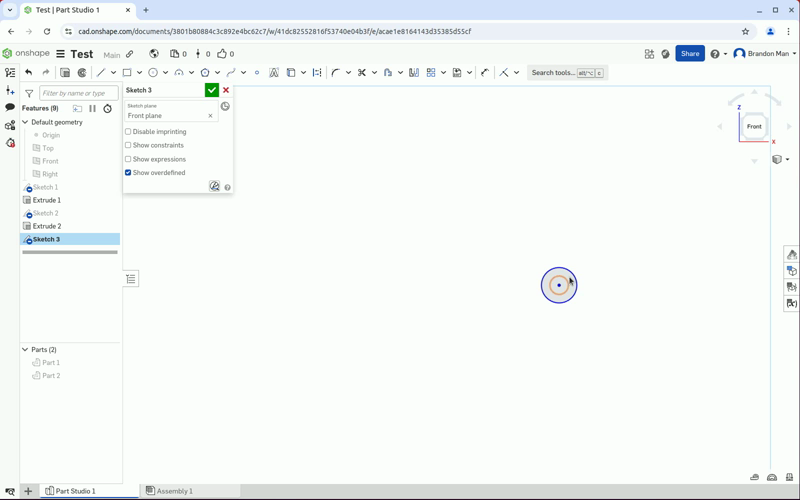
scroll(6)
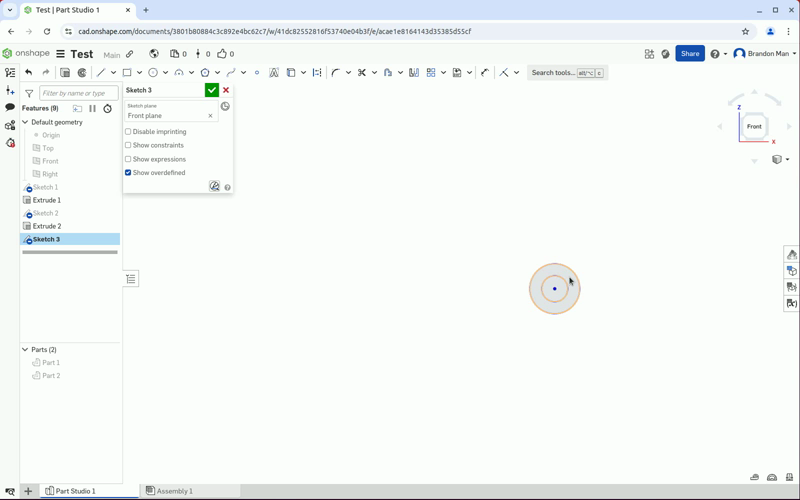
scroll(6)
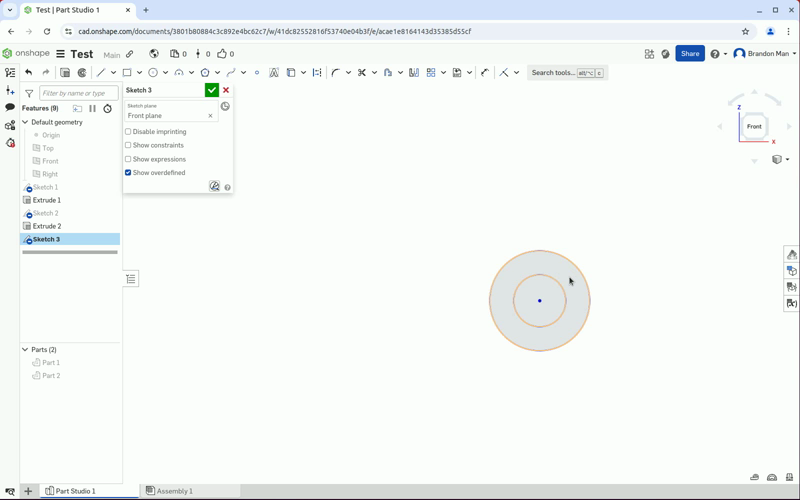
scroll(6)
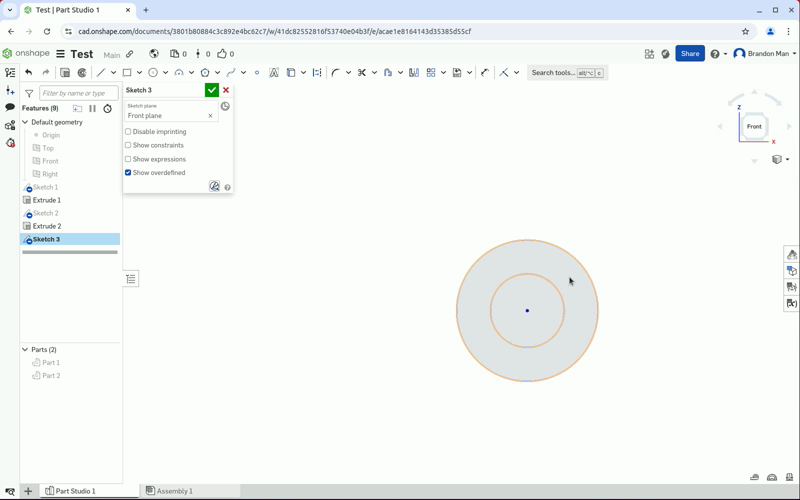
scroll(6)
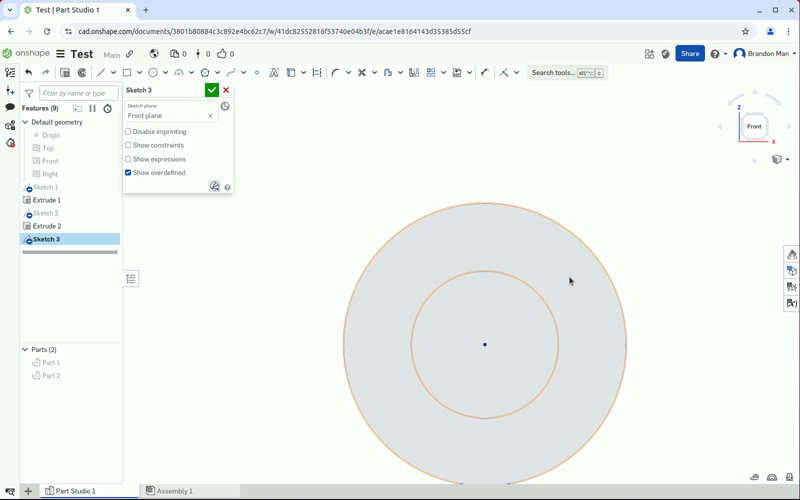
click(569, 276)
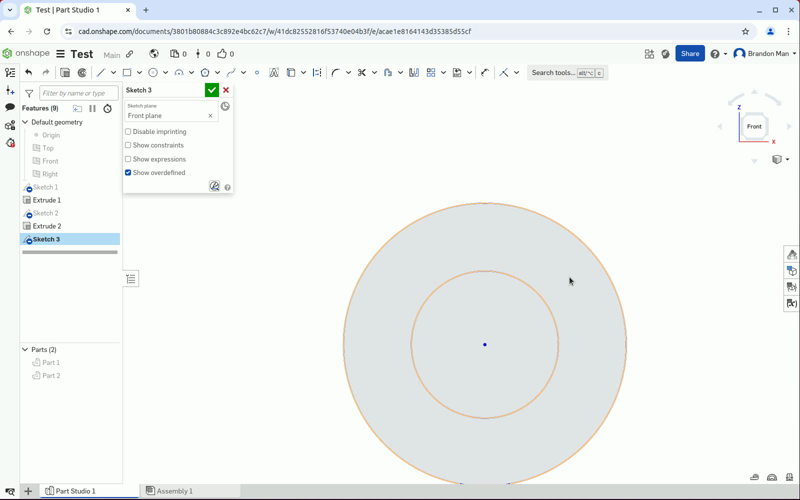
scroll(-6)
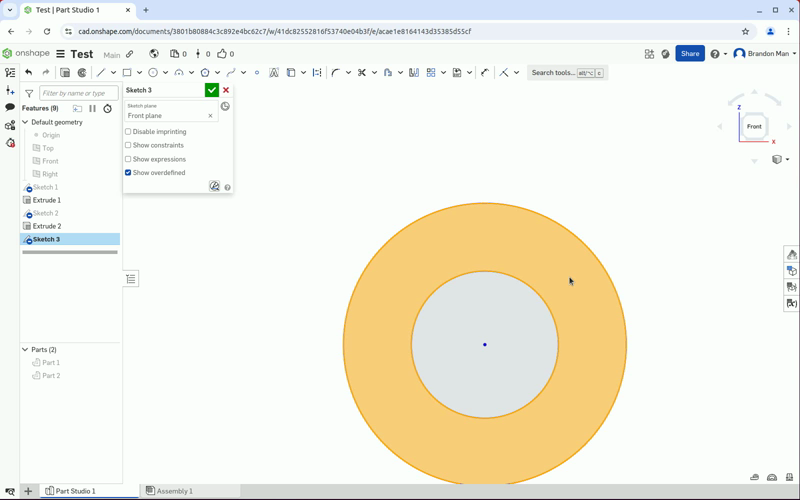
scroll(-6)
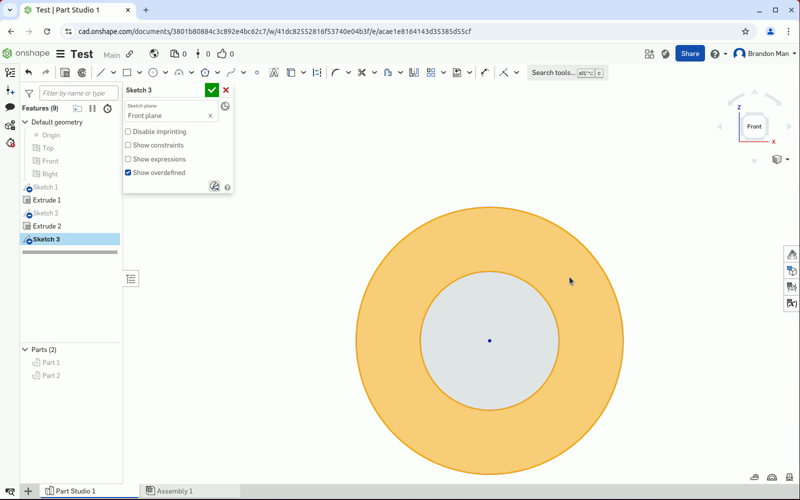
scroll(-6)
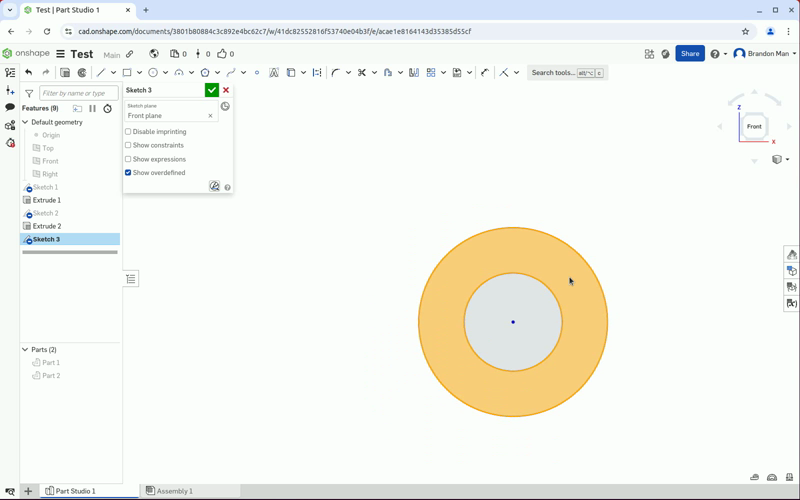
scroll(-6)
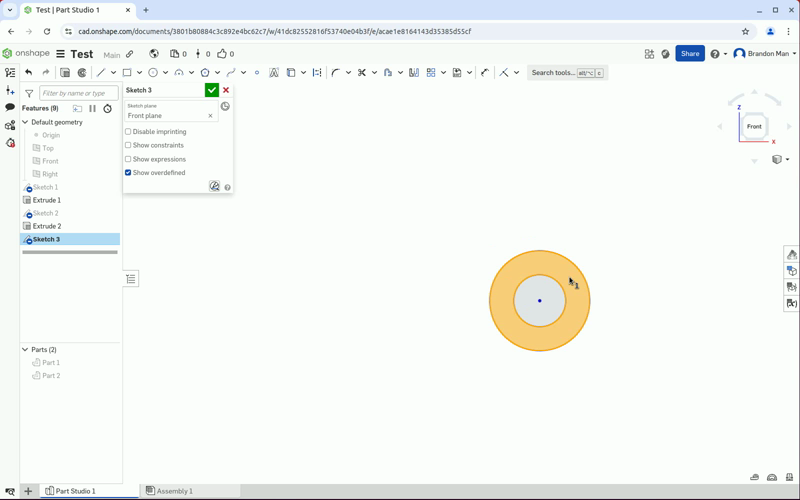
scroll(-6)
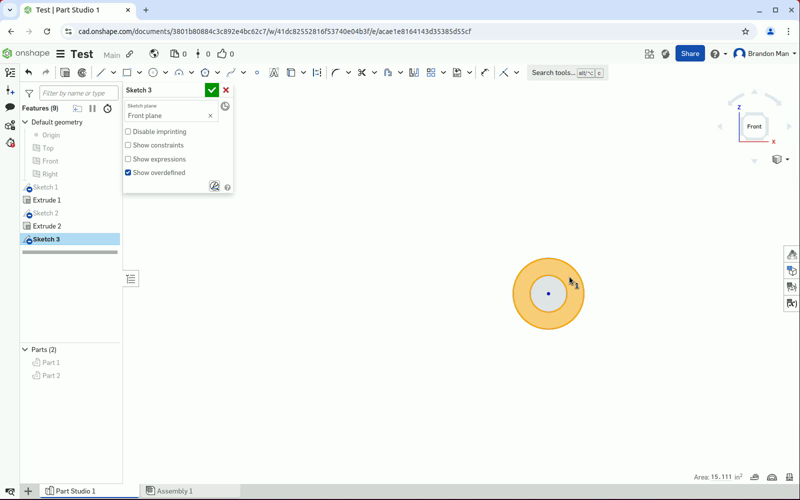
scroll(-6)
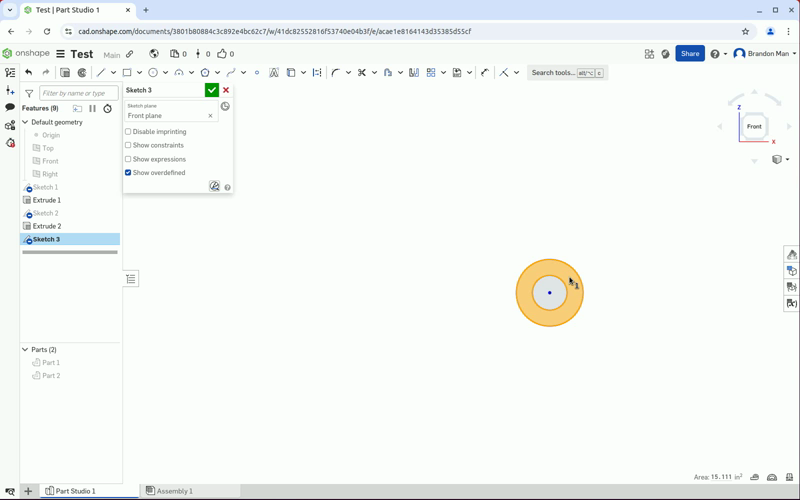
scroll(-6)
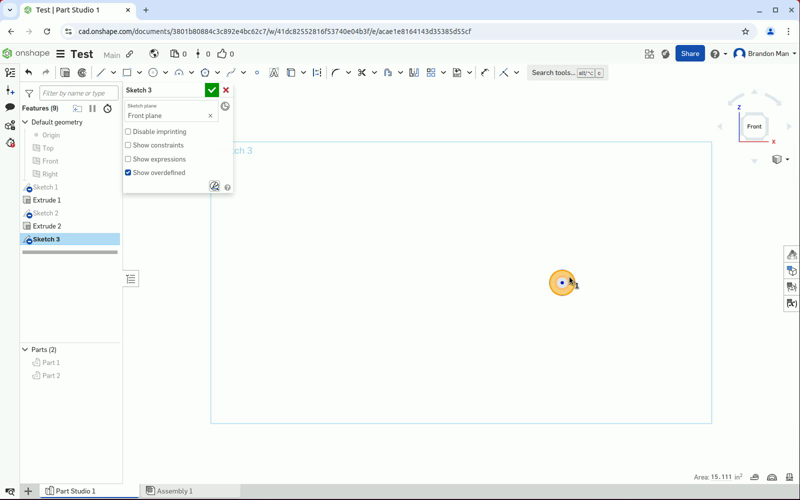
mouse_move(73, 352)
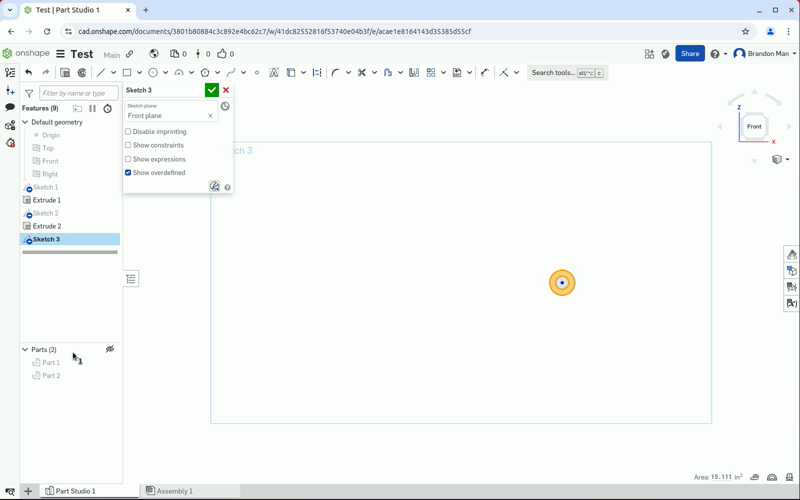
key(shift+y)
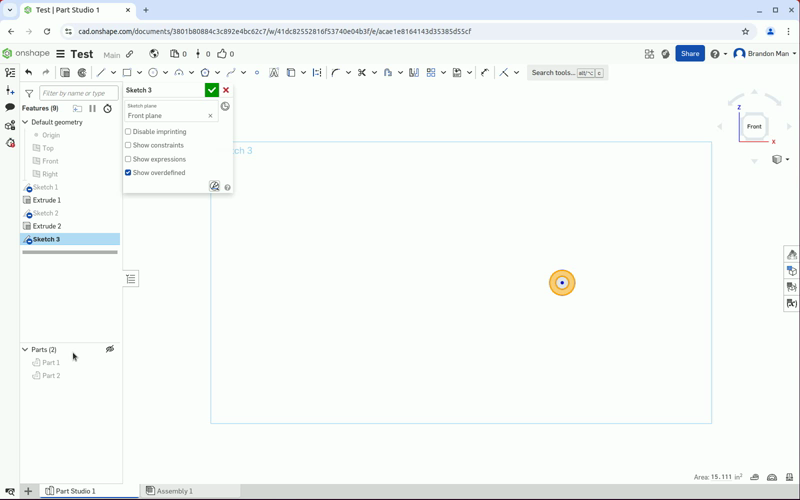
key(shift+e)
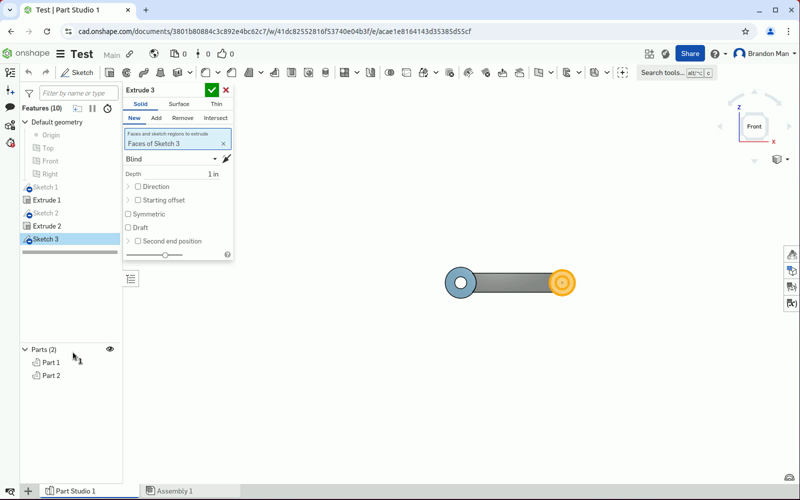
mouse_move(143, 106)
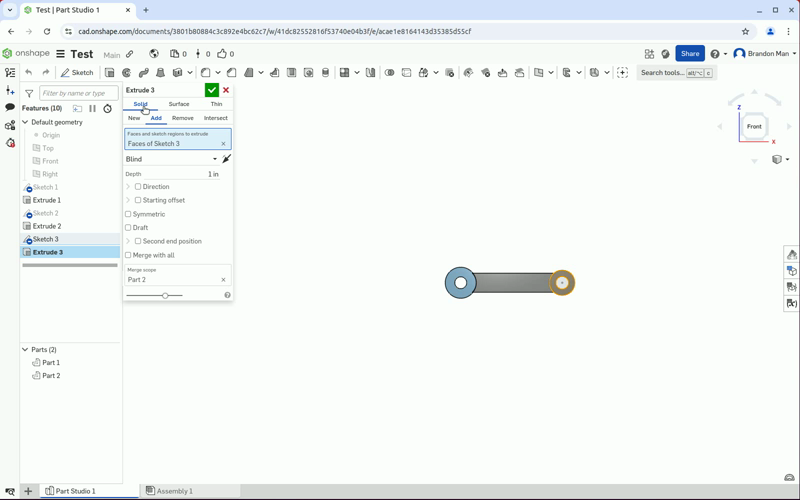
click(143, 106)
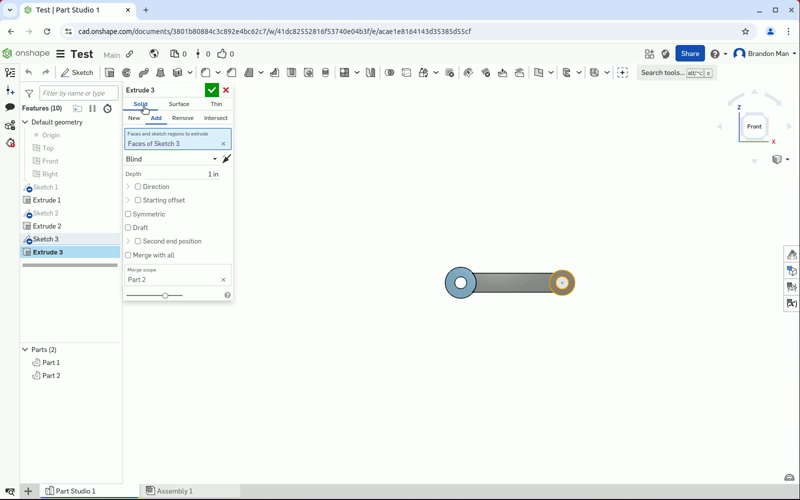
mouse_move(137, 120)
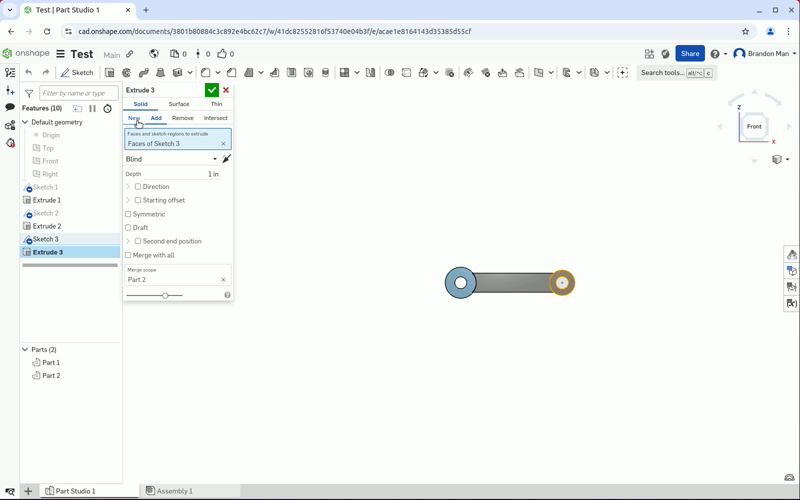
click(137, 120)
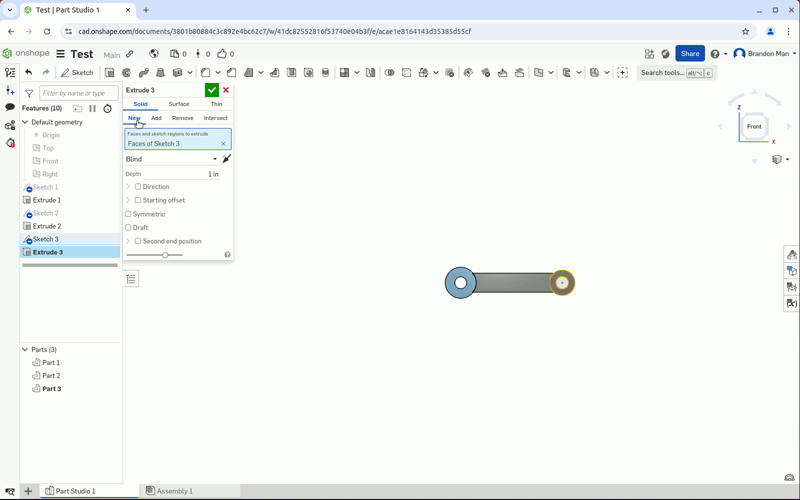
key(tab, 4)
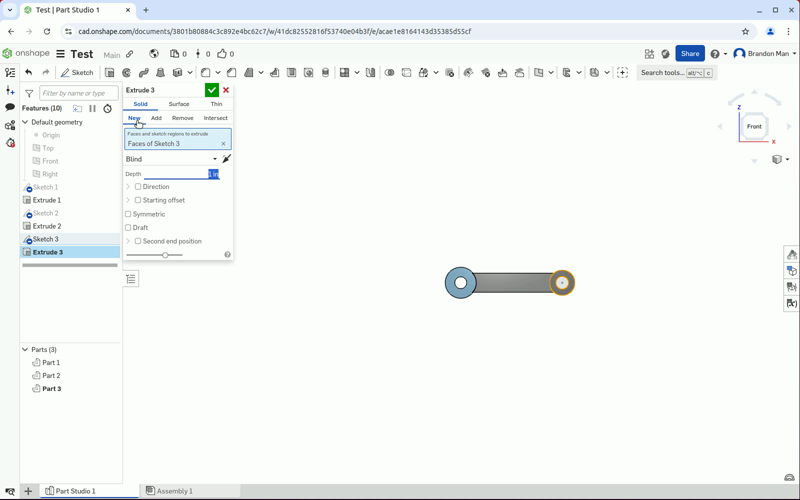
text(6.018)
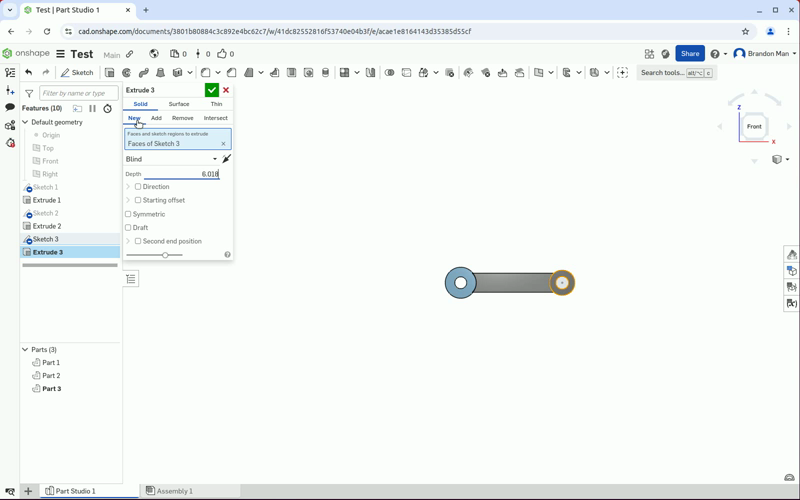
key(enter)
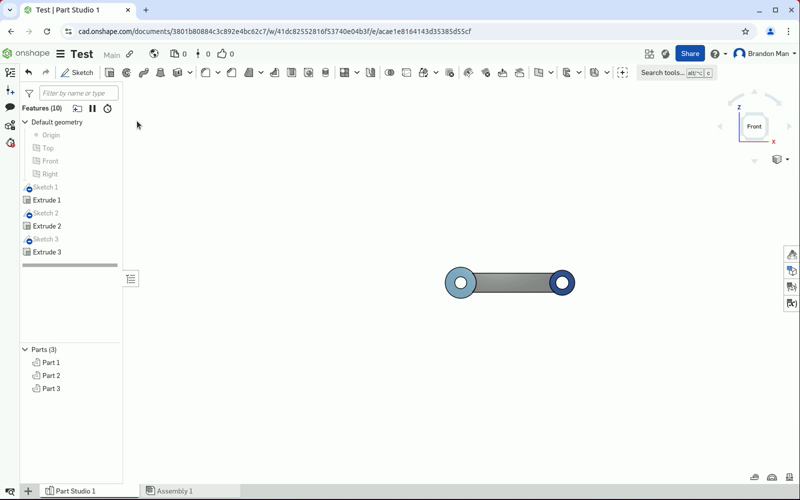
key(shift+h)
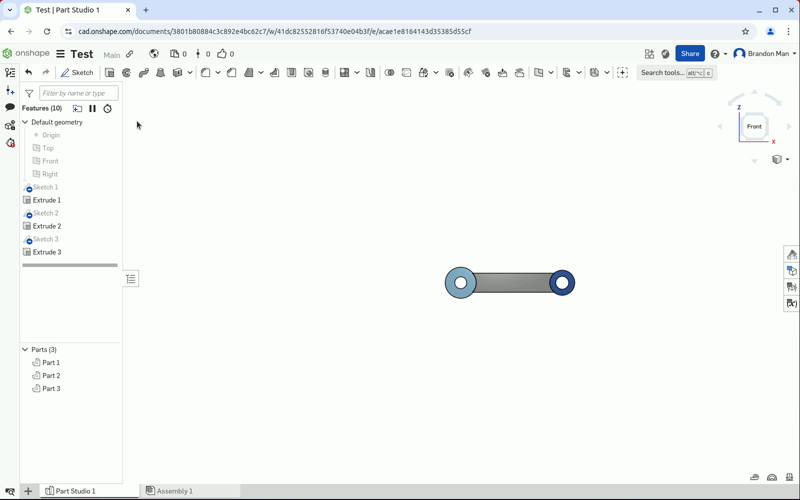
key(shift+h)
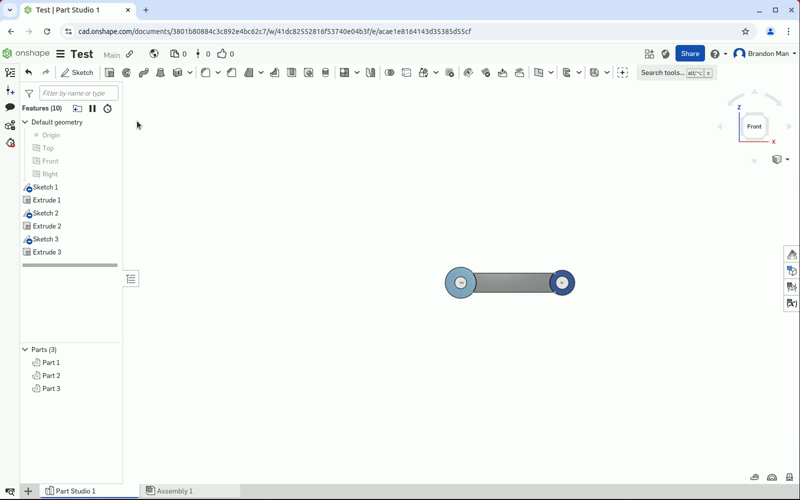
key(shift+7)
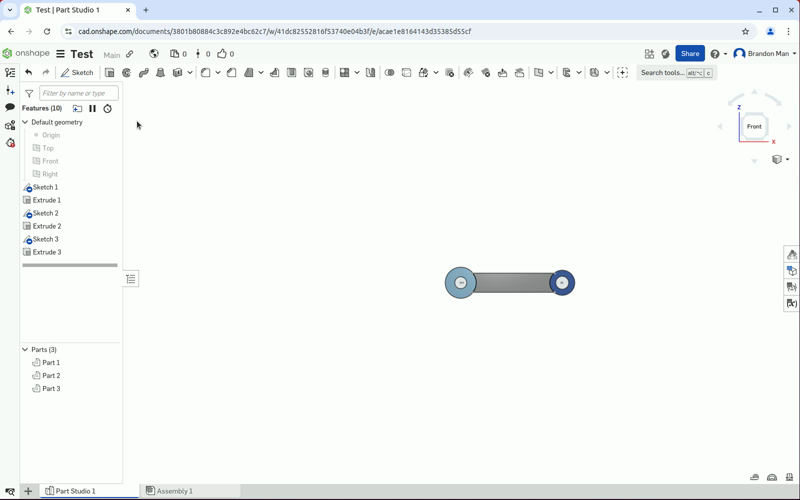
key(left, 2)
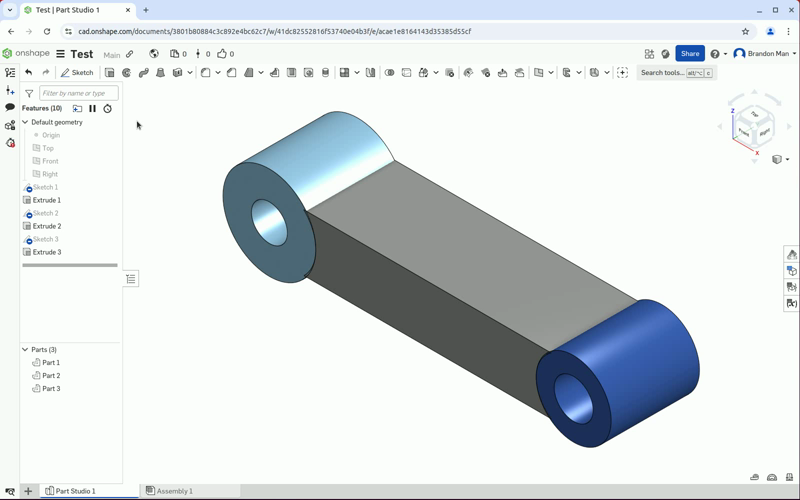
key(down, 2)
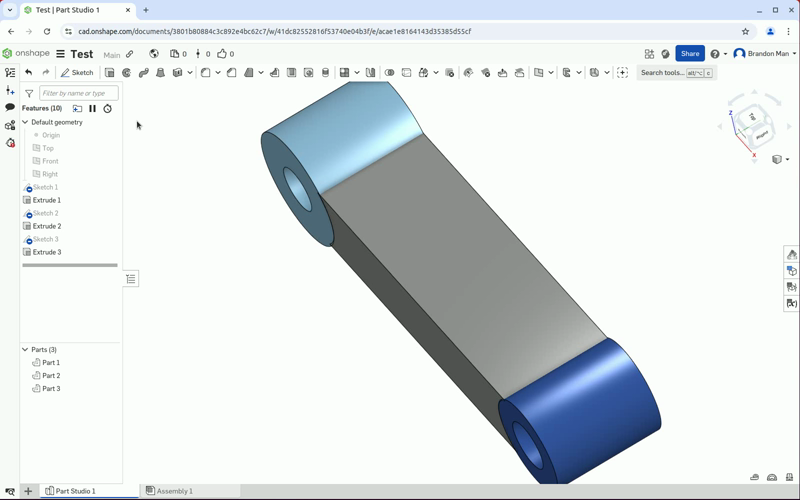
key(up, 2)
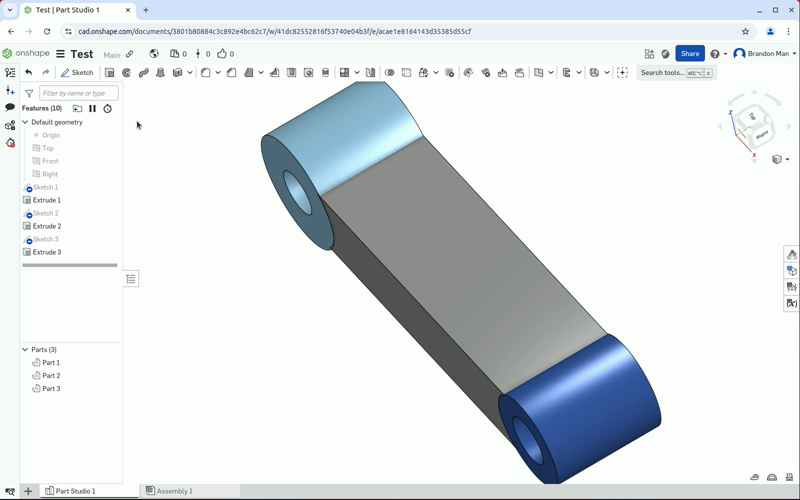
key(right, 2)
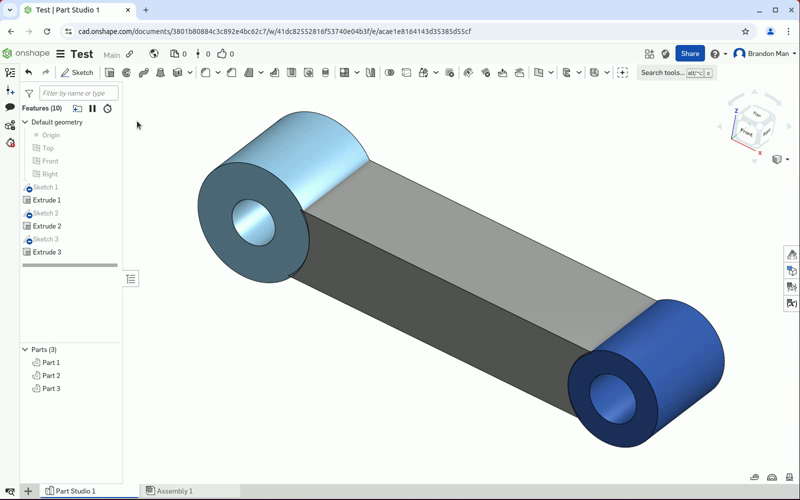
mouse_move(73, 189)
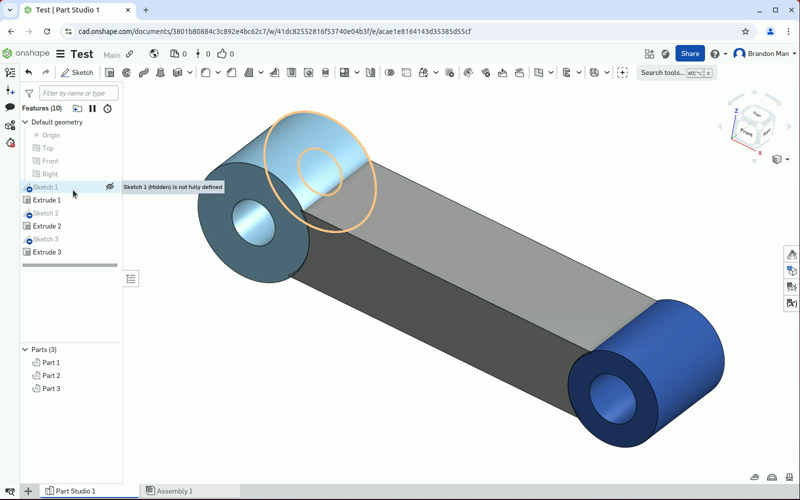
click(73, 189)